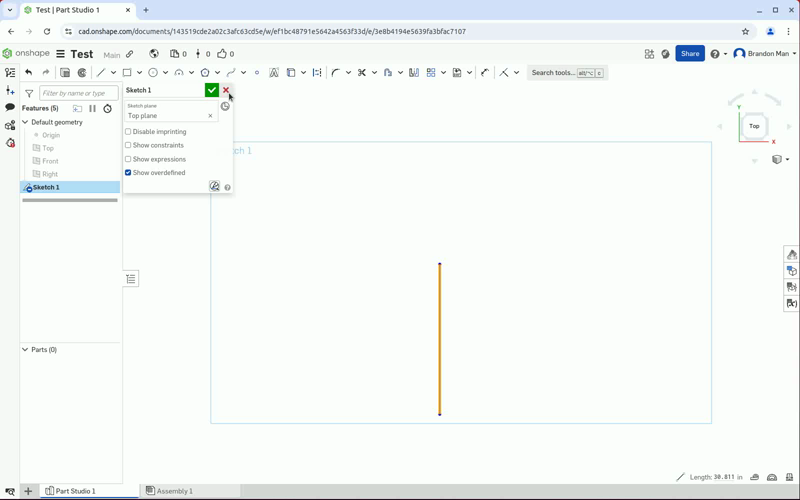
key(shift+h)
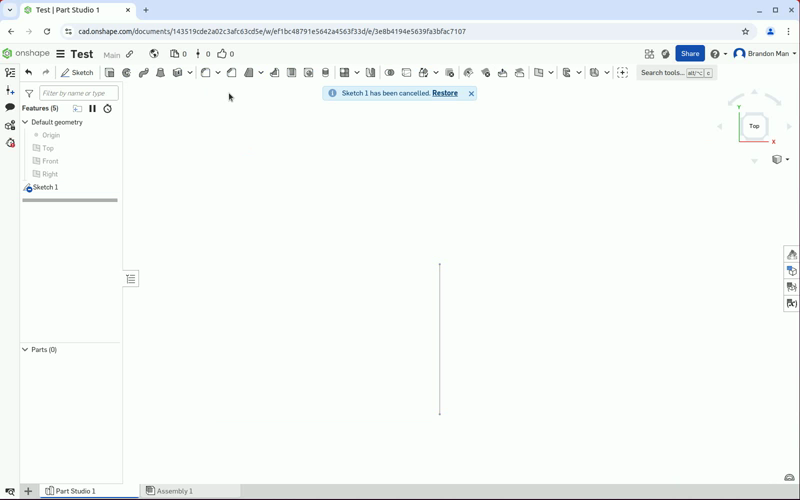
key(shift+s)
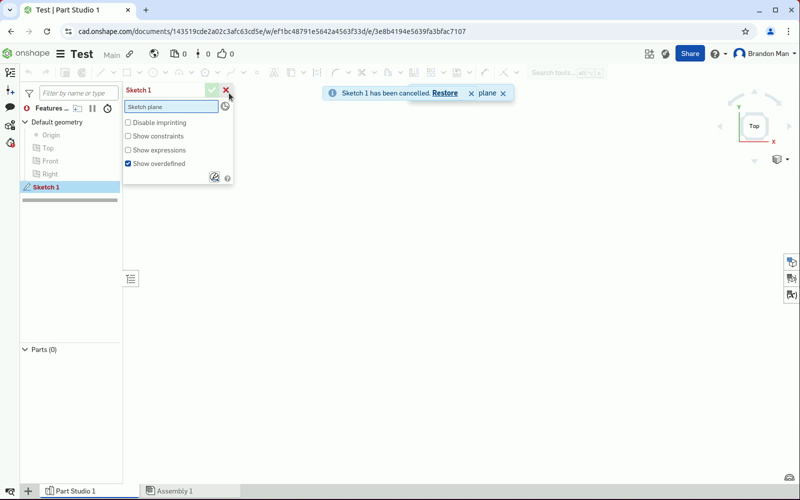
mouse_move(73, 150)
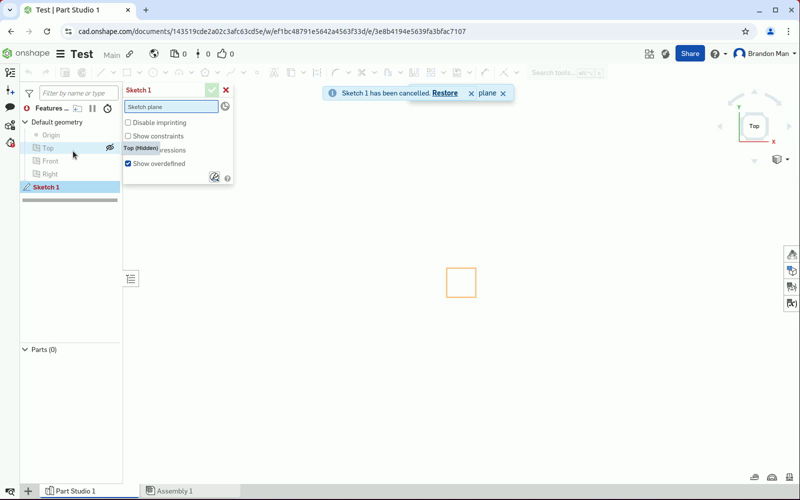
click(73, 150)
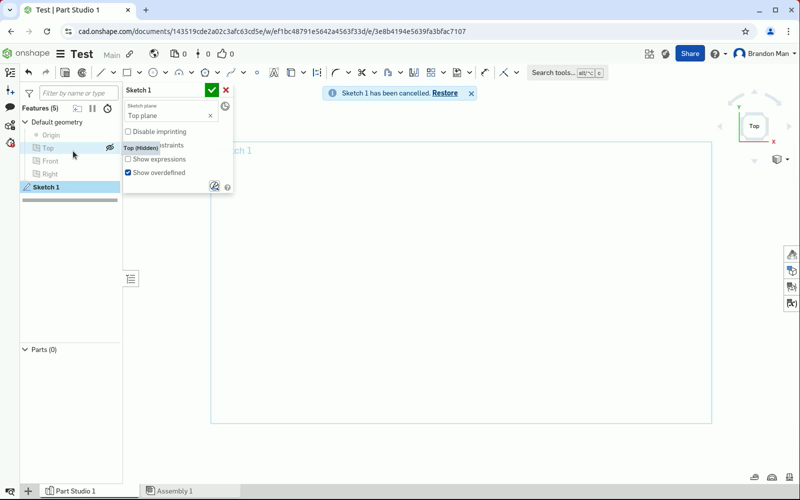
mouse_move(73, 352)
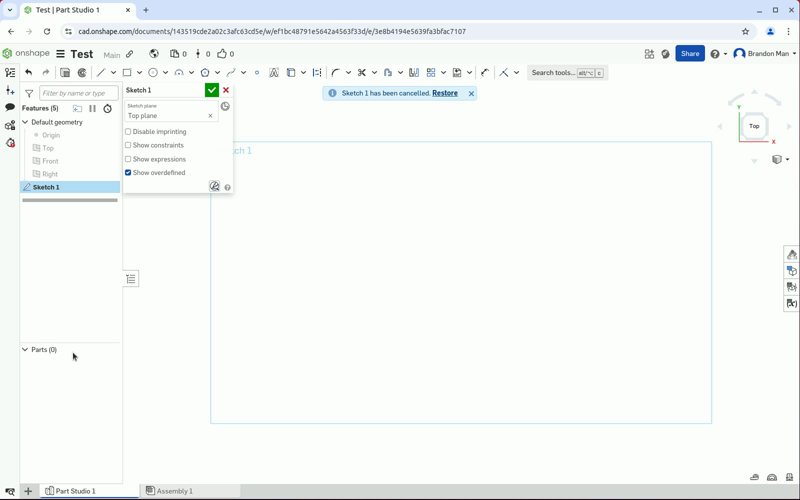
key(y)
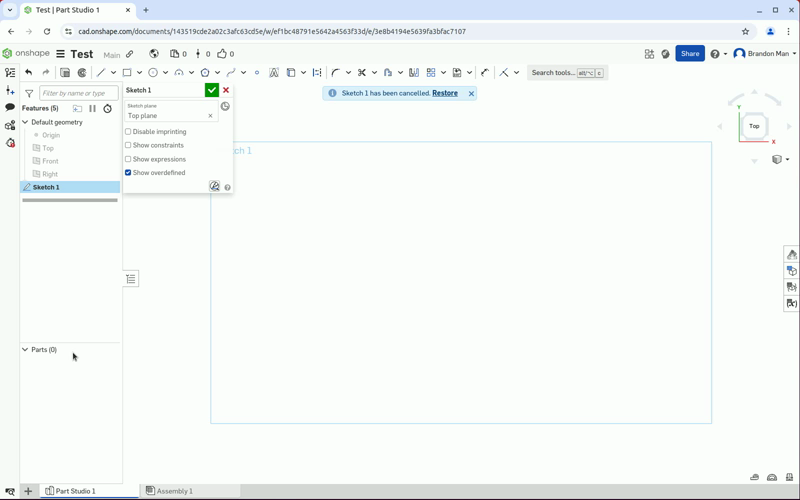
key(l)
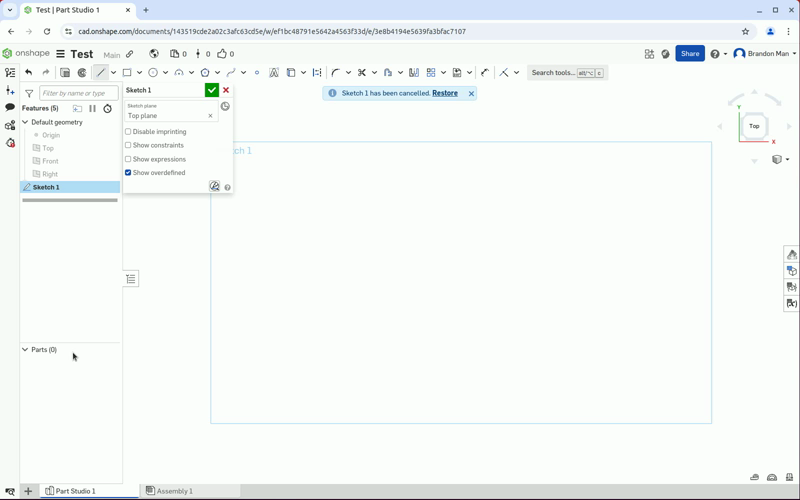
key_down(shift)
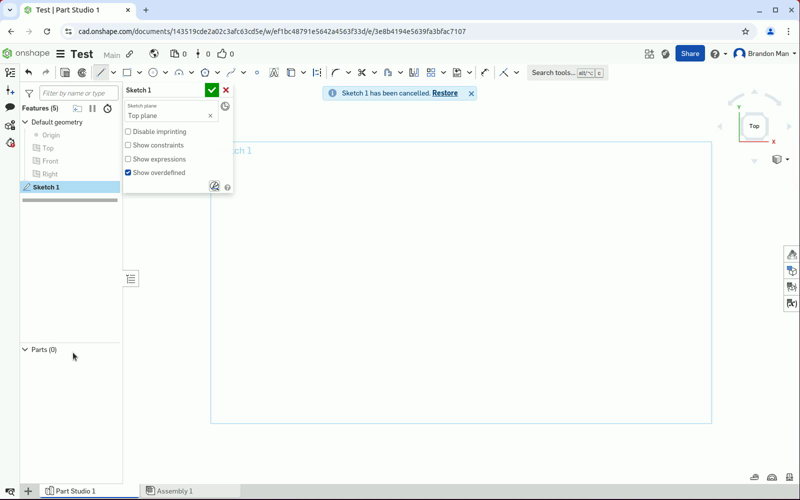
mouse_move(357, 282)
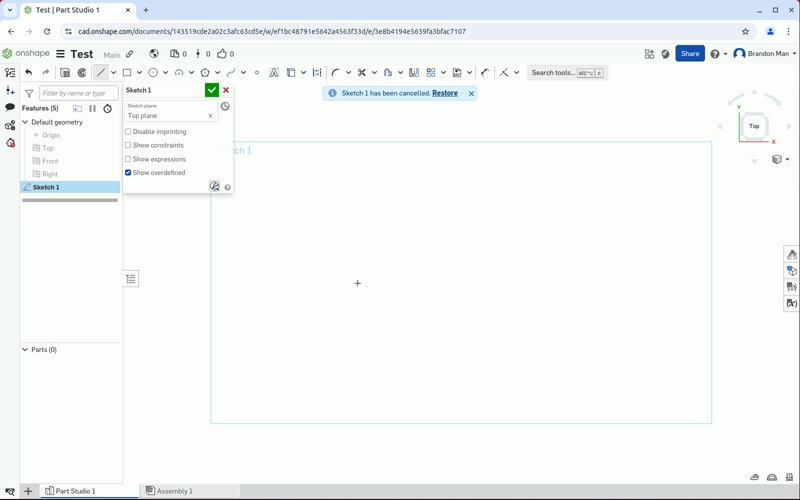
click(357, 282)
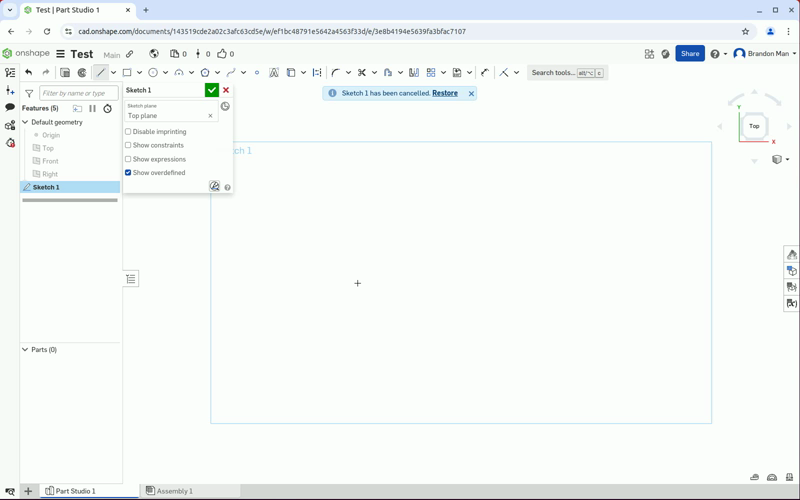
key_up(shift)
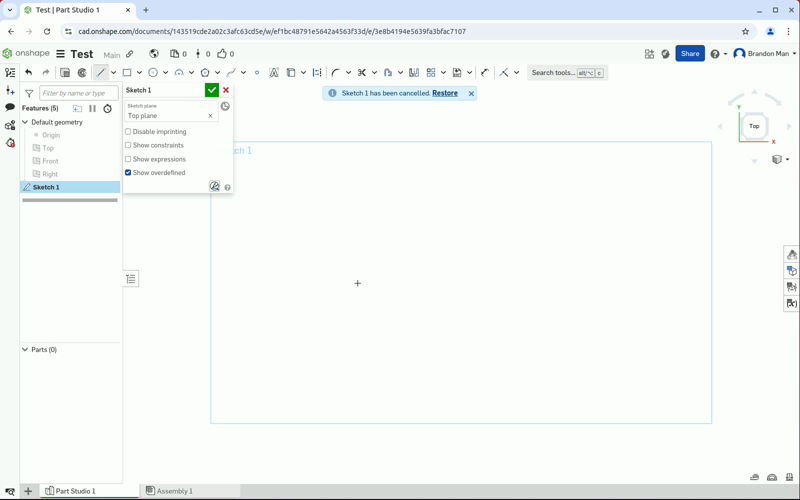
key_down(shift)
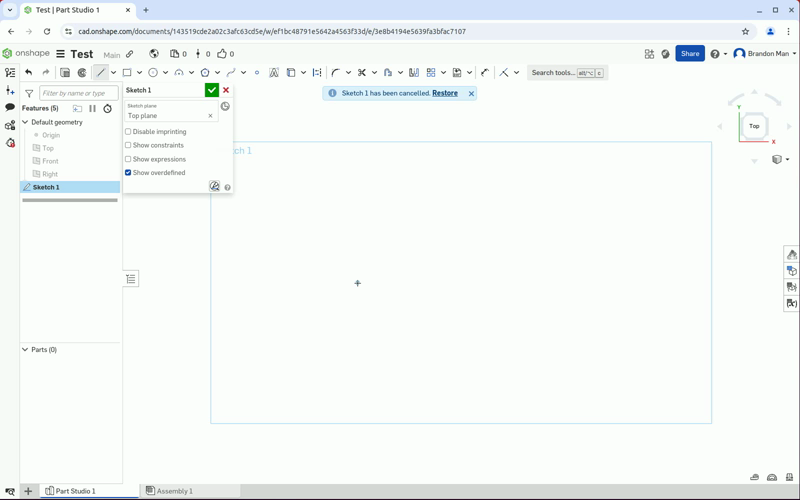
mouse_move(460, 282)
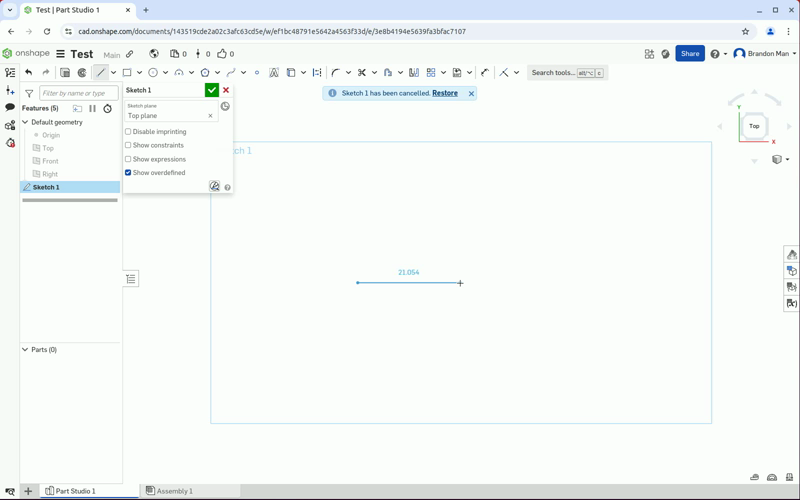
click(460, 282)
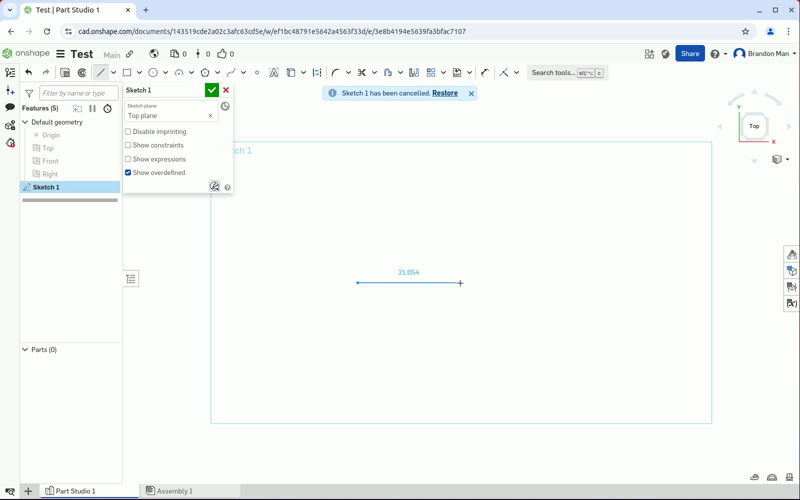
key_up(shift)
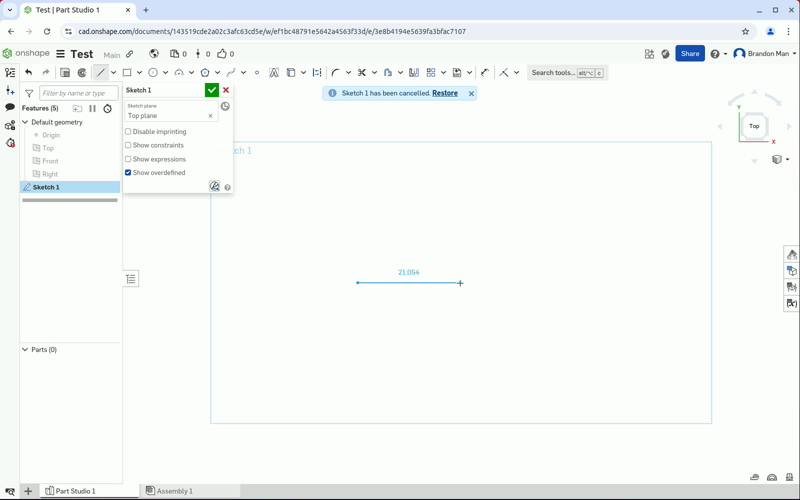
key_down(shift)
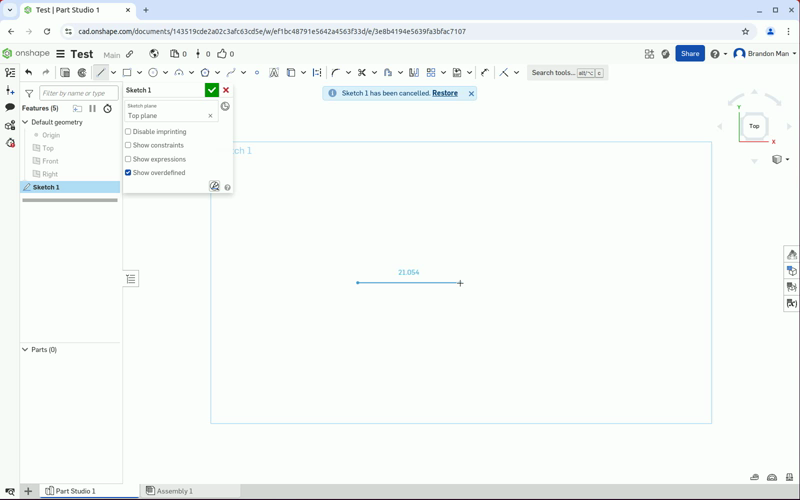
mouse_move(460, 170)
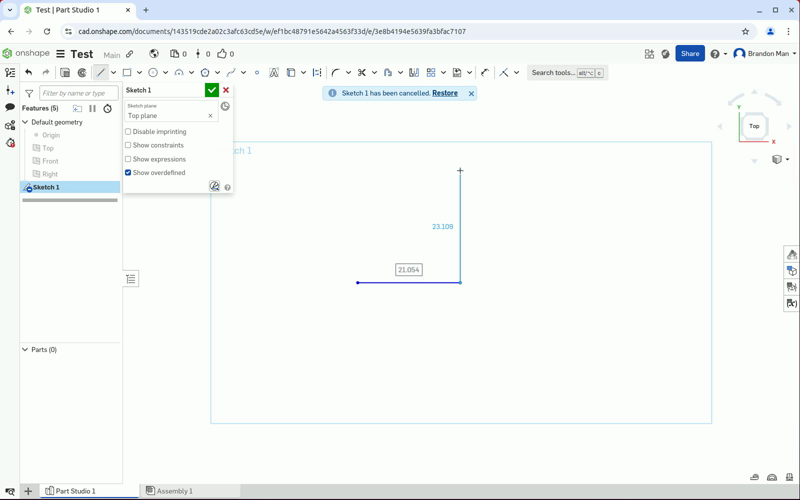
click(460, 170)
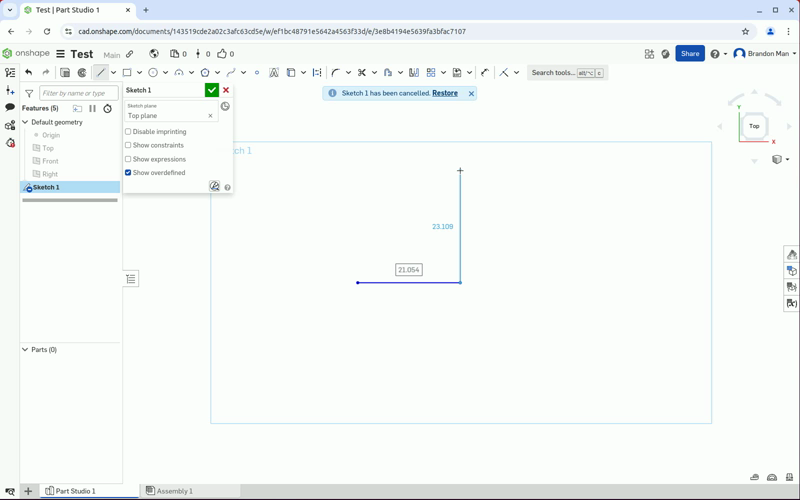
key_up(shift)
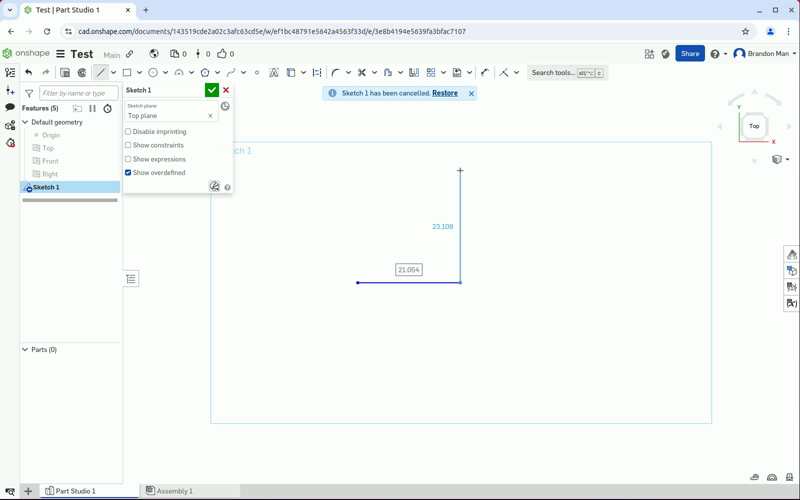
key_down(shift)
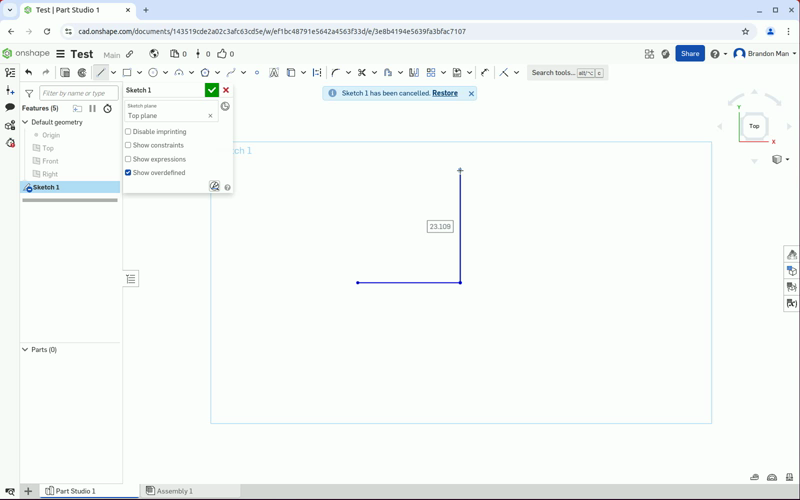
mouse_move(357, 170)
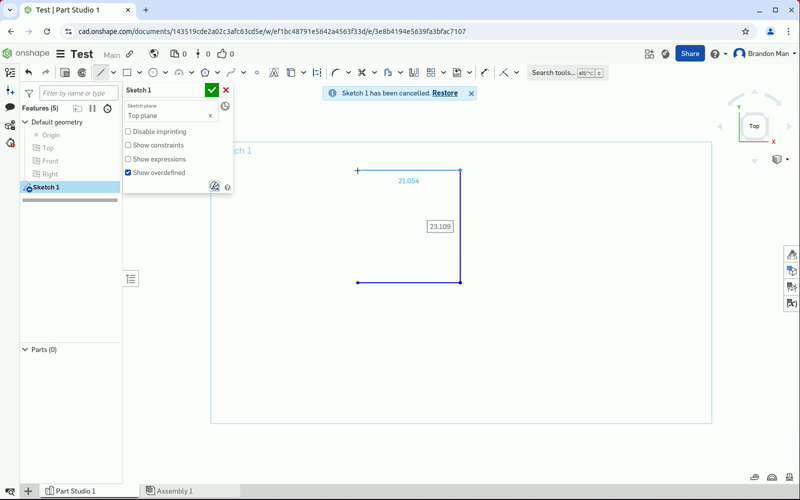
click(357, 170)
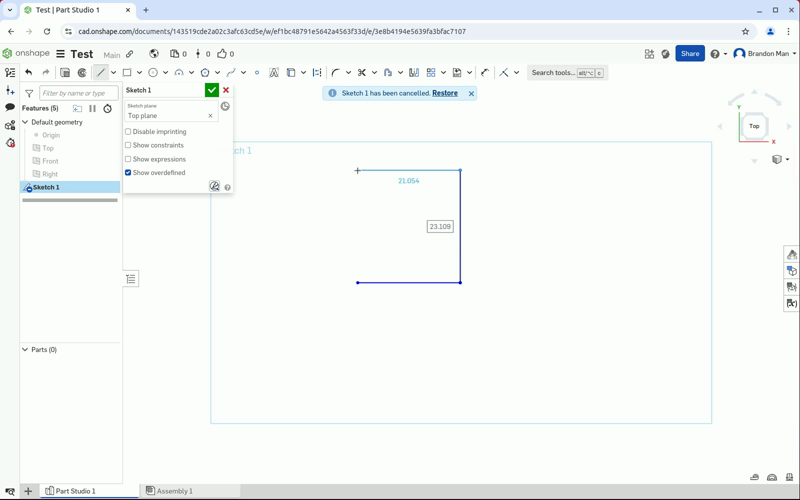
key_up(shift)
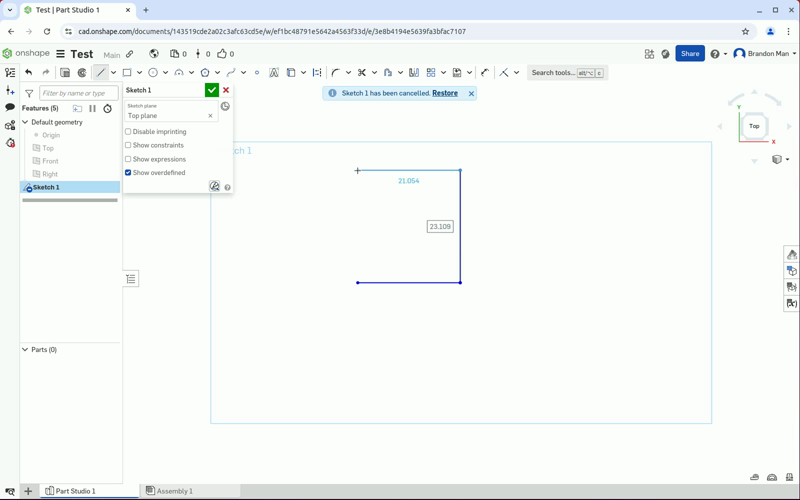
key_down(shift)
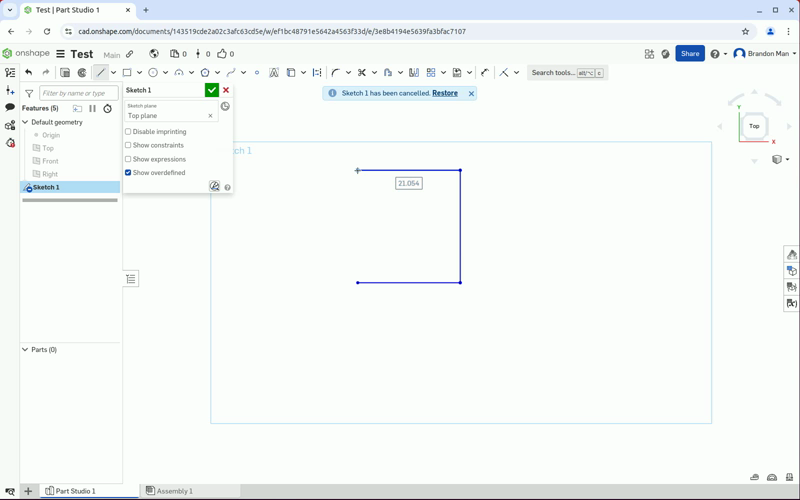
mouse_move(357, 282)
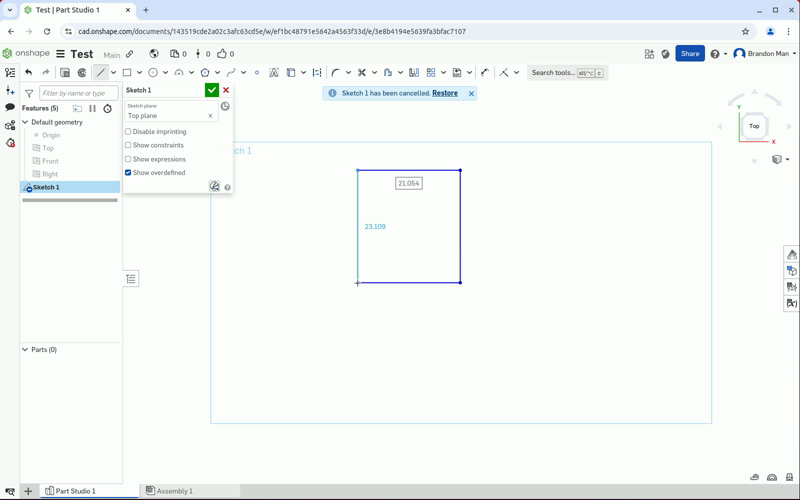
key_up(shift)
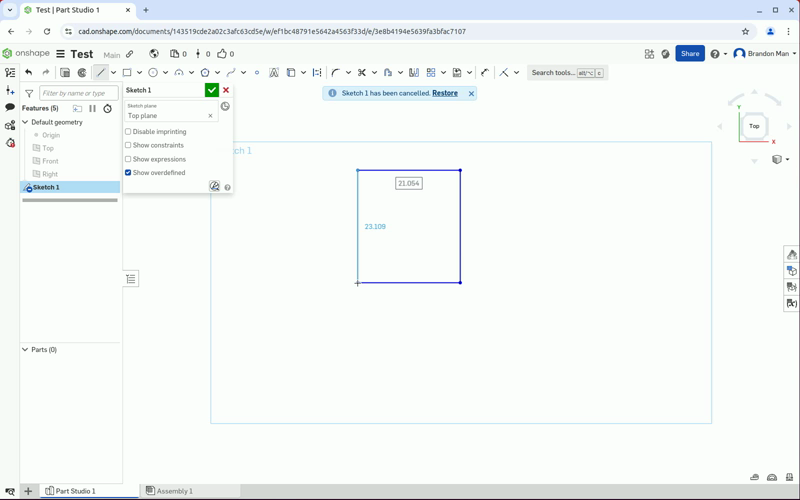
click(357, 282)
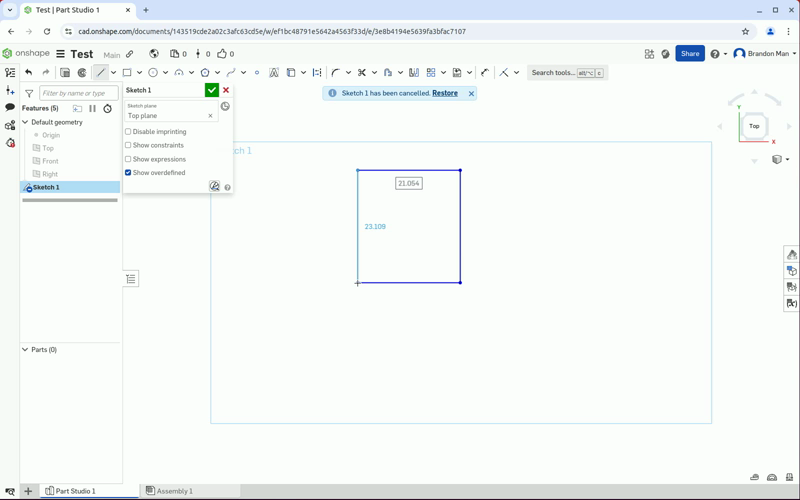
key(esc)
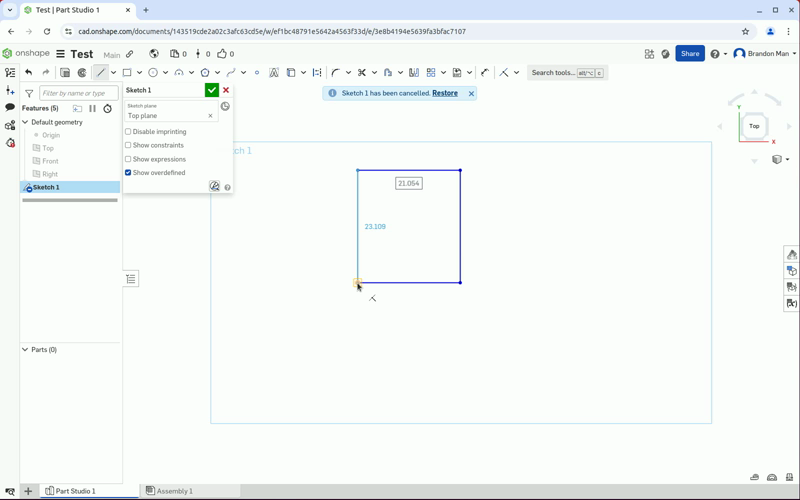
mouse_move(436, 256)
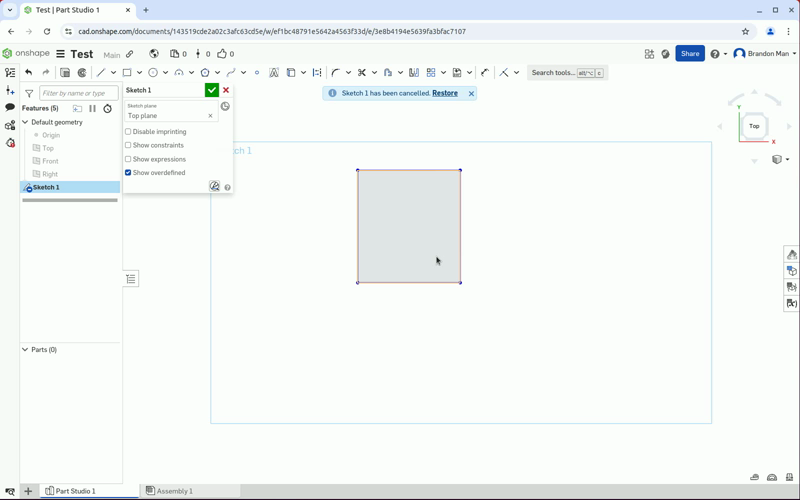
click(436, 256)
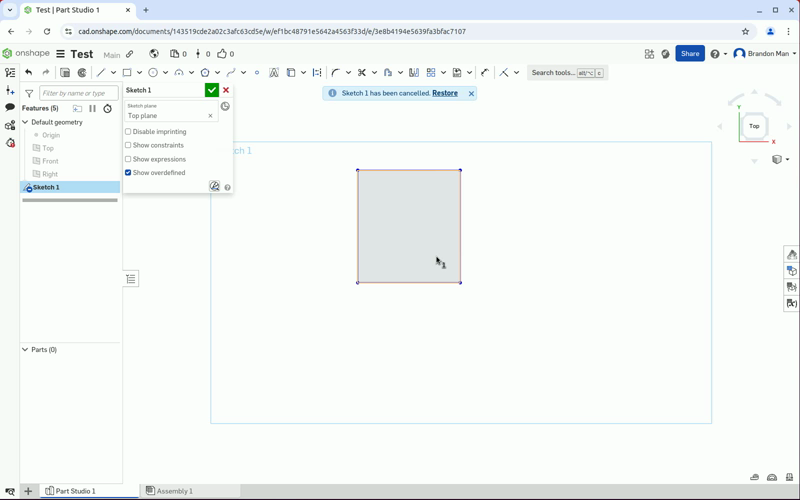
mouse_move(73, 352)
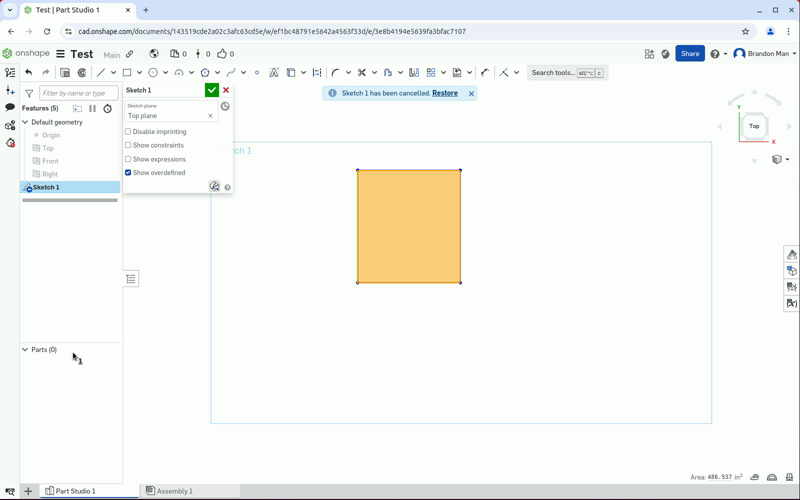
key(shift+y)
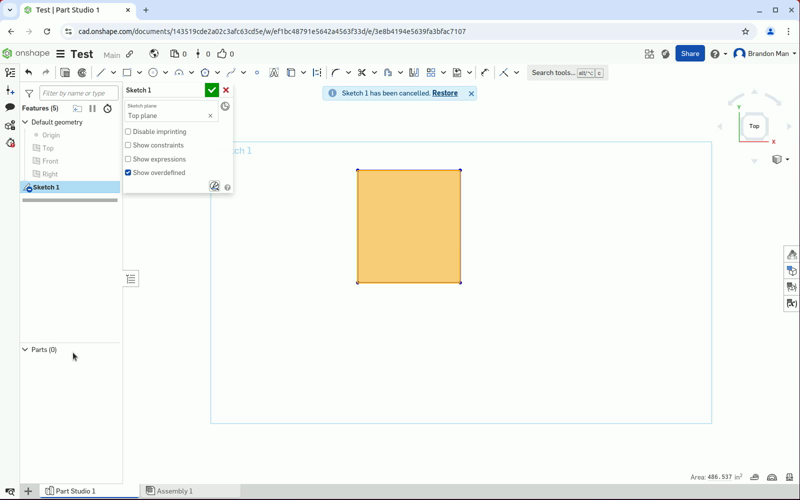
key(shift+e)
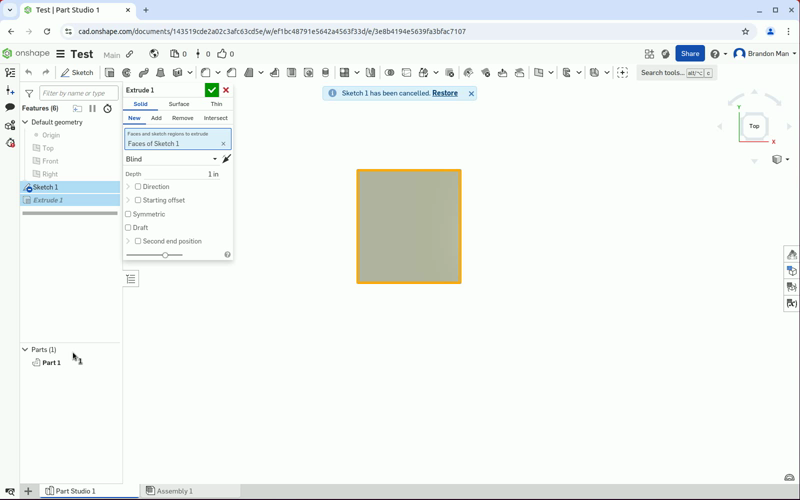
mouse_move(143, 106)
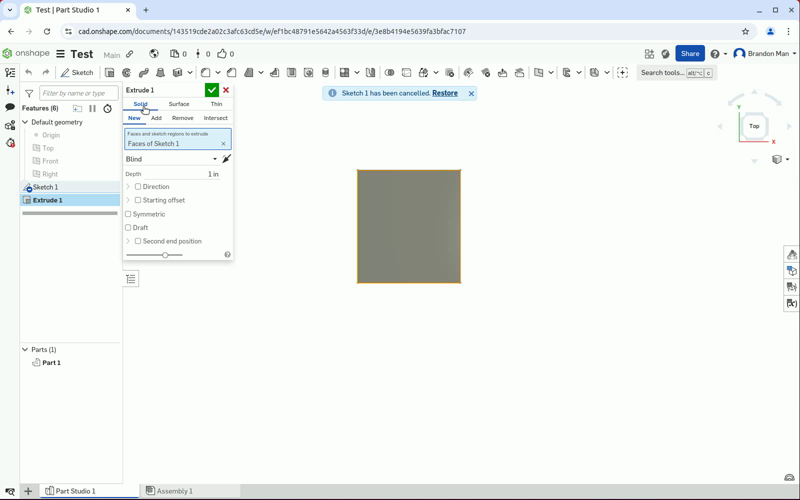
click(143, 106)
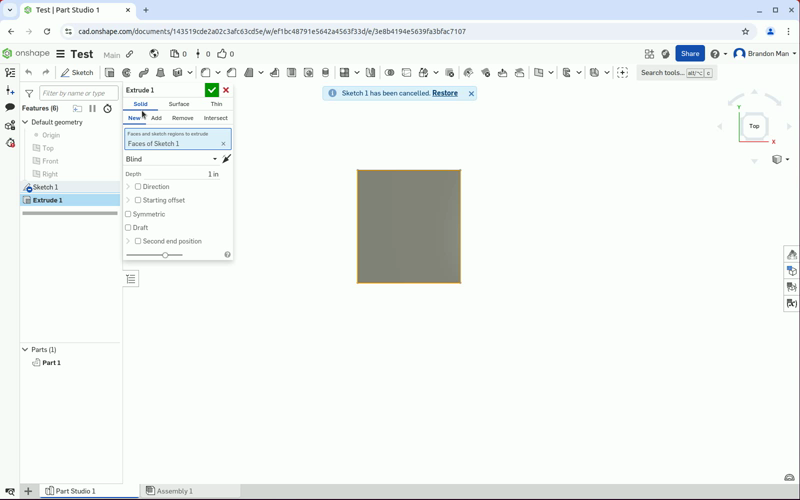
mouse_move(137, 120)
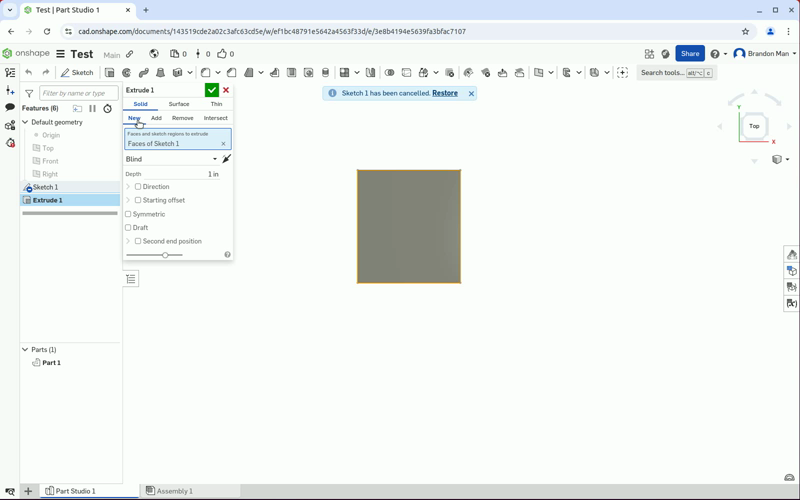
click(137, 120)
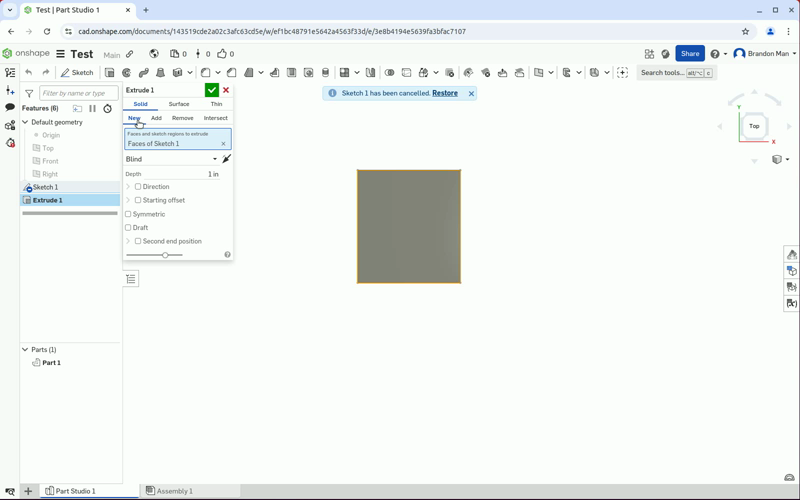
key(tab, 4)
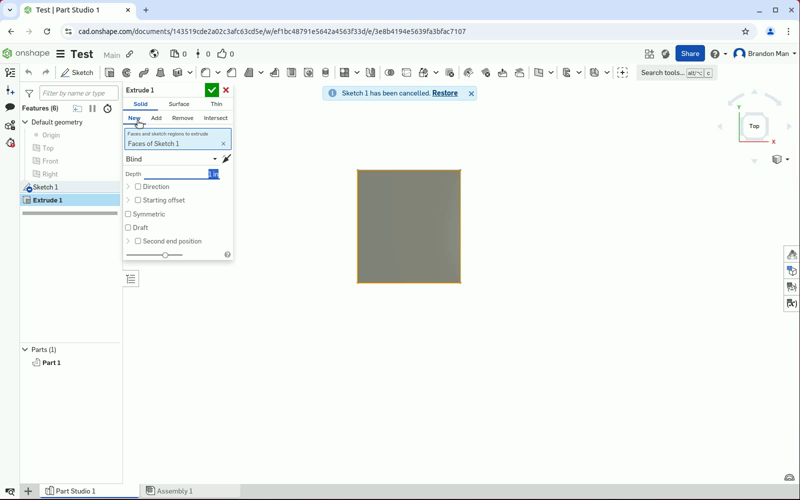
text(13.961)
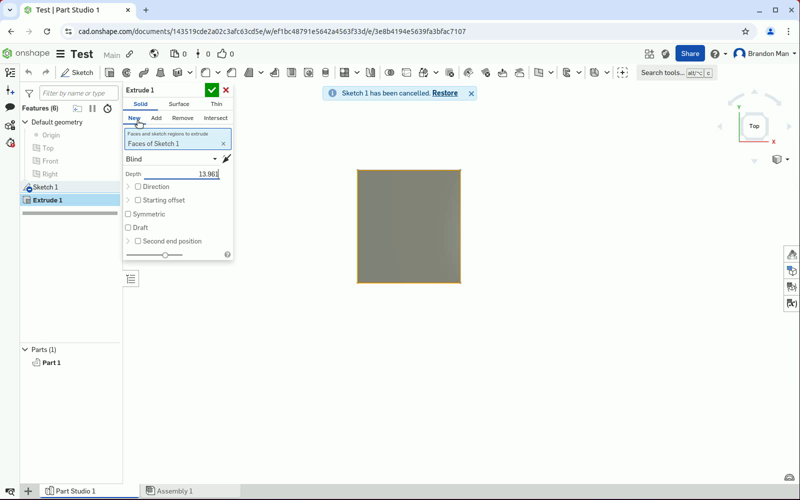
key(enter)
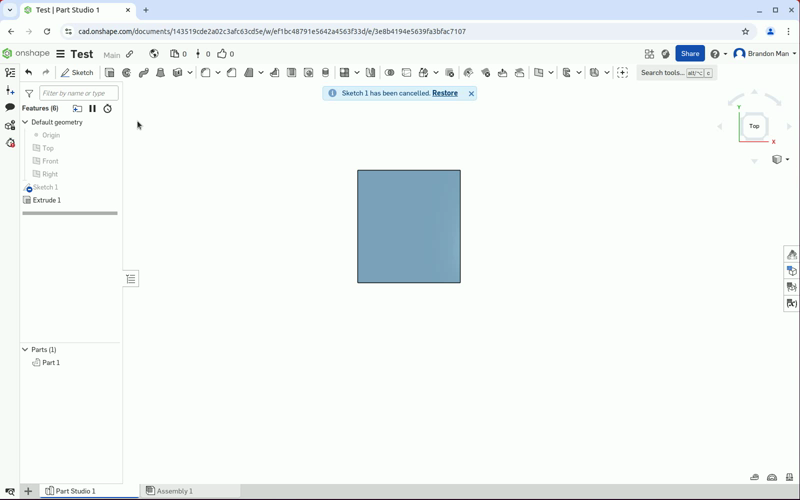
key(shift+h)
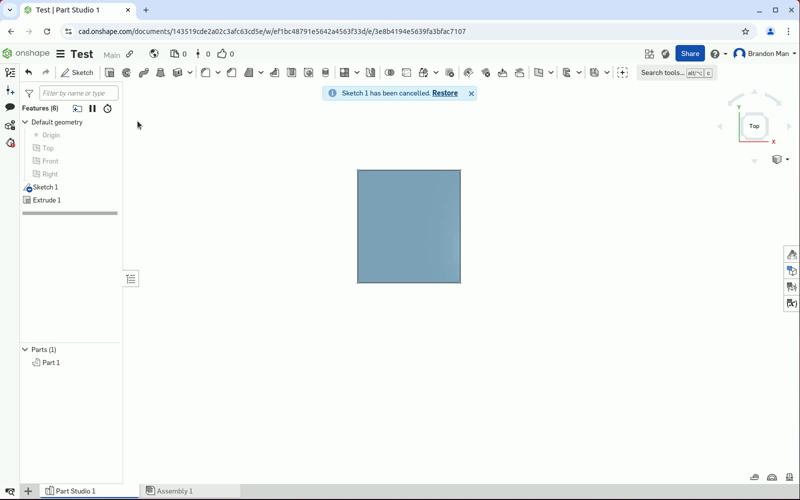
key(shift+h)
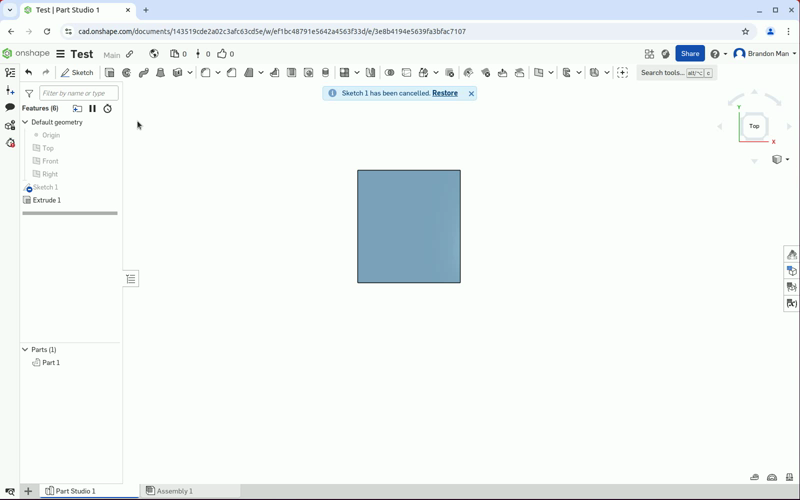
mouse_move(73, 189)
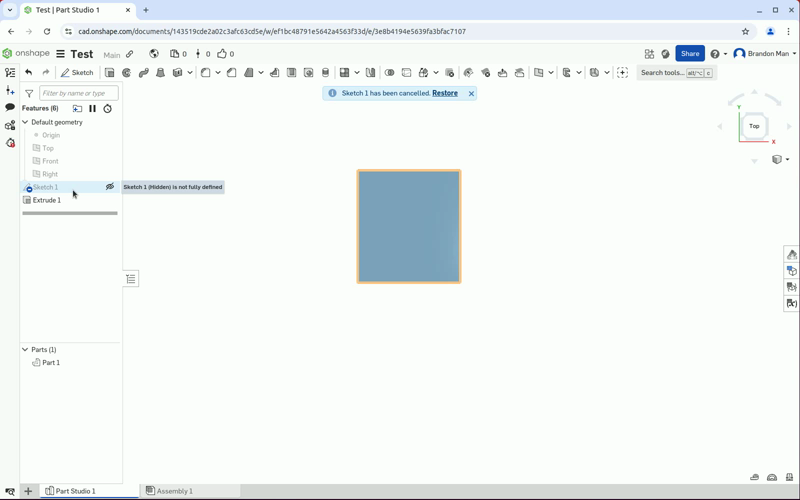
click(73, 189)
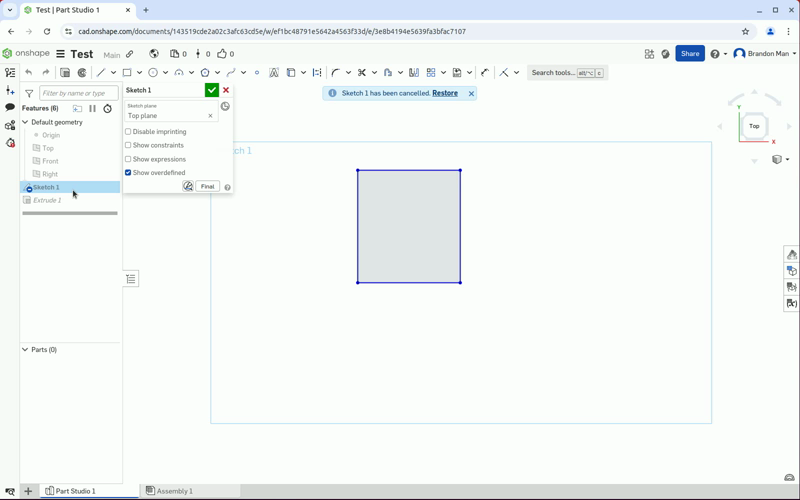
mouse_move(229, 92)
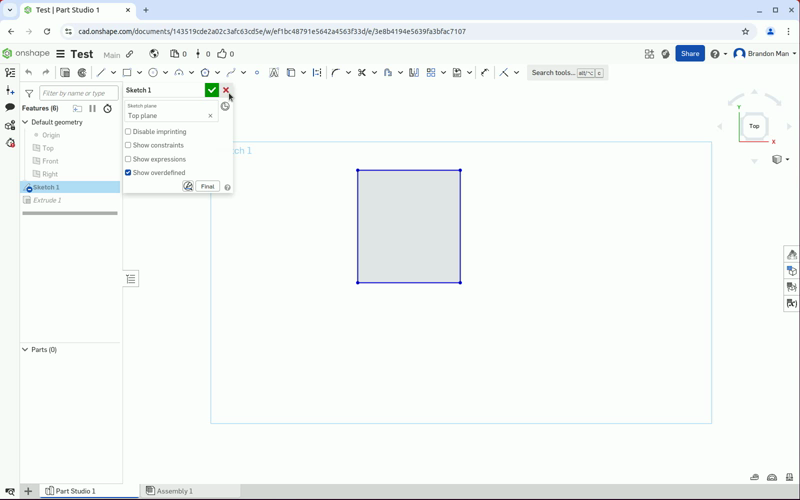
click(229, 92)
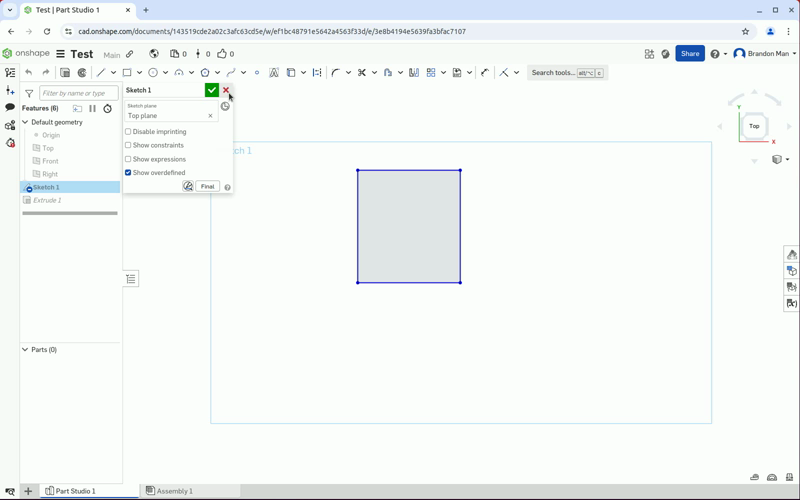
mouse_move(73, 352)
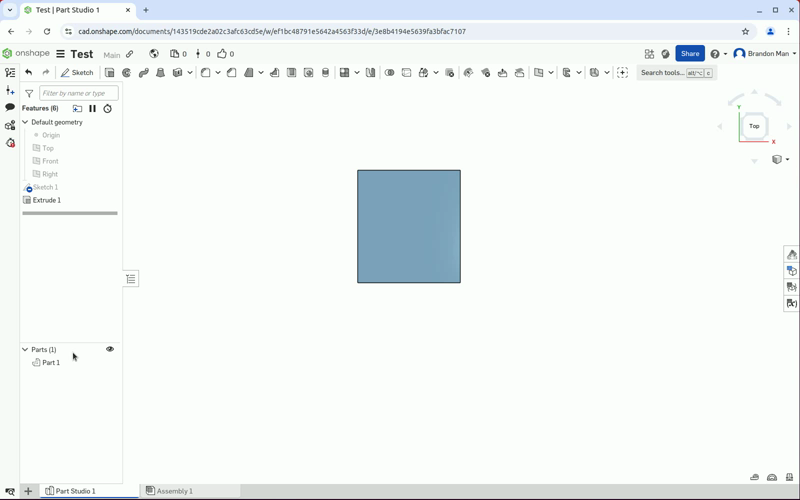
key(y)
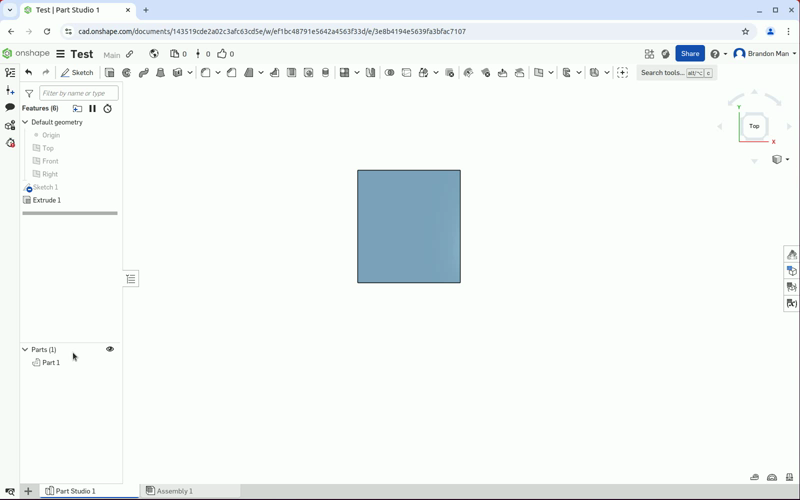
key(shift+p)
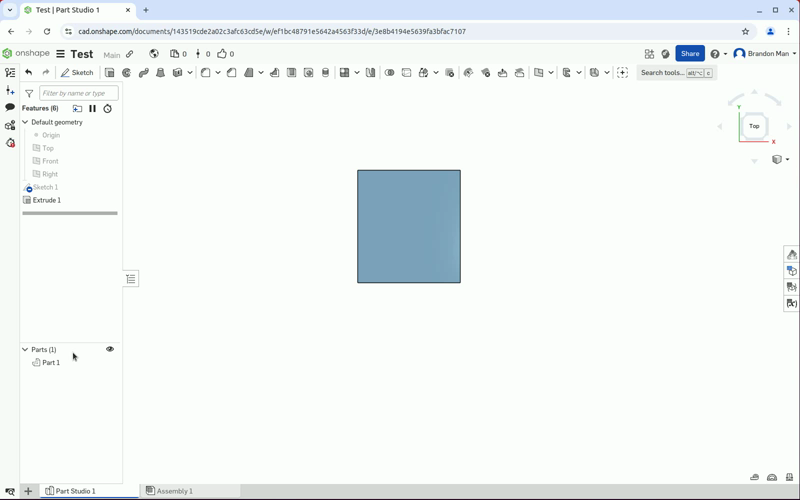
key(space)
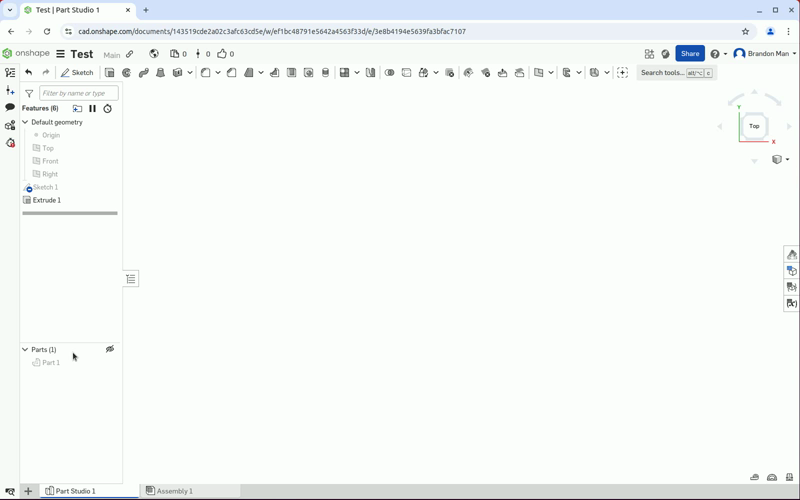
key_down(shift)
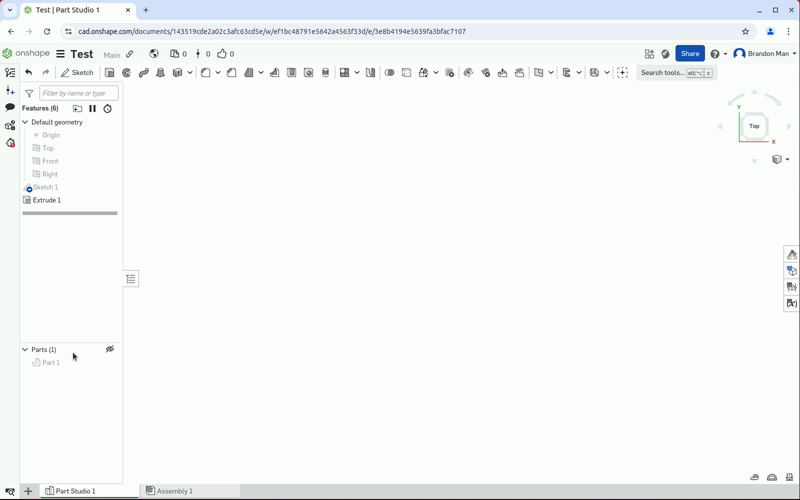
key(up)
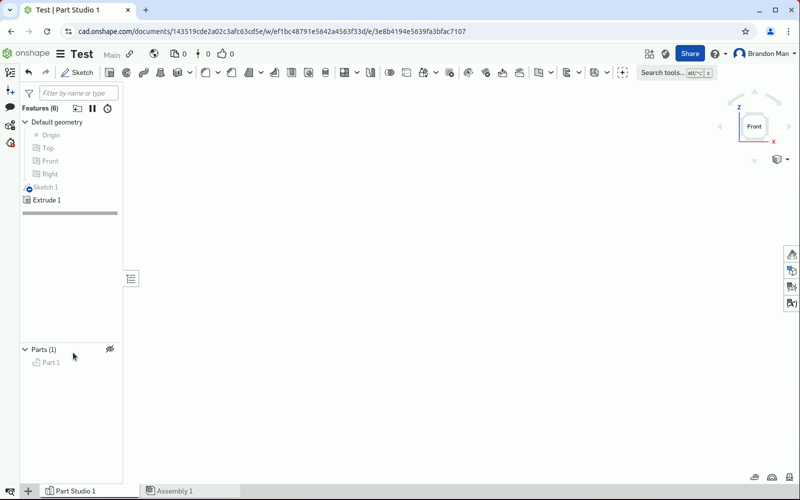
key_up(shift)
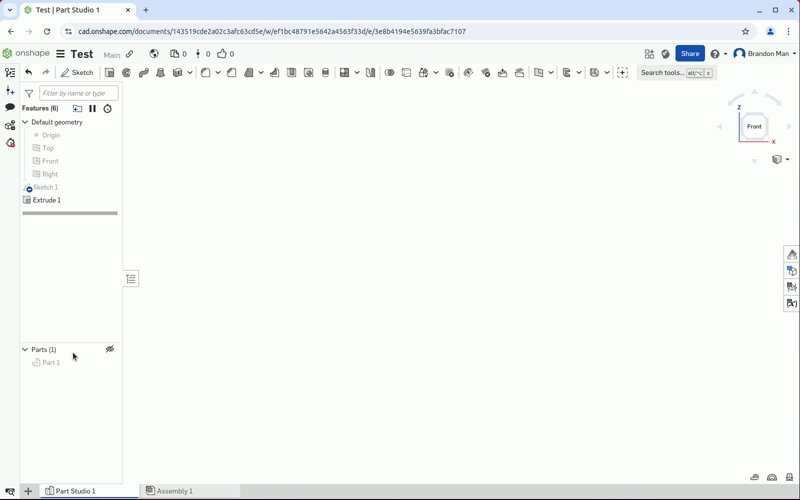
mouse_move(73, 352)
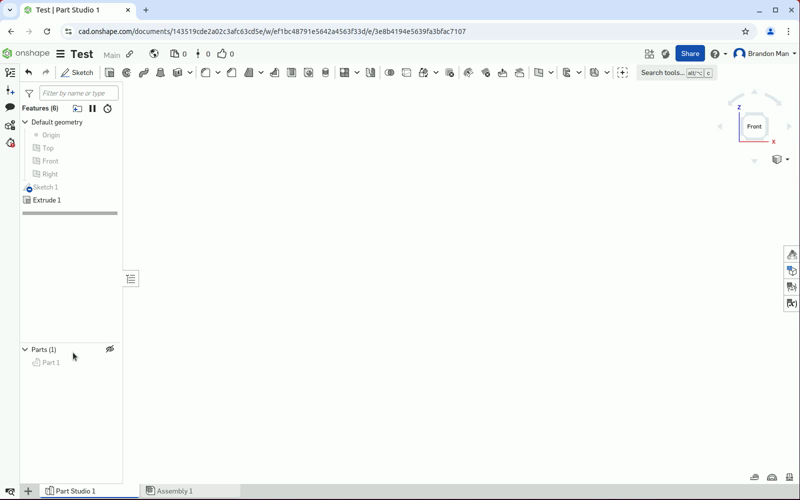
key(shift+y)
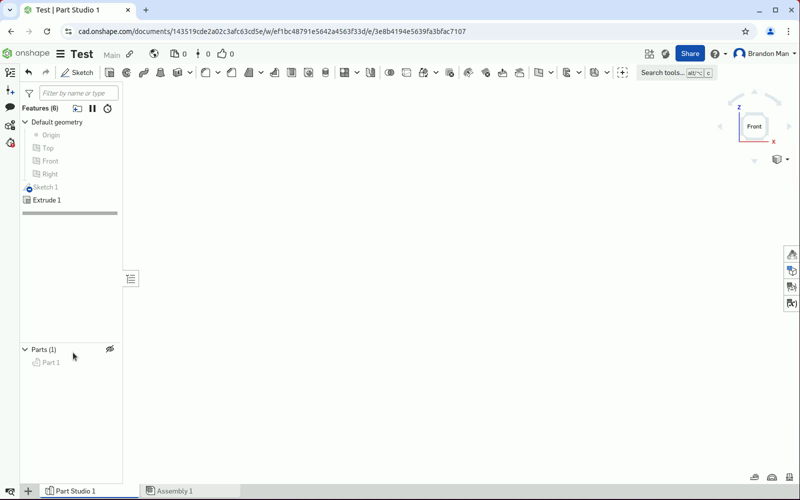
key(shift+s)
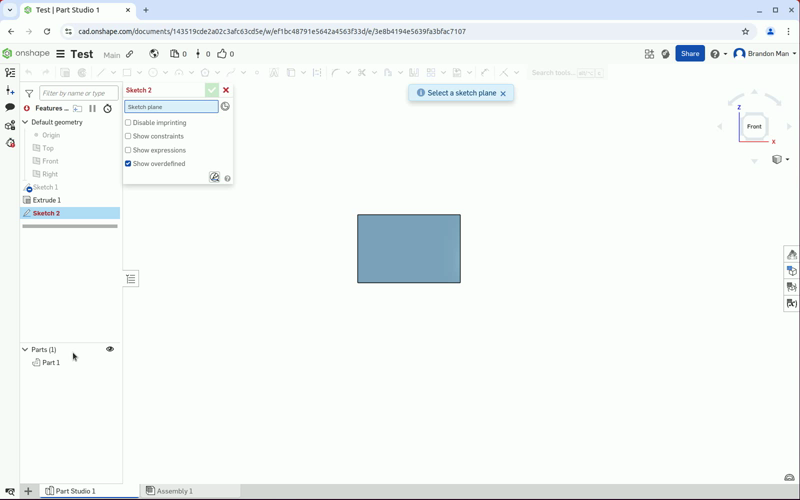
mouse_move(73, 163)
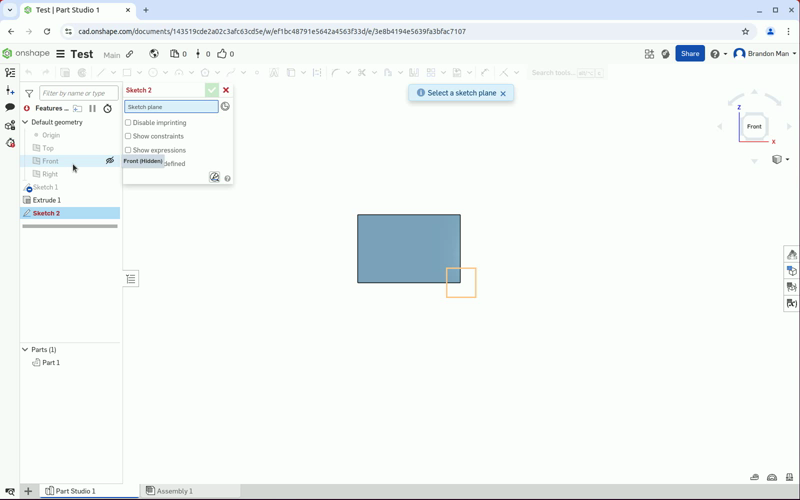
click(73, 163)
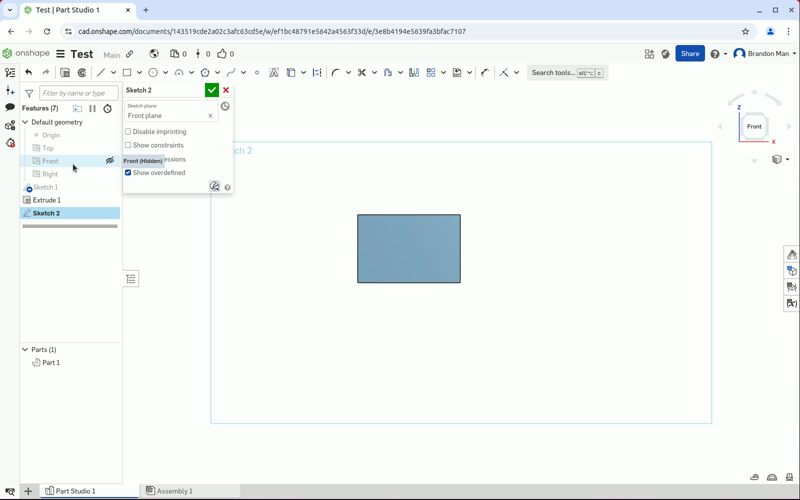
mouse_move(73, 352)
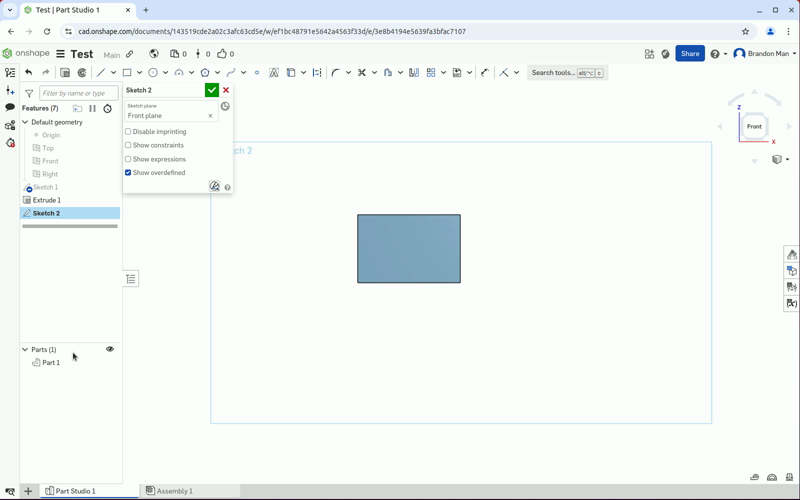
key(y)
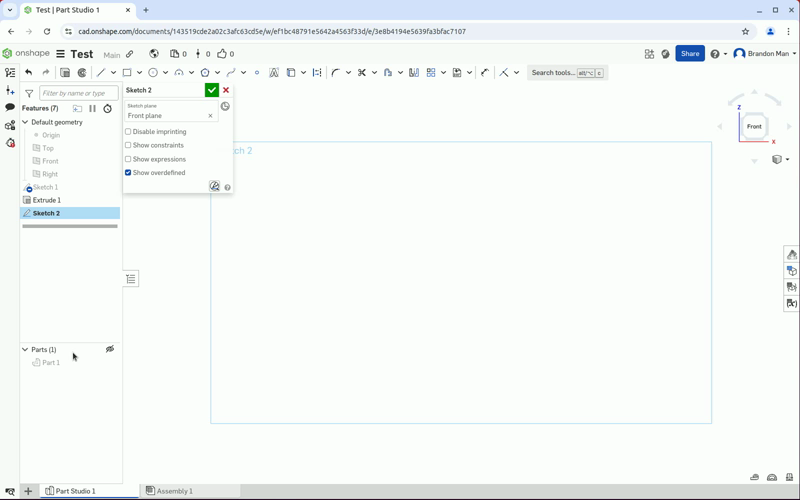
key(l)
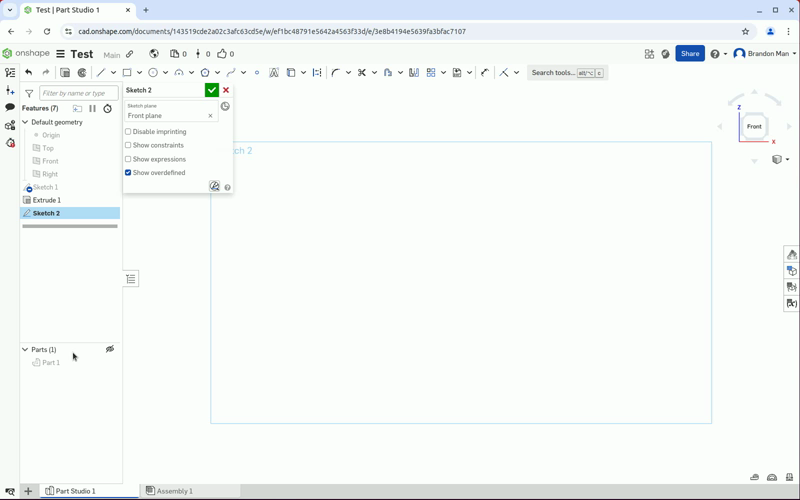
key_down(shift)
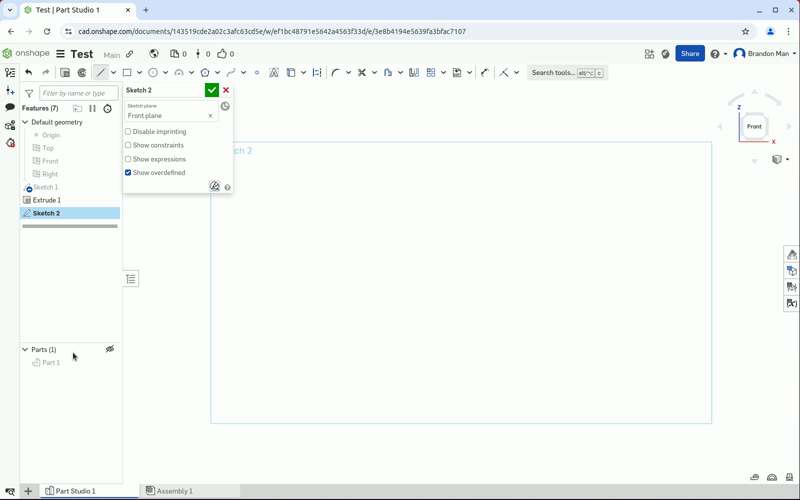
mouse_move(436, 215)
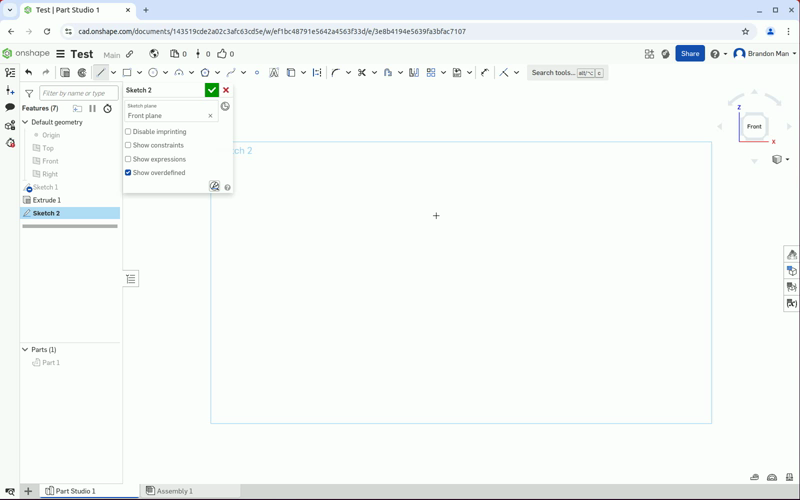
click(436, 215)
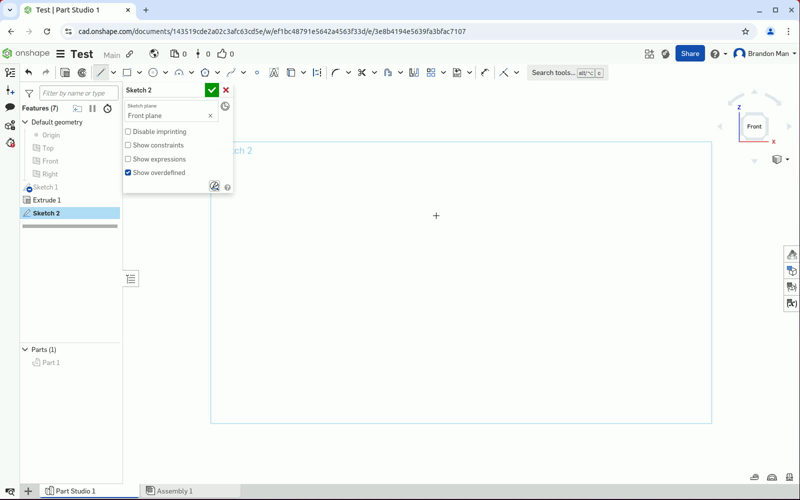
key_up(shift)
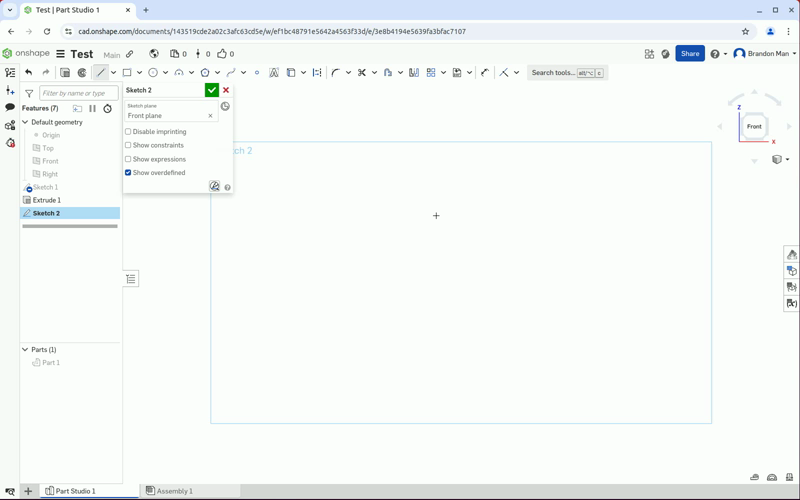
key_down(shift)
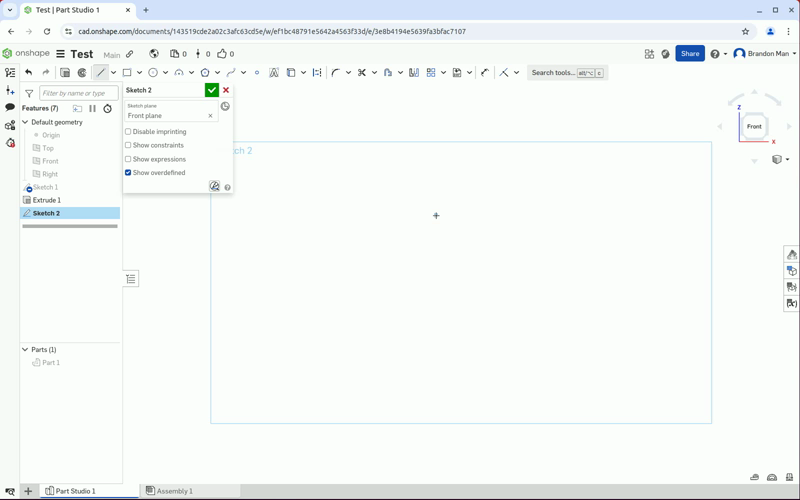
mouse_move(461, 283)
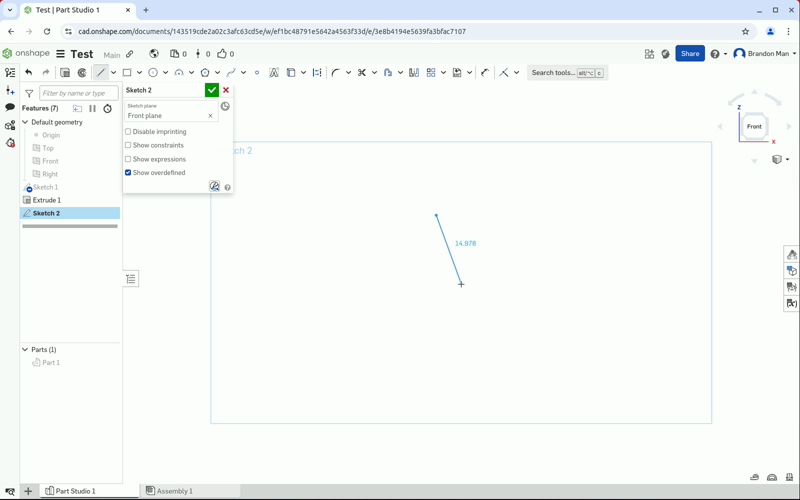
click(461, 283)
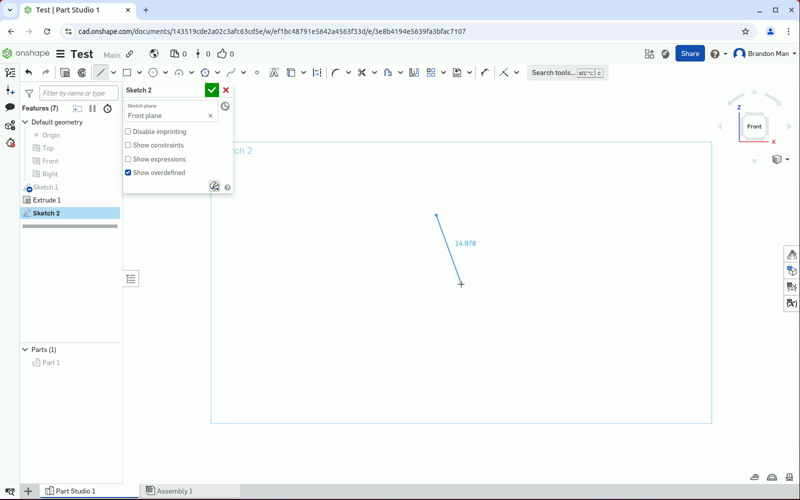
key_up(shift)
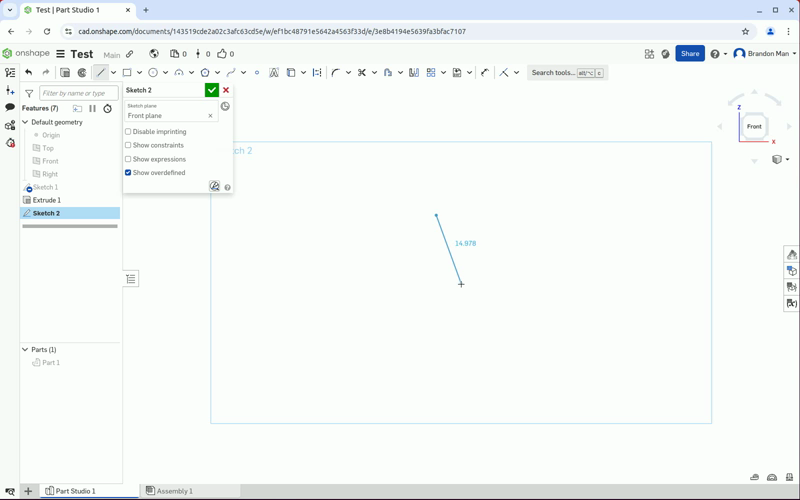
key_down(shift)
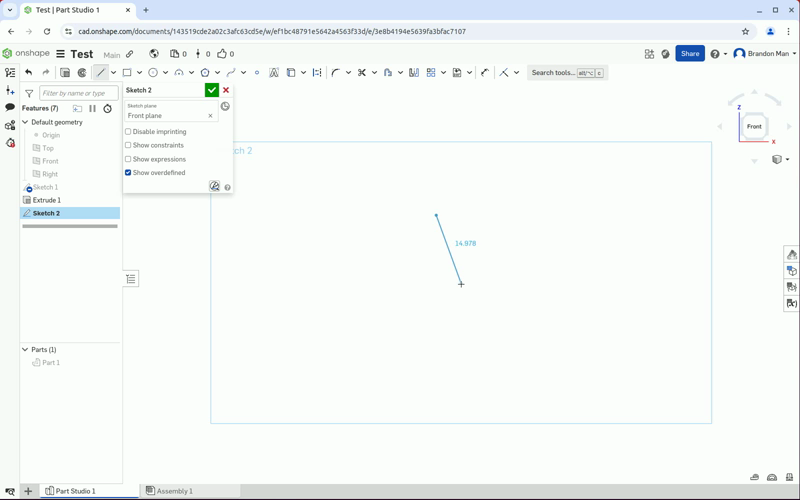
mouse_move(461, 215)
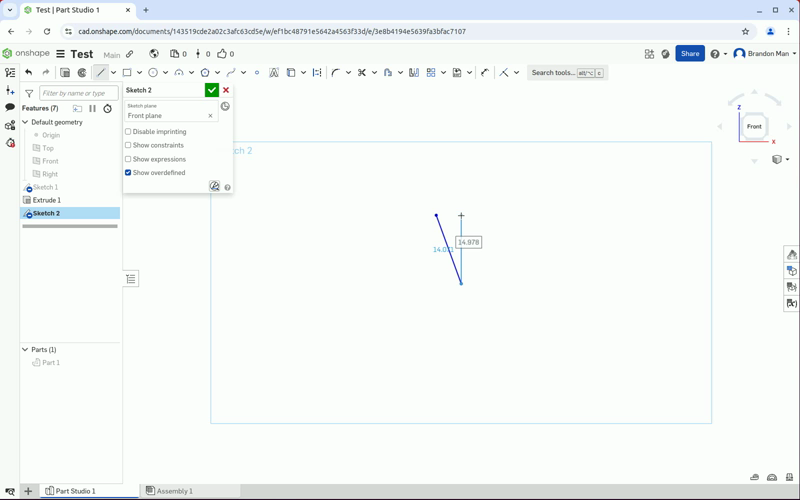
click(461, 215)
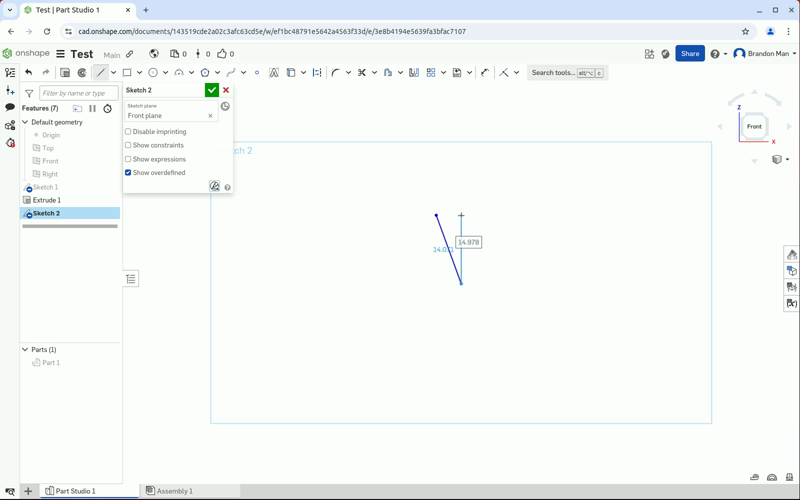
key_up(shift)
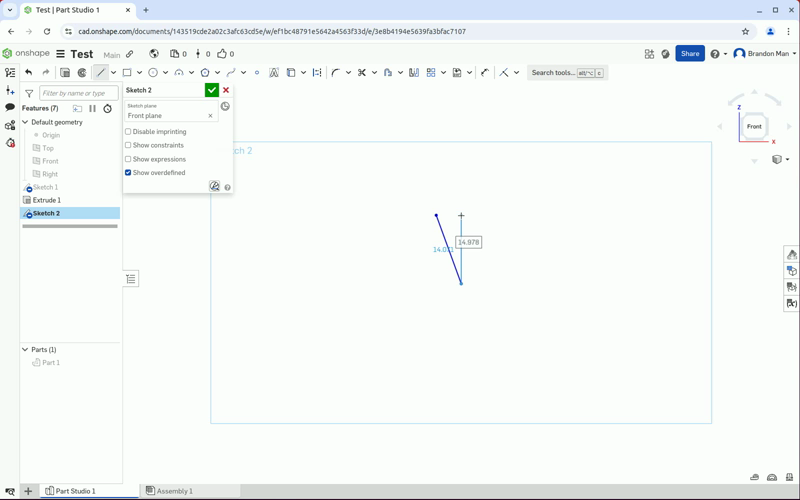
mouse_move(491, 215)
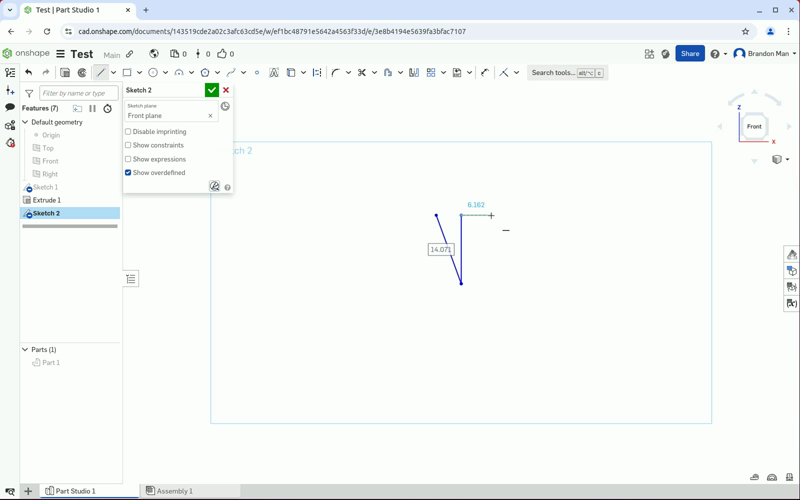
key_down(shift)
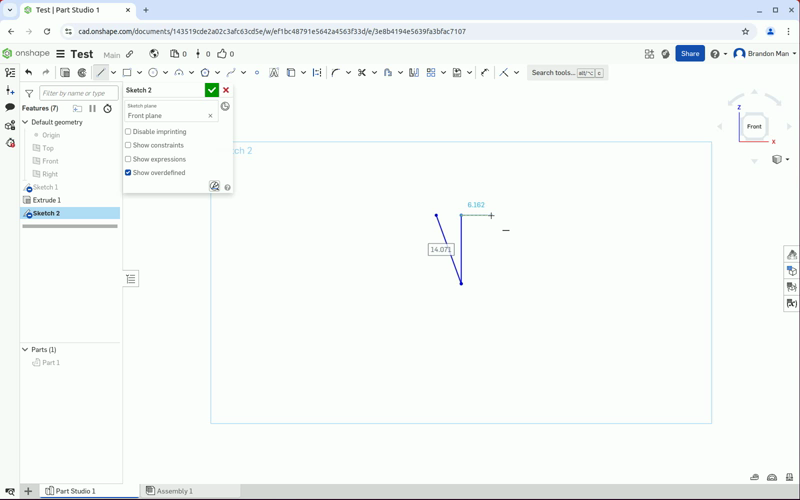
mouse_move(436, 215)
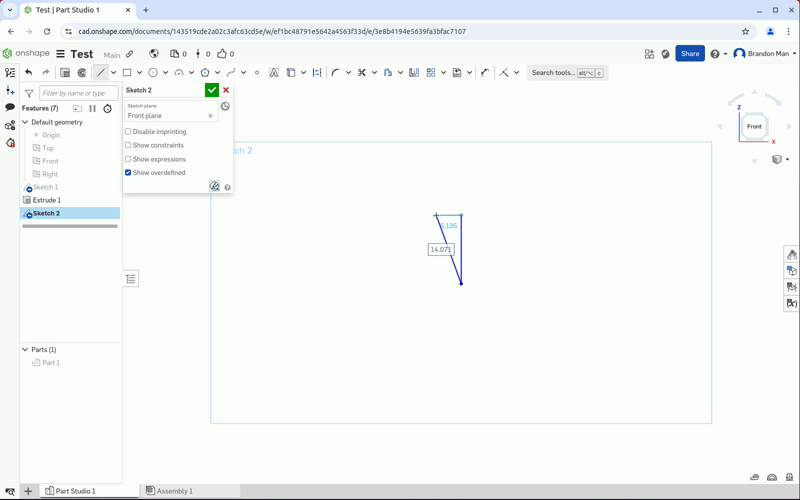
key_up(shift)
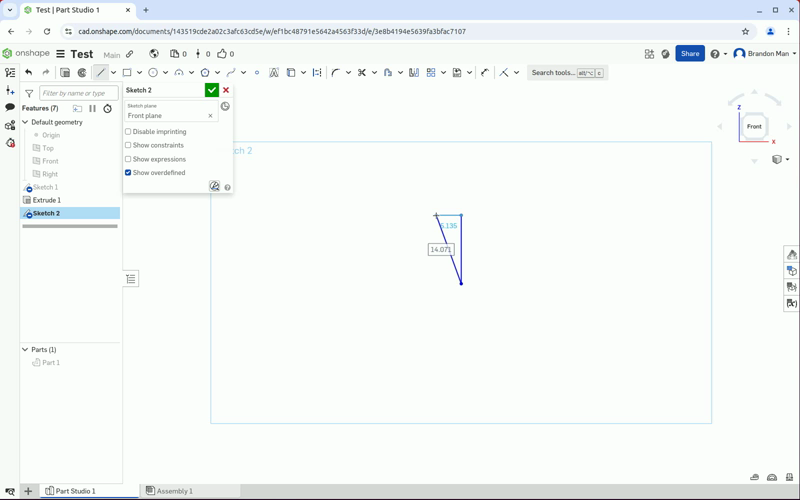
click(436, 215)
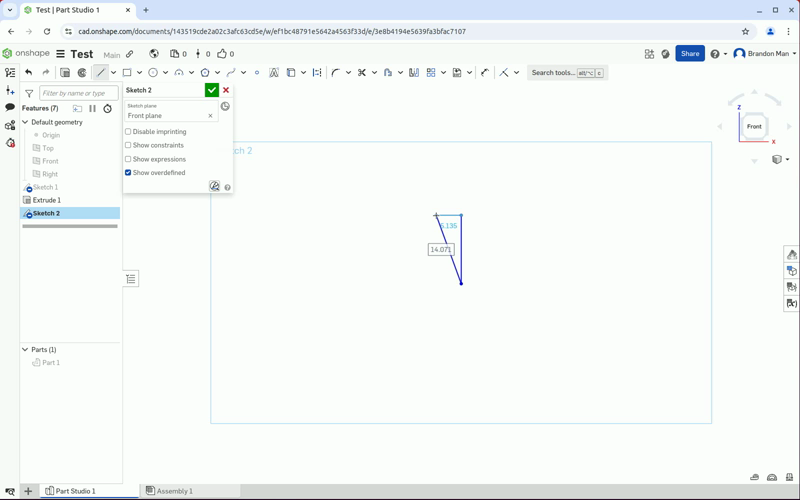
key(esc)
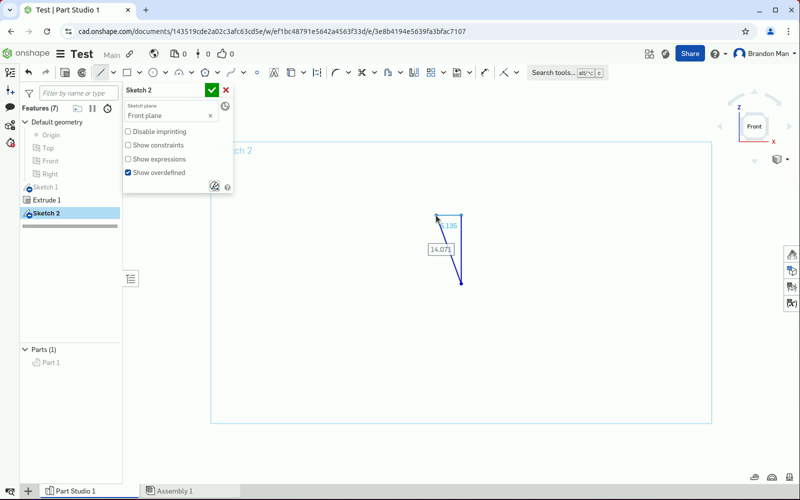
mouse_move(450, 244)
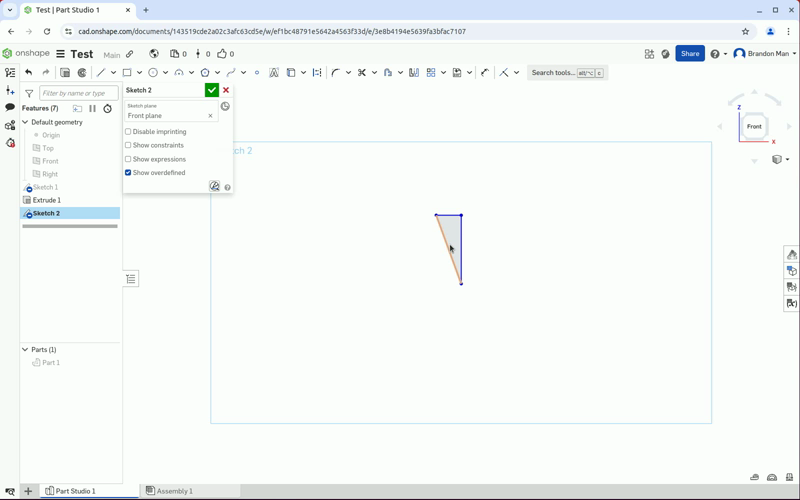
scroll(6)
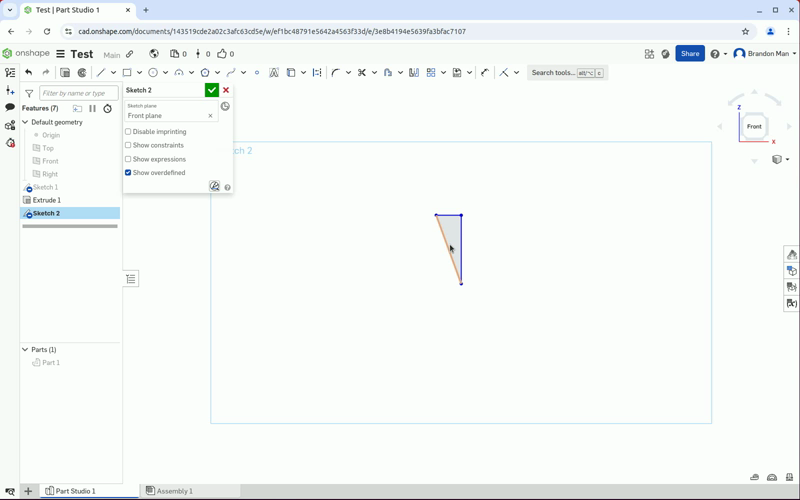
scroll(6)
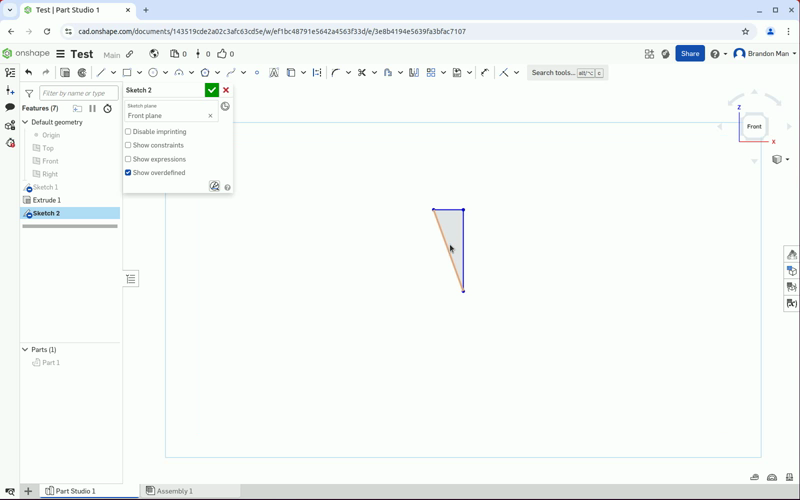
scroll(6)
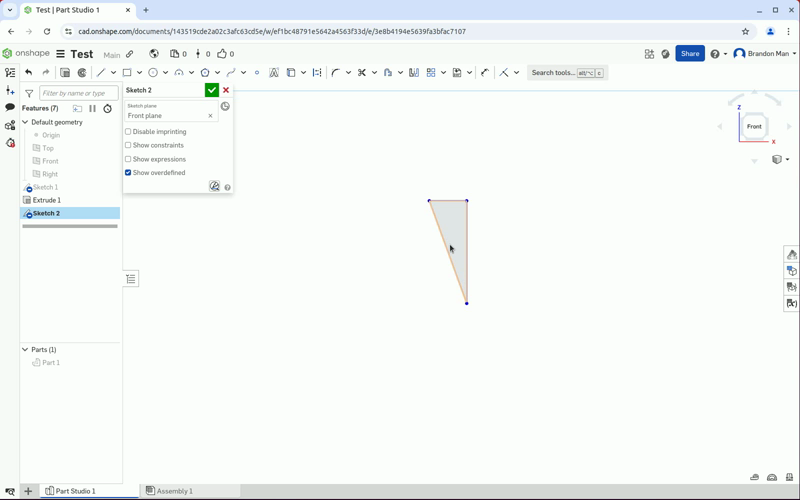
scroll(6)
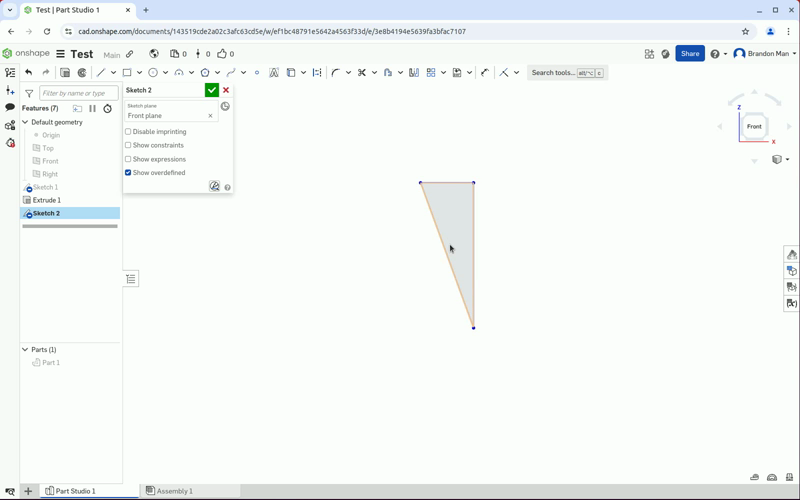
scroll(6)
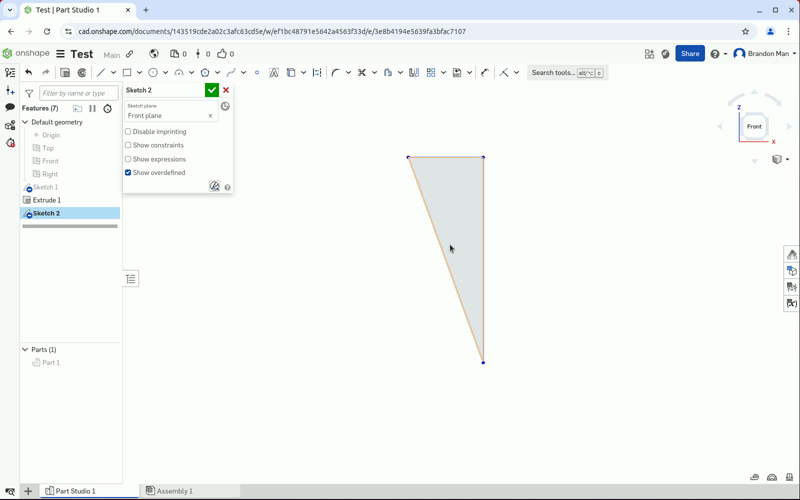
scroll(6)
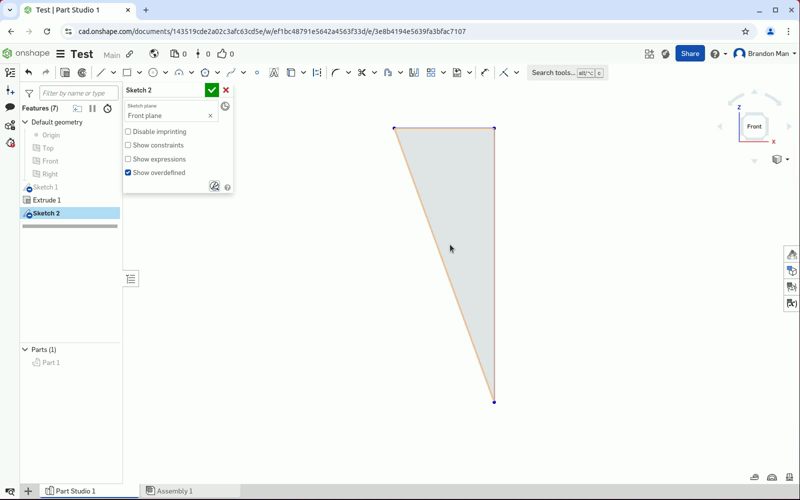
scroll(6)
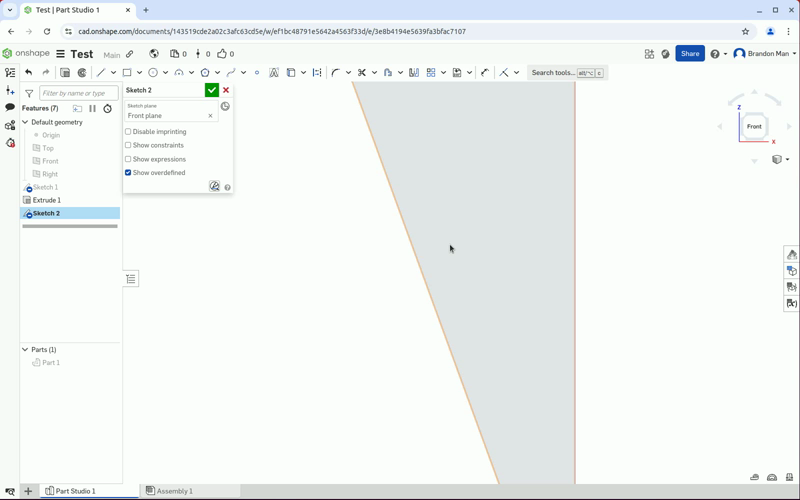
click(450, 244)
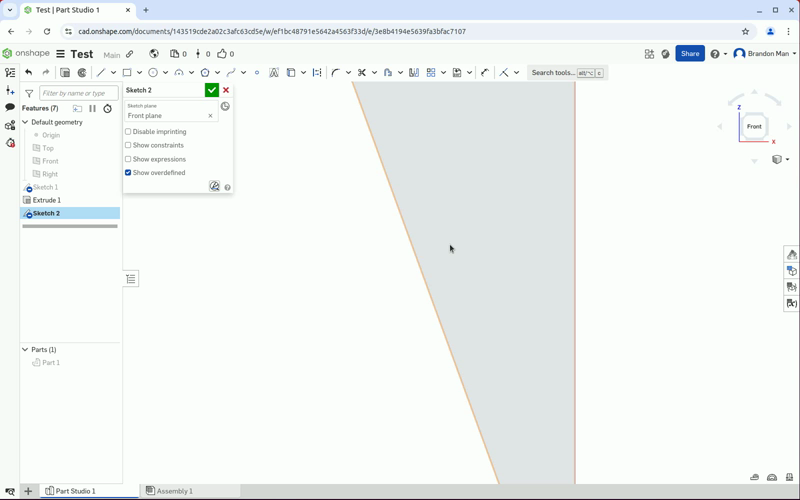
scroll(-6)
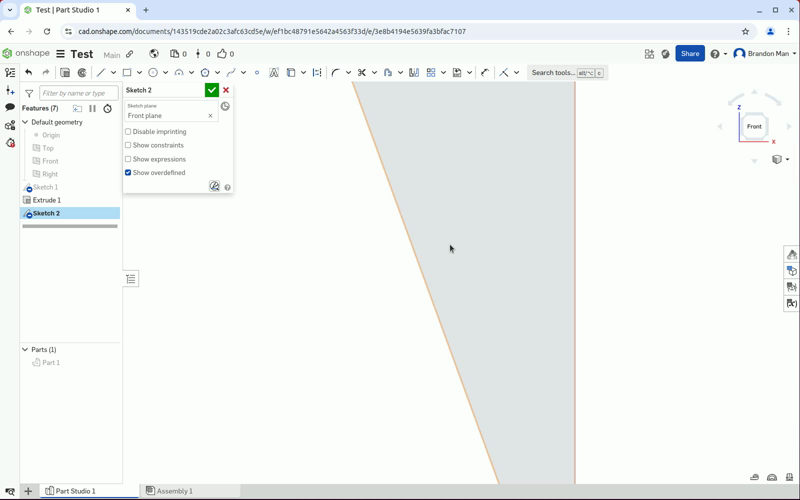
scroll(-6)
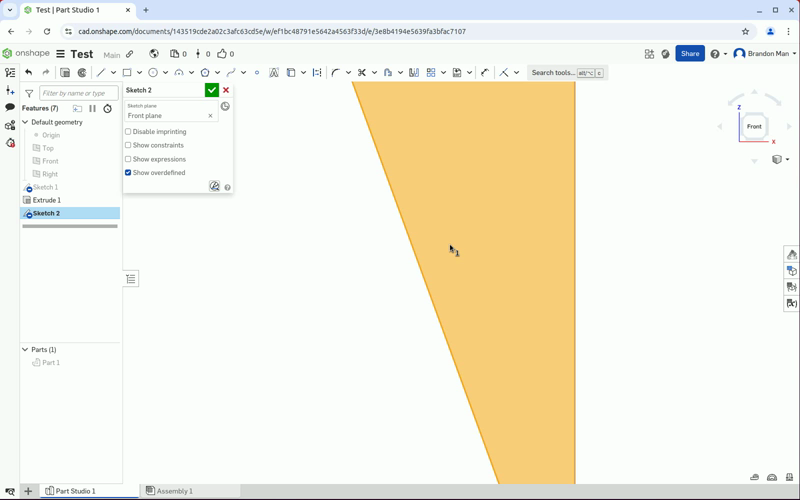
scroll(-6)
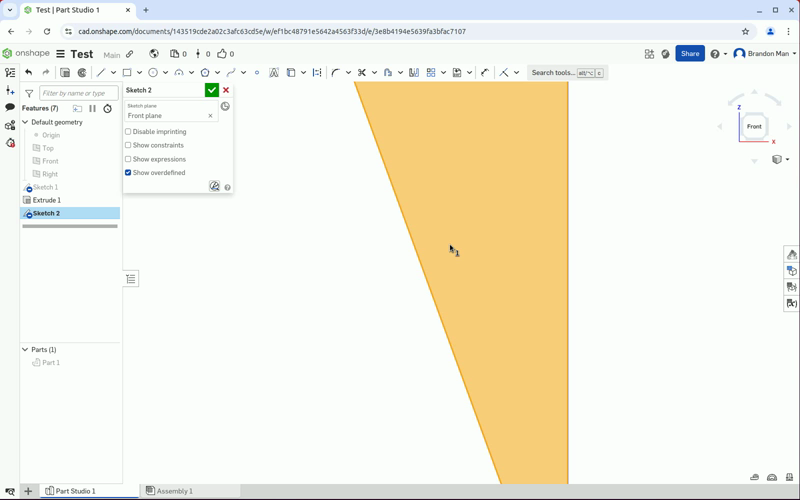
scroll(-6)
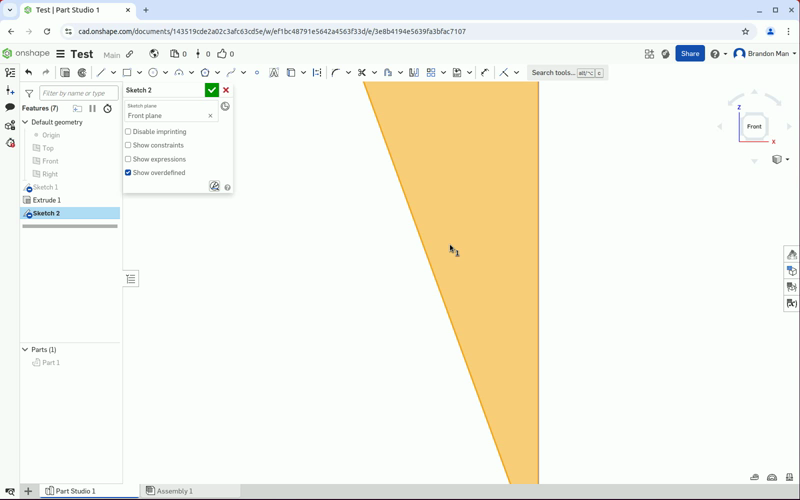
scroll(-6)
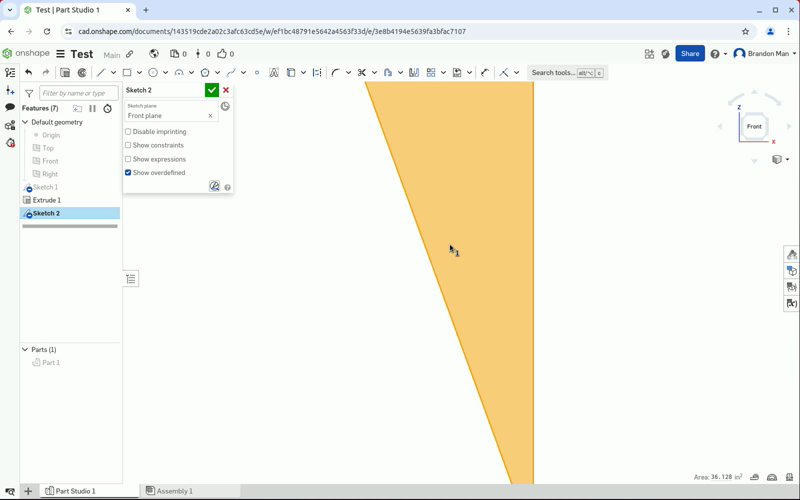
scroll(-6)
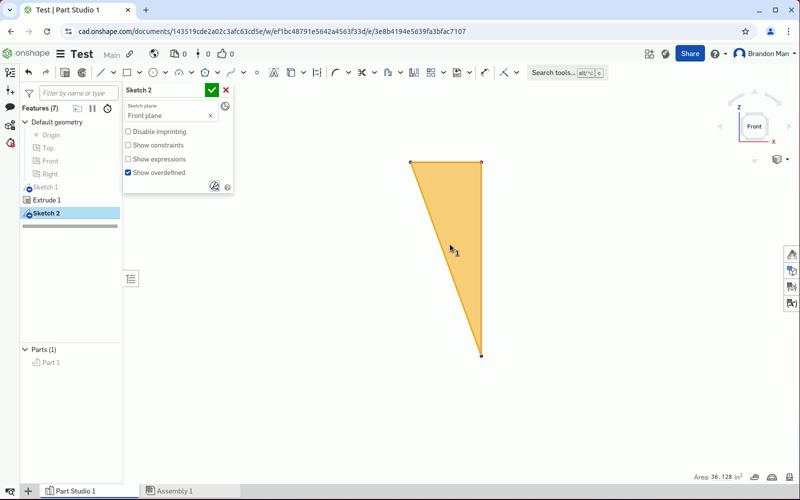
scroll(-6)
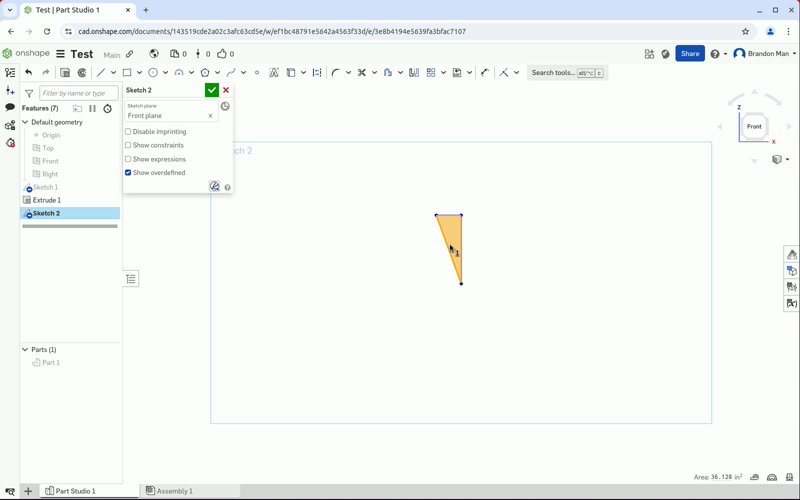
mouse_move(73, 352)
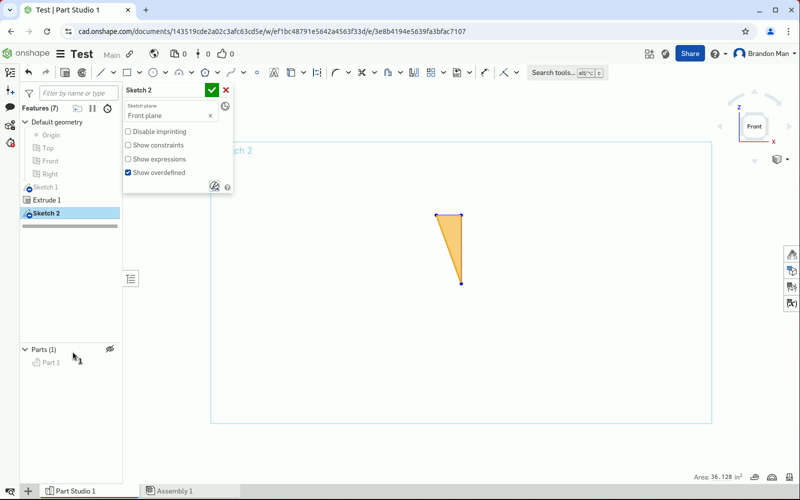
key(shift+y)
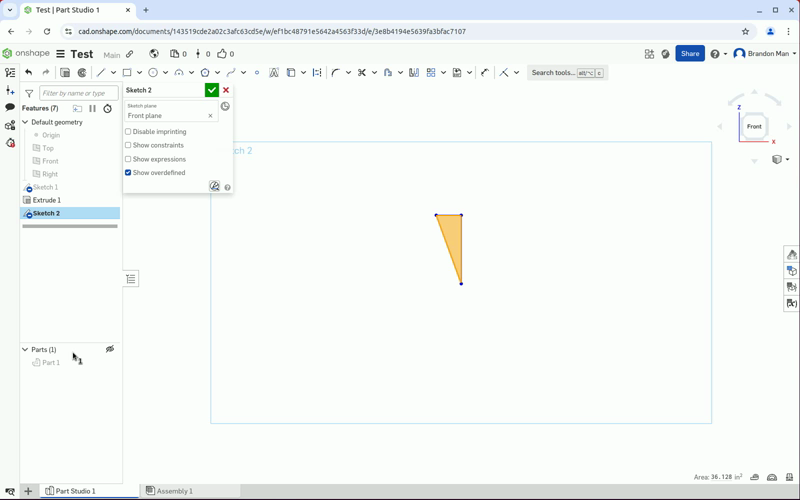
key(shift+e)
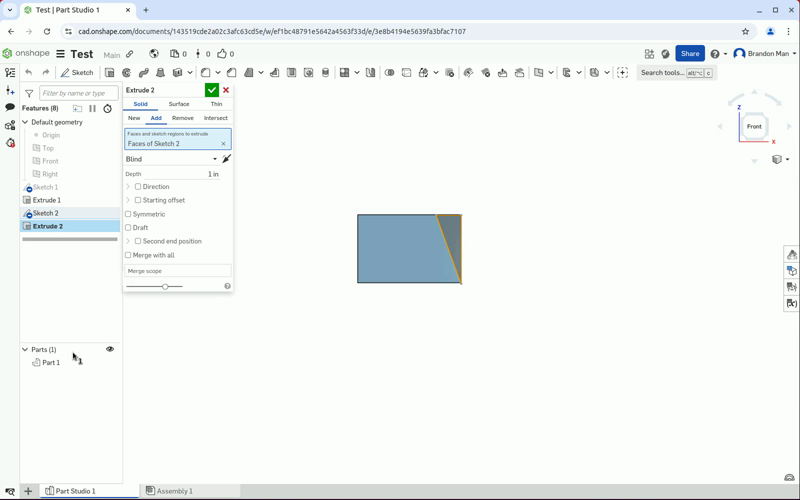
mouse_move(143, 106)
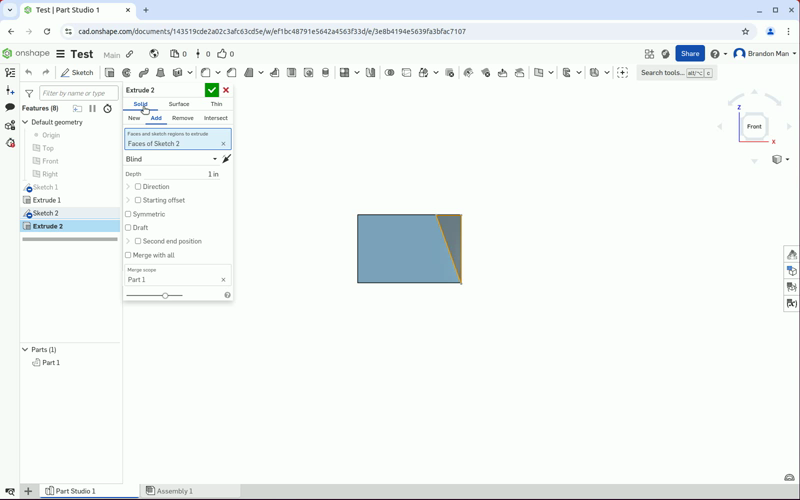
click(143, 106)
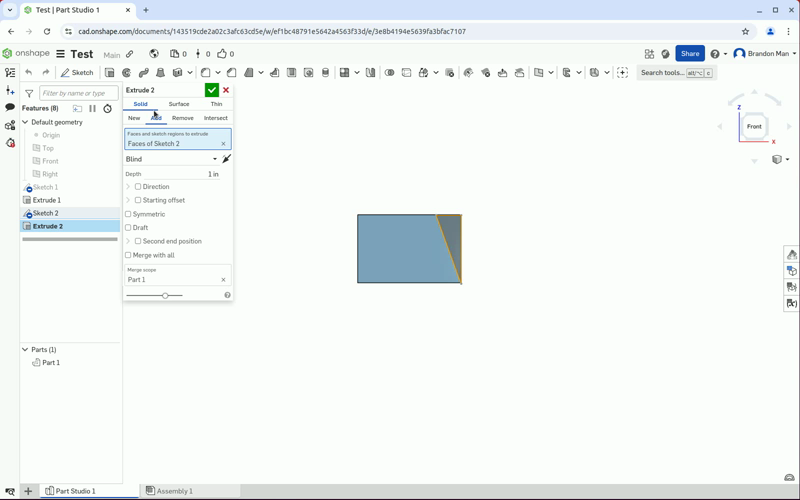
mouse_move(186, 120)
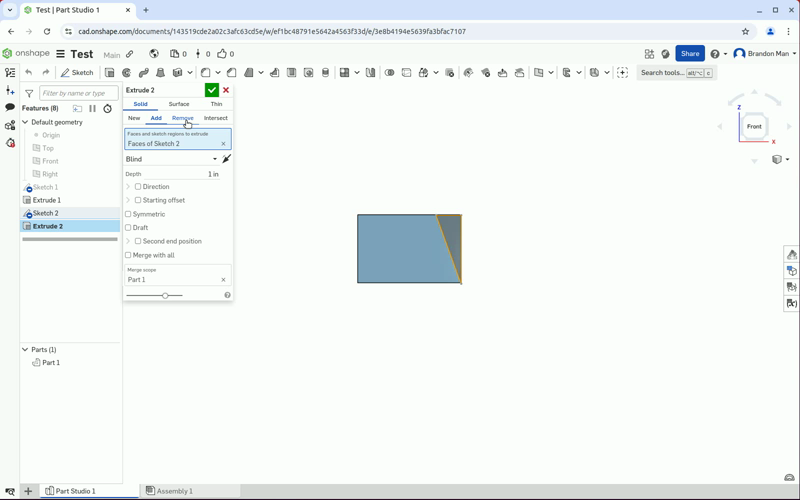
click(186, 120)
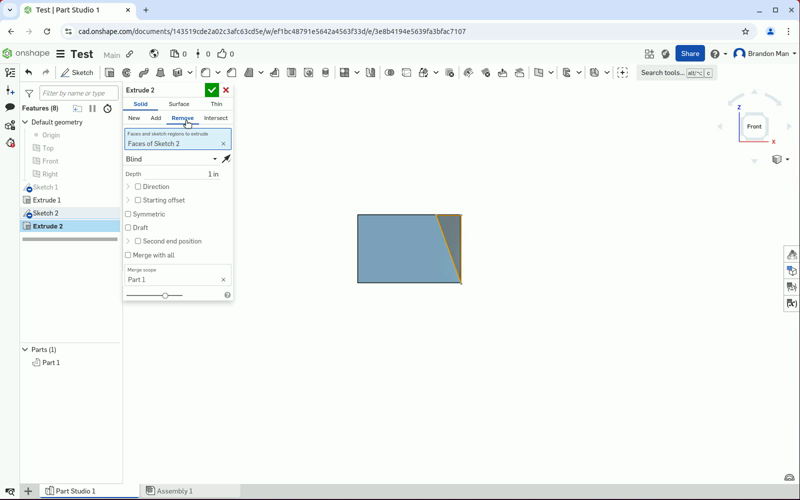
key(tab, 4)
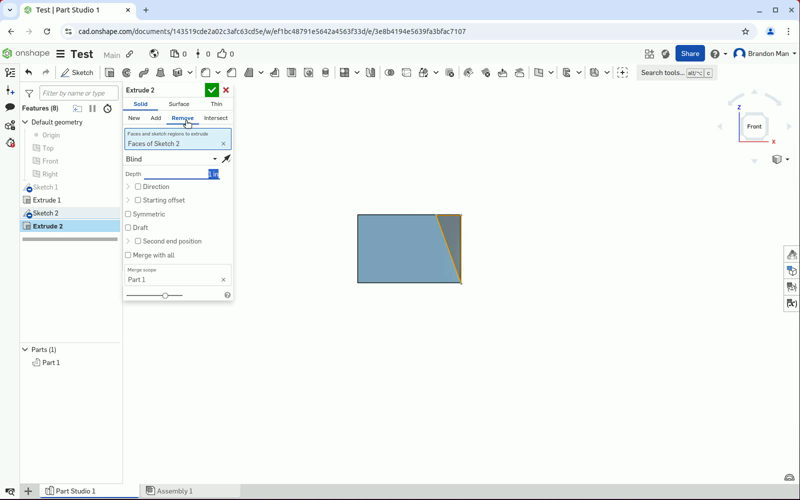
text(23.108)
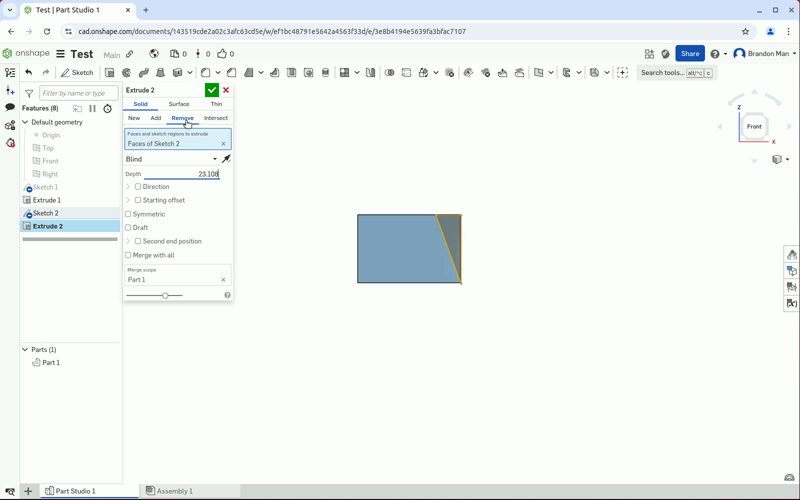
key(tab, 6)
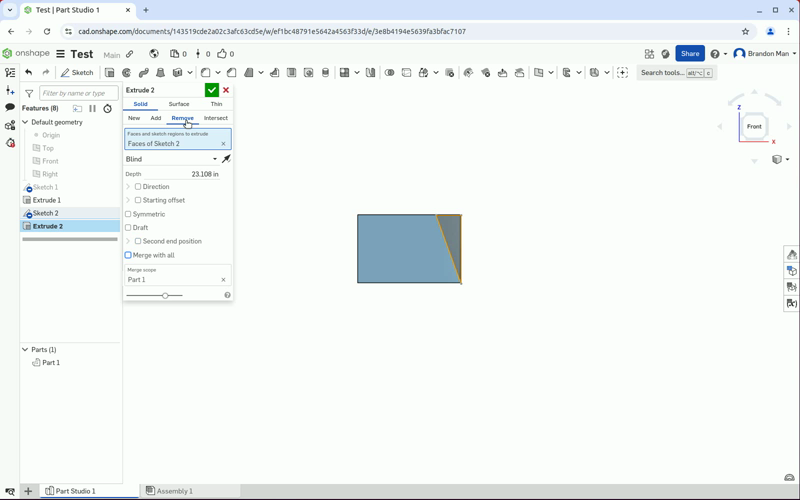
key(space)
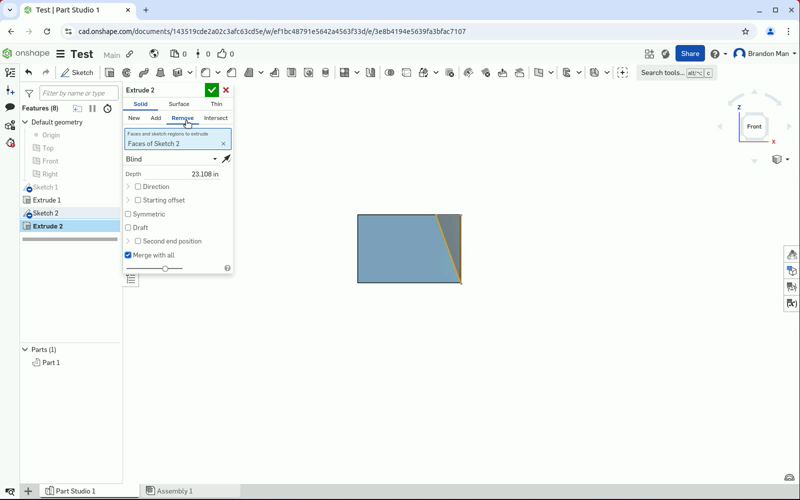
key(enter)
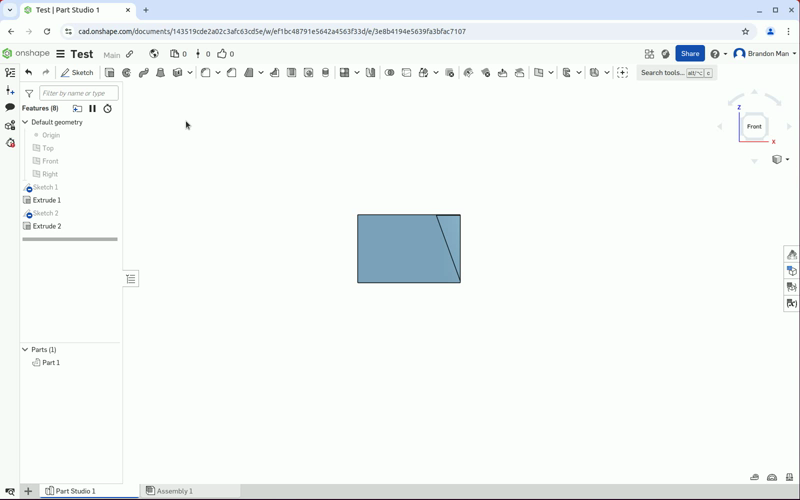
key(shift+h)
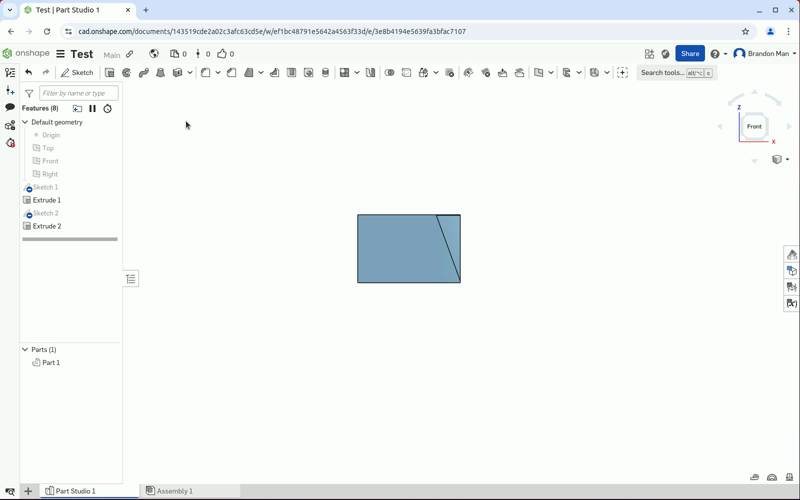
key(shift+h)
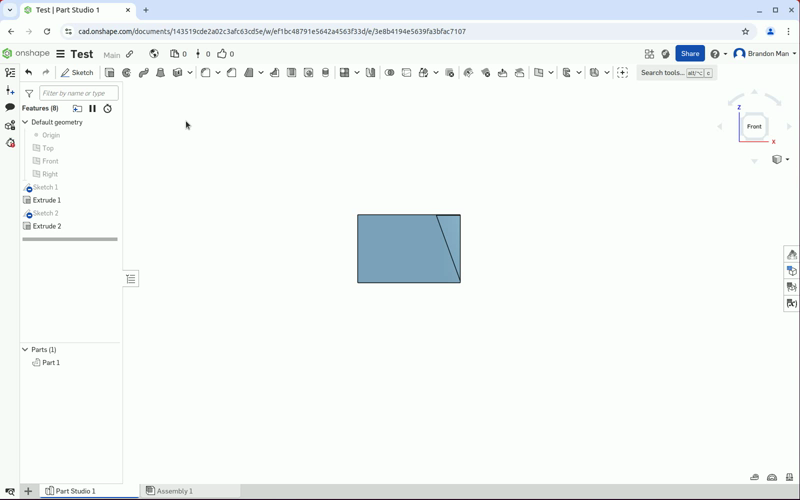
mouse_move(73, 189)
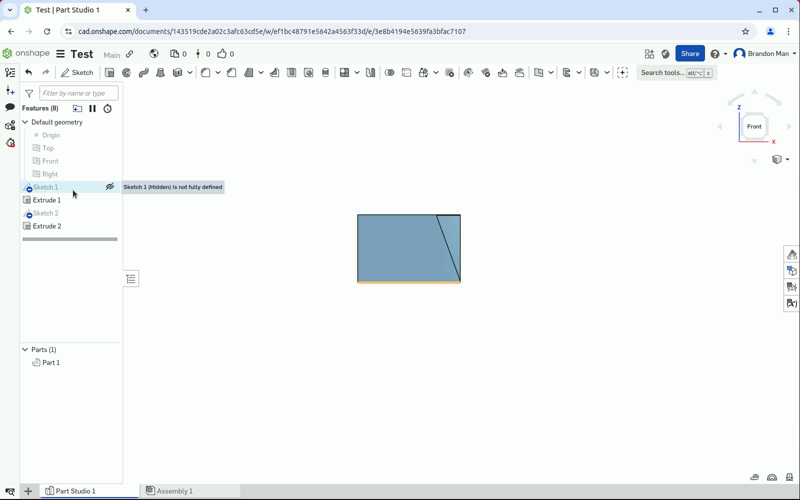
click(73, 189)
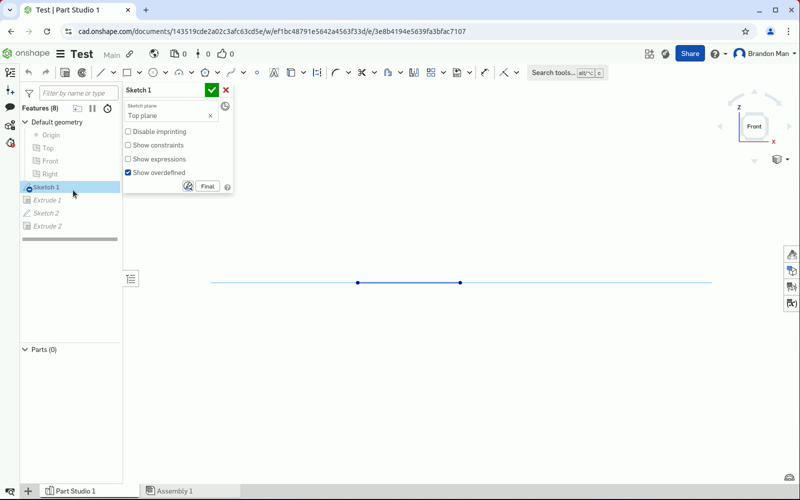
mouse_move(229, 92)
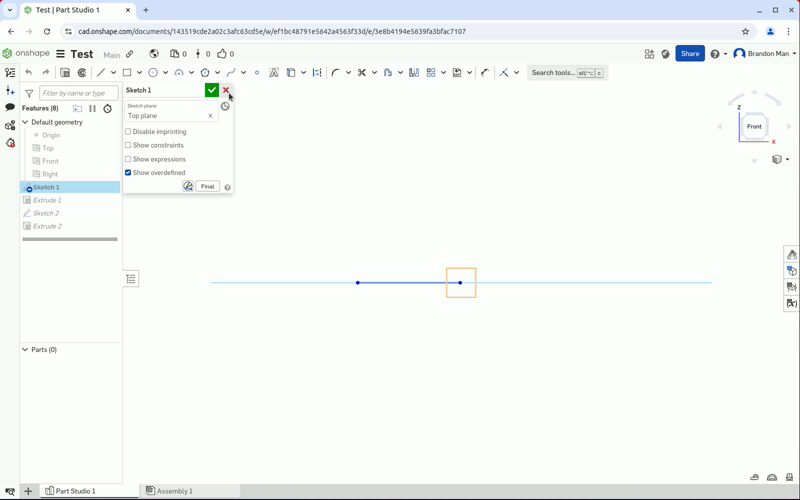
click(229, 92)
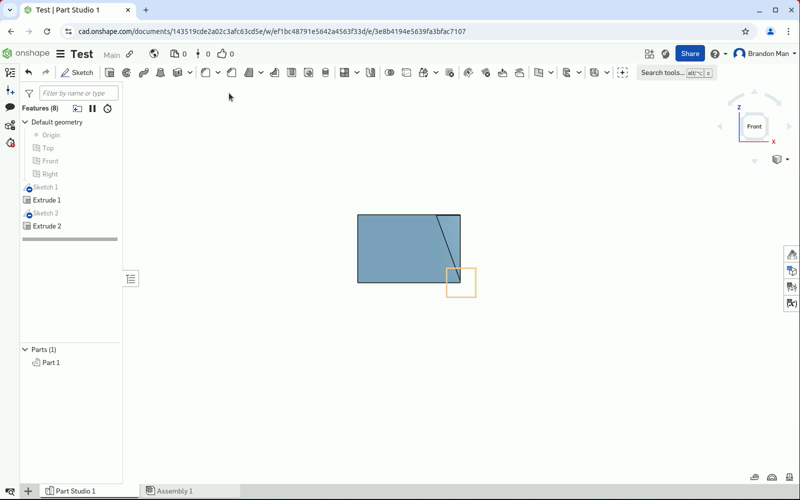
mouse_move(73, 352)
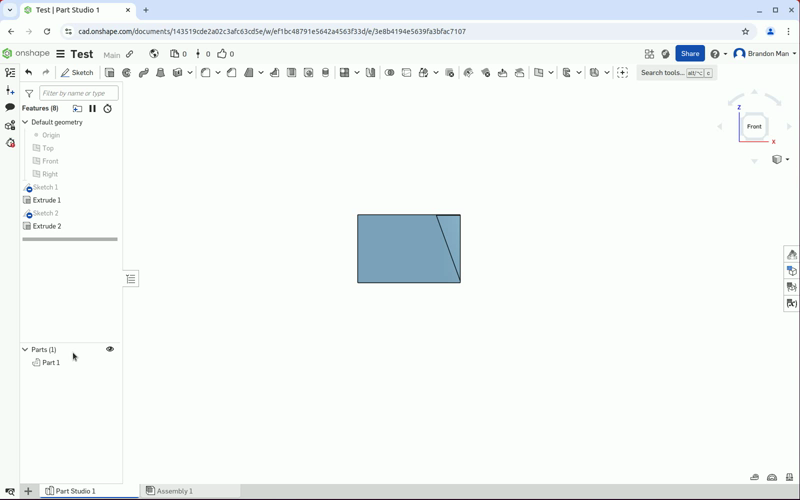
key(y)
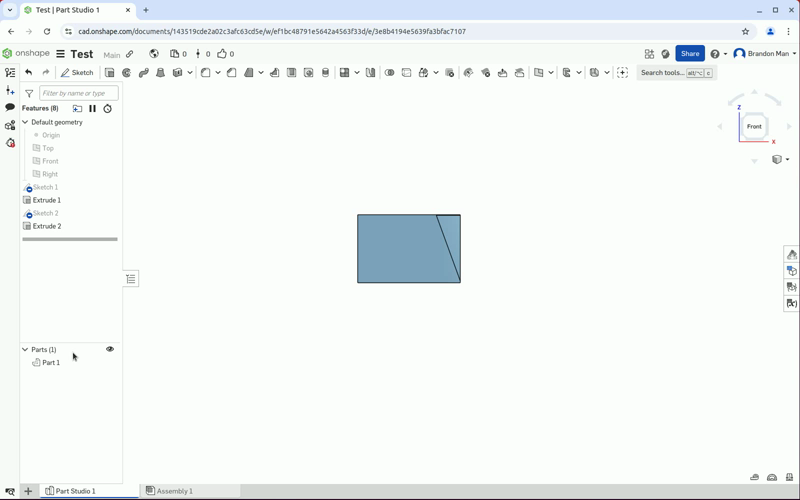
key(shift+p)
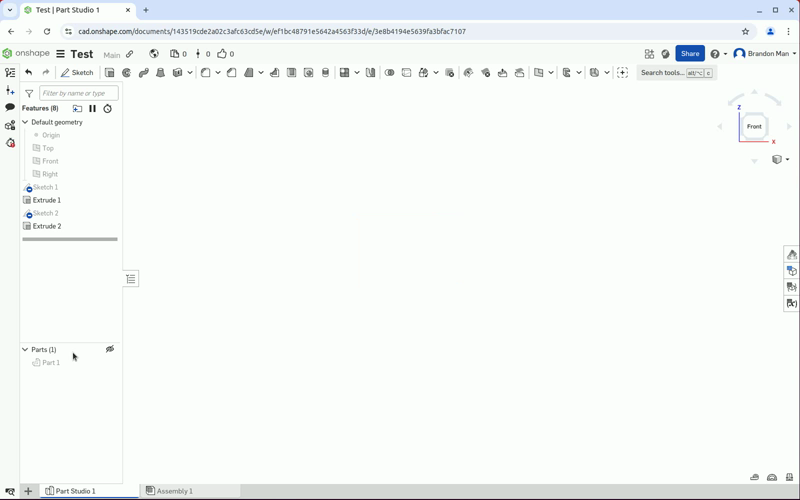
key(space)
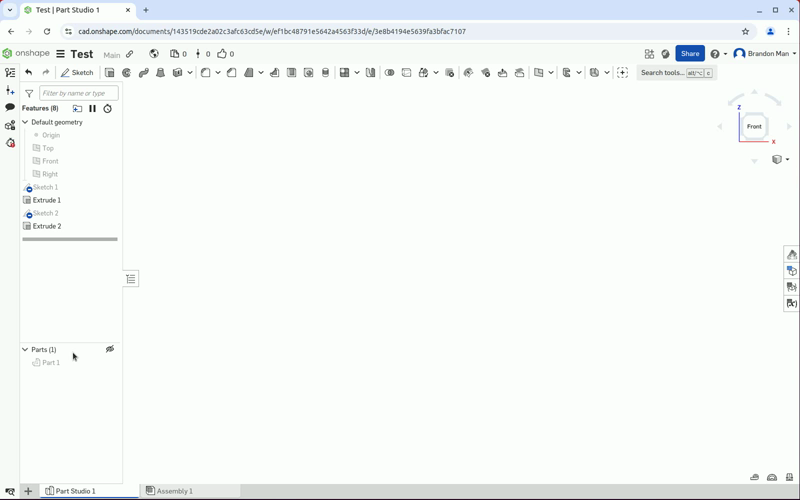
key_down(shift)
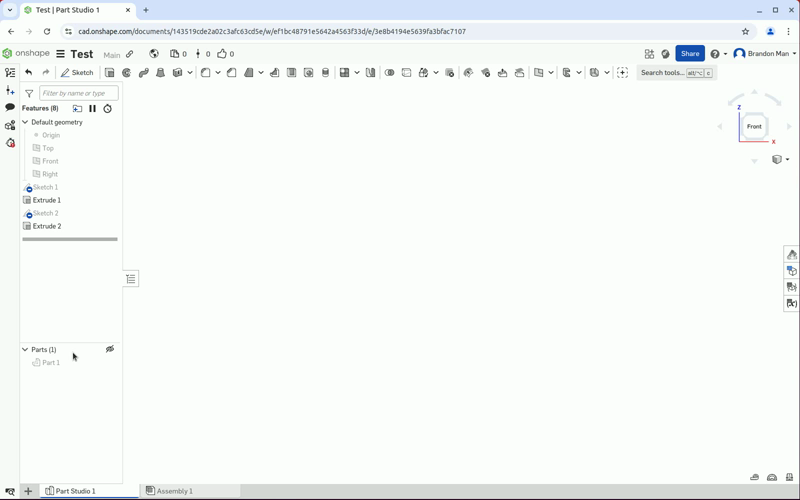
key(left)
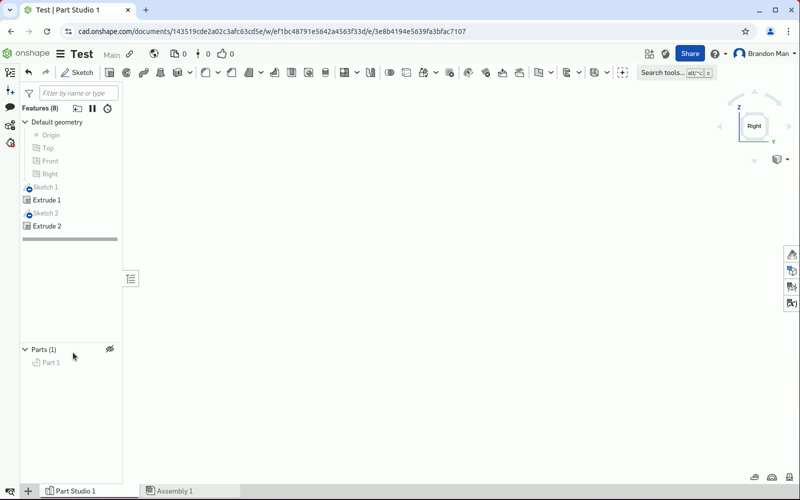
key_up(shift)
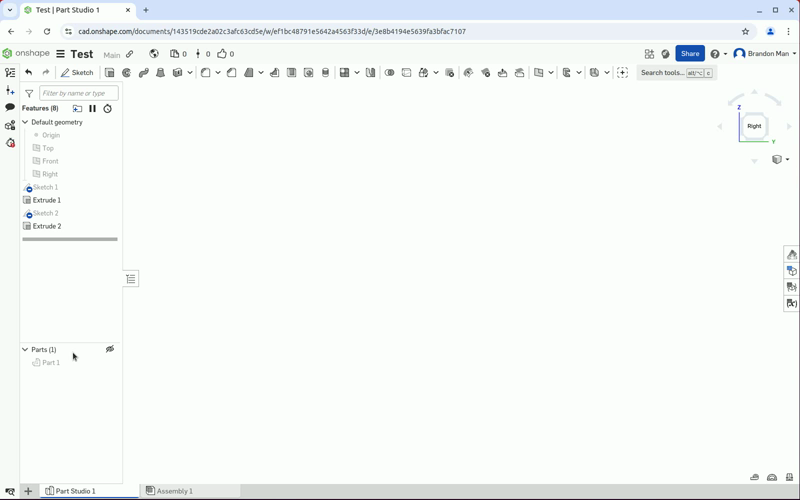
mouse_move(73, 352)
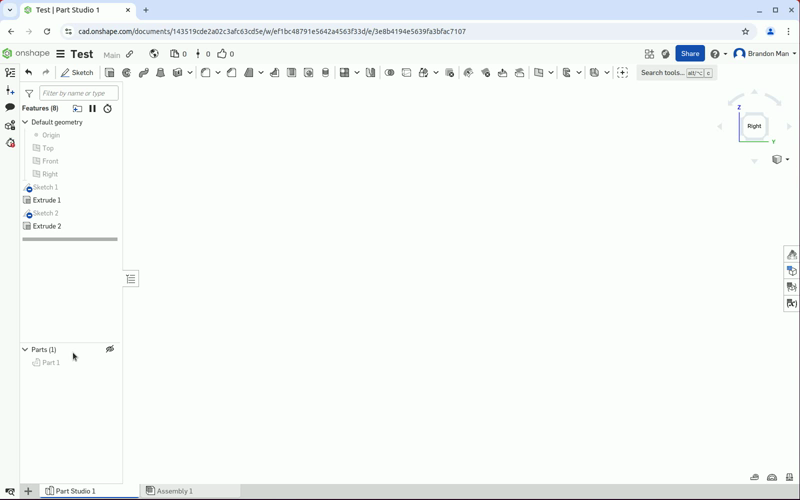
key(shift+y)
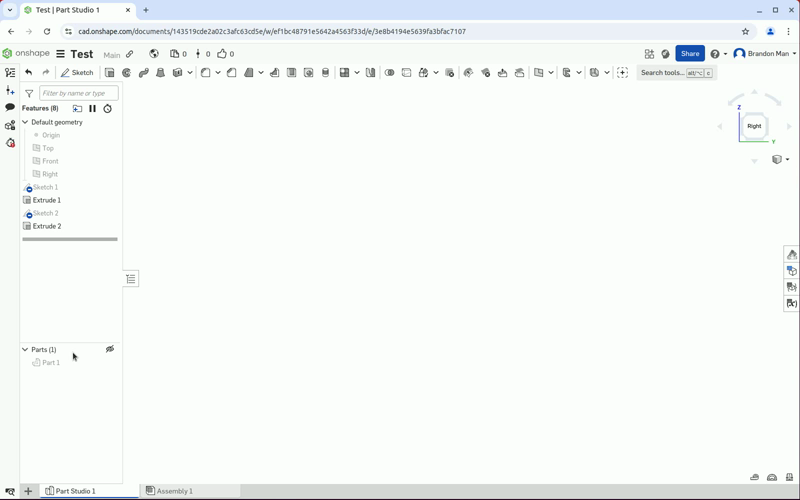
key(shift+s)
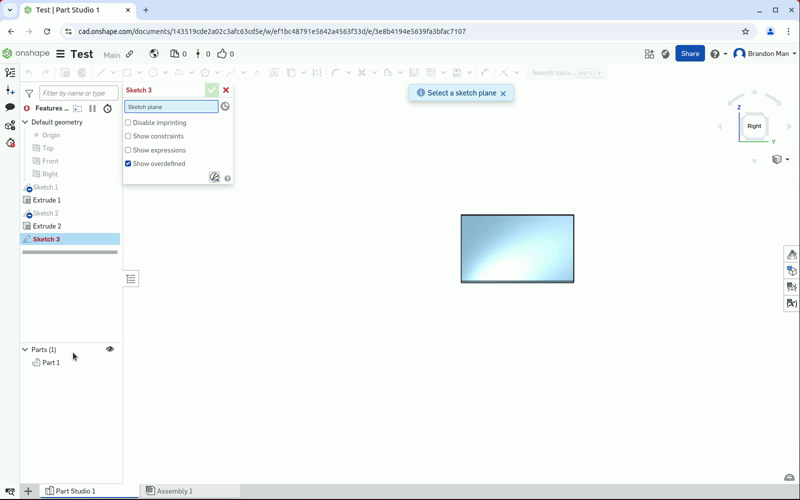
mouse_move(73, 176)
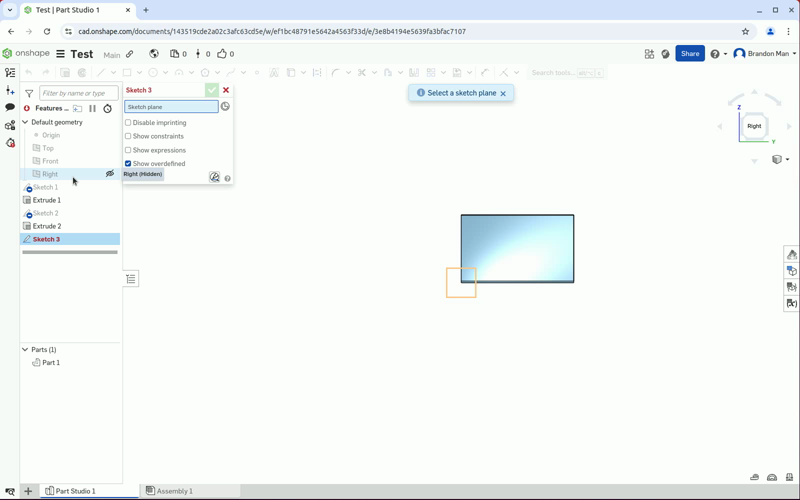
click(73, 176)
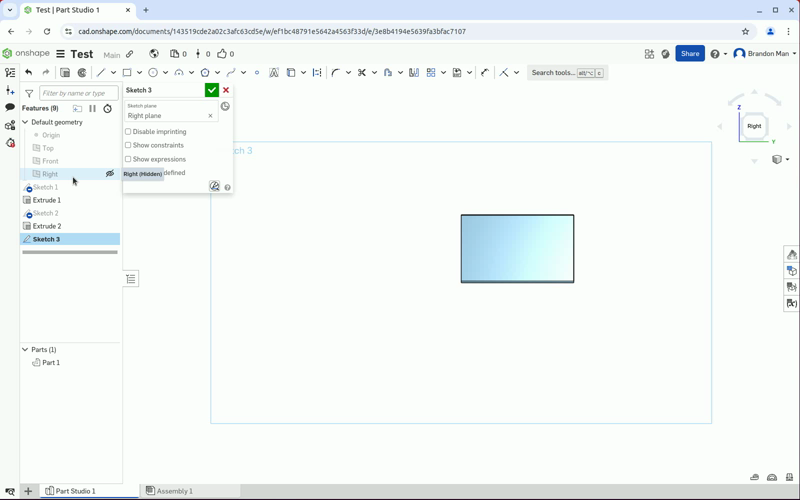
mouse_move(73, 352)
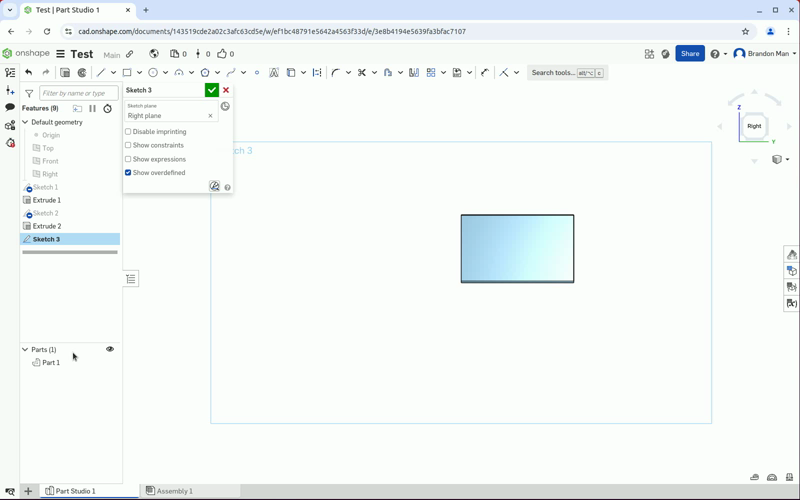
key(y)
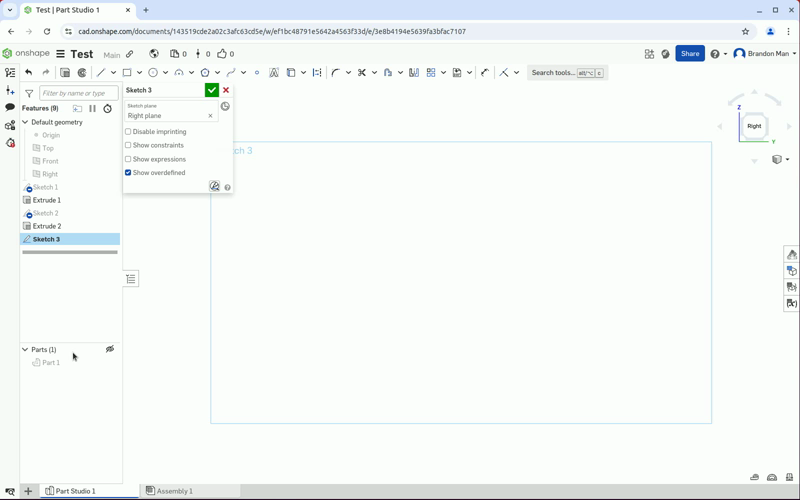
key(l)
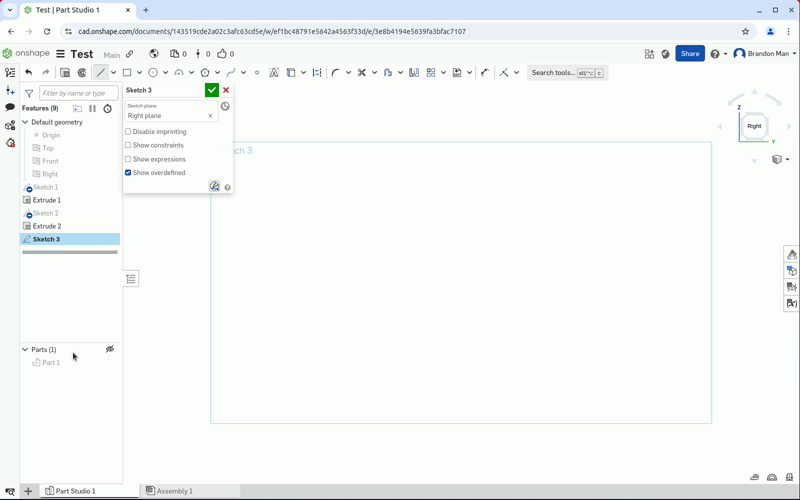
key_down(shift)
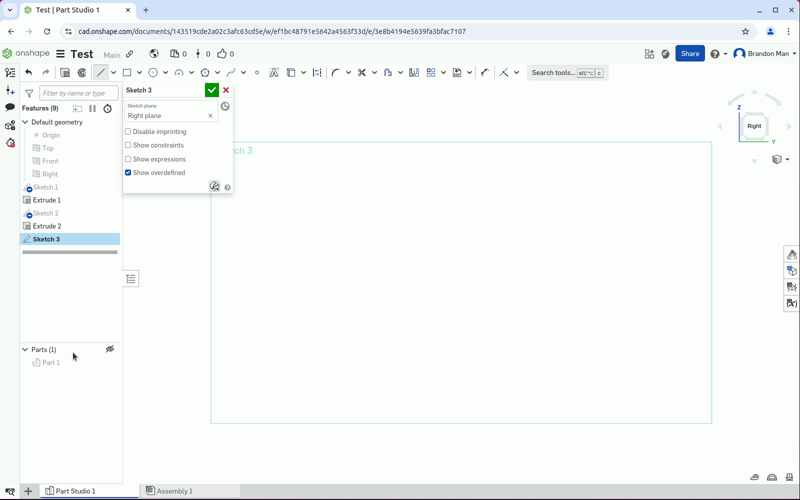
mouse_move(548, 215)
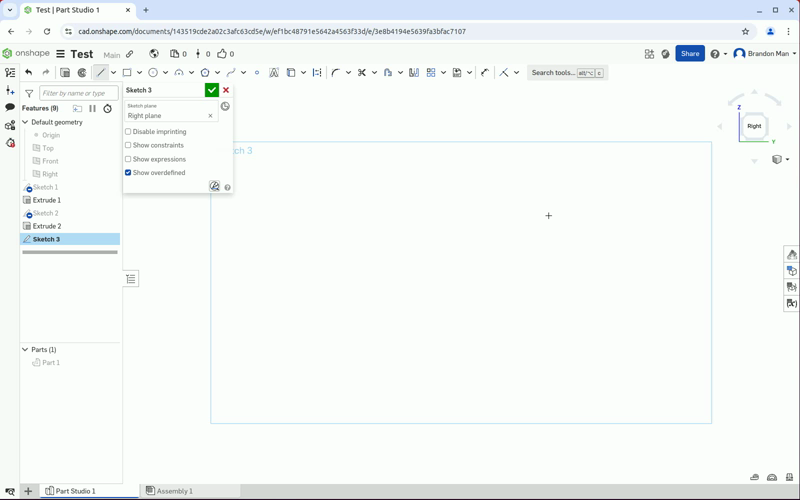
click(548, 215)
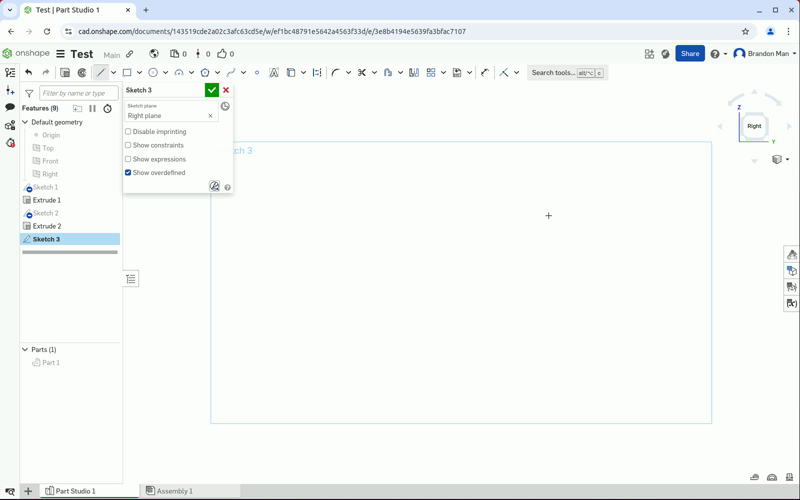
key_up(shift)
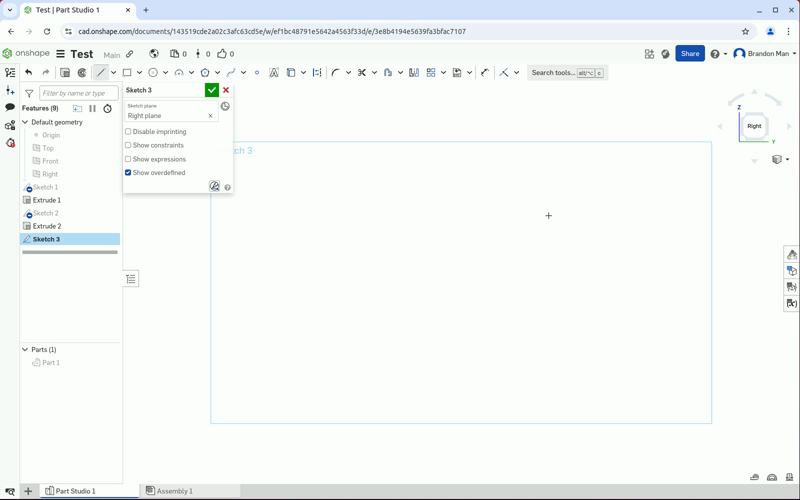
key_down(shift)
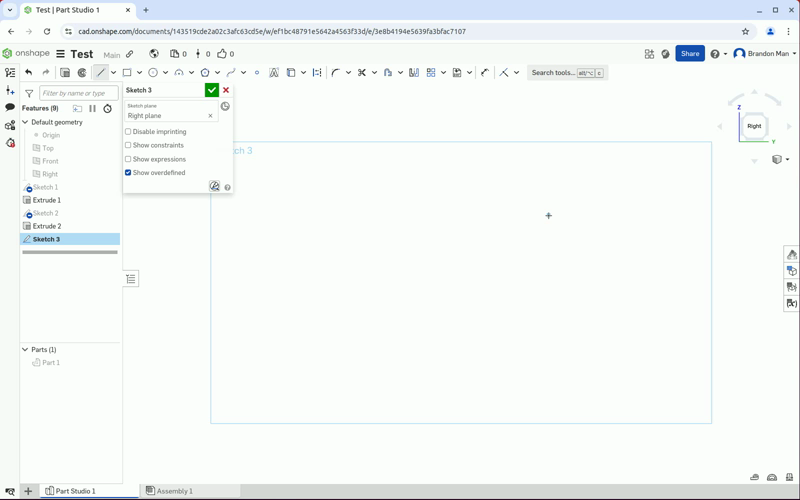
mouse_move(573, 283)
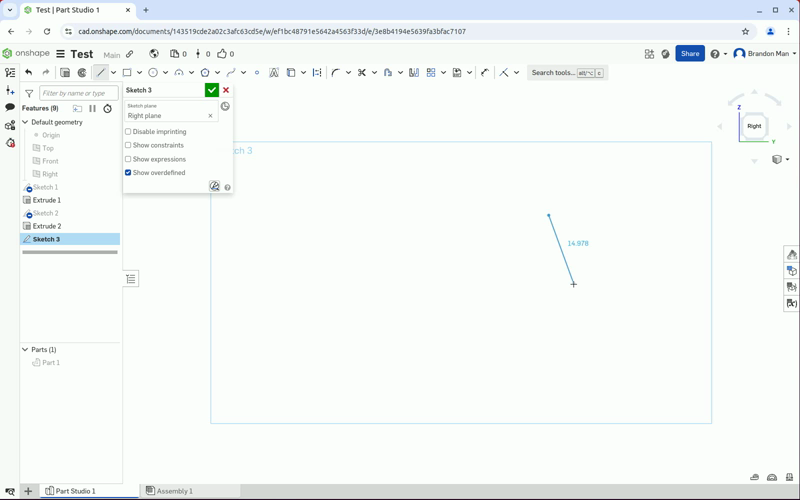
click(573, 283)
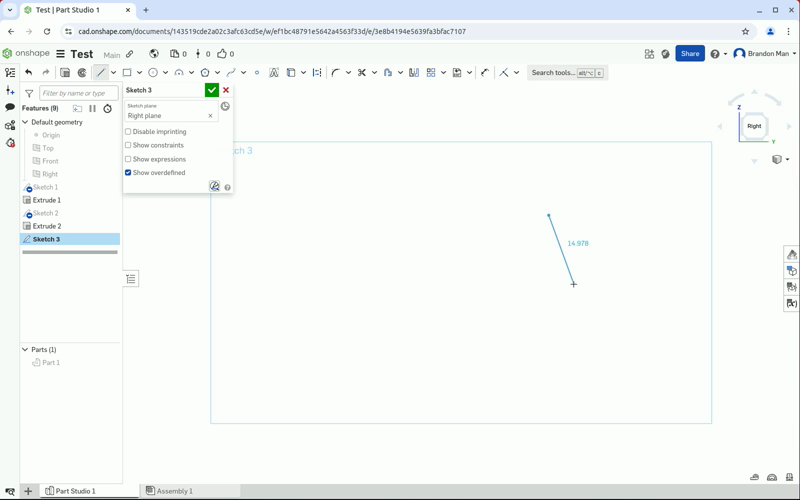
key_up(shift)
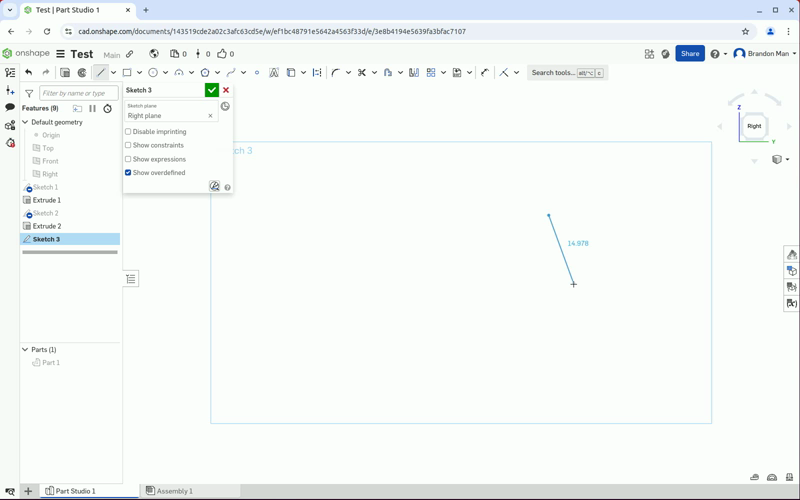
key_down(shift)
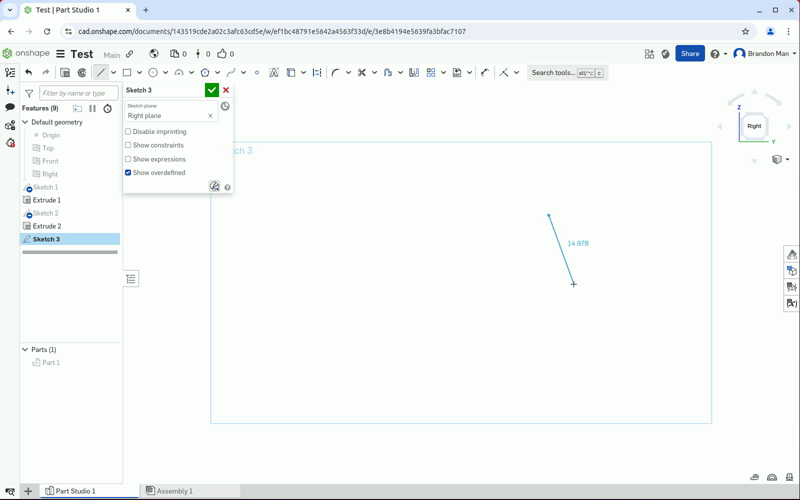
mouse_move(573, 215)
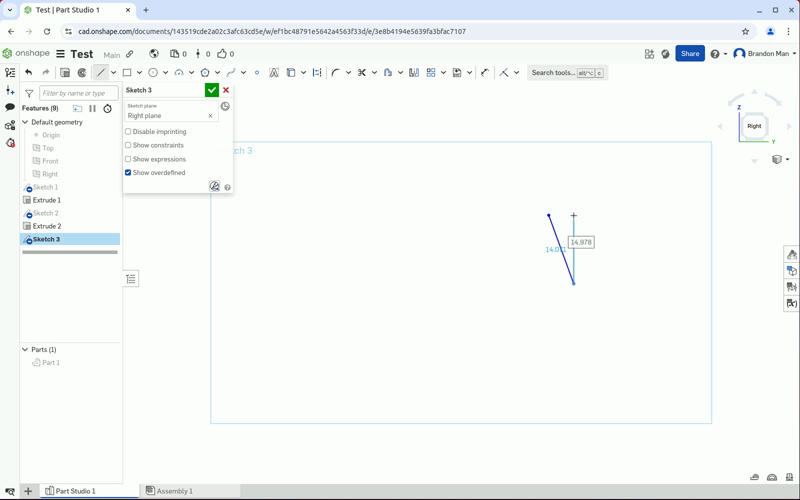
click(573, 215)
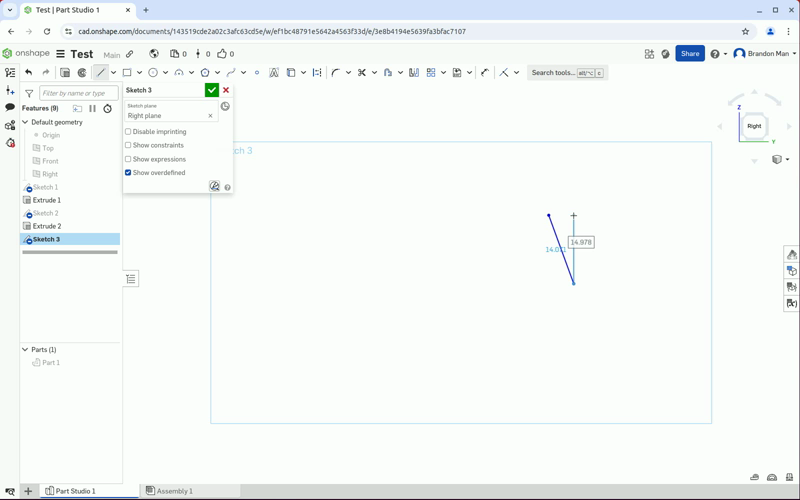
key_up(shift)
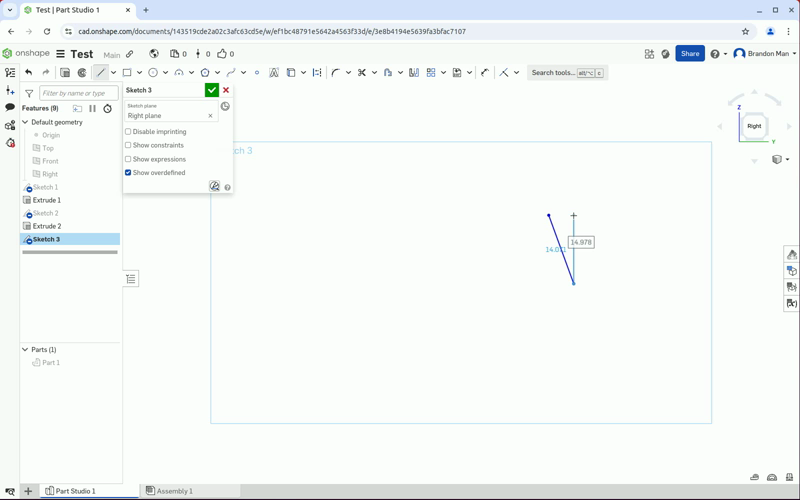
mouse_move(589, 215)
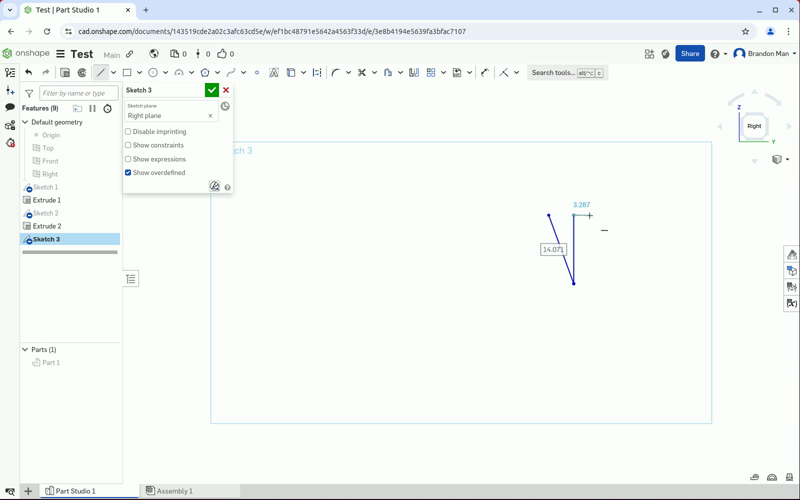
key_down(shift)
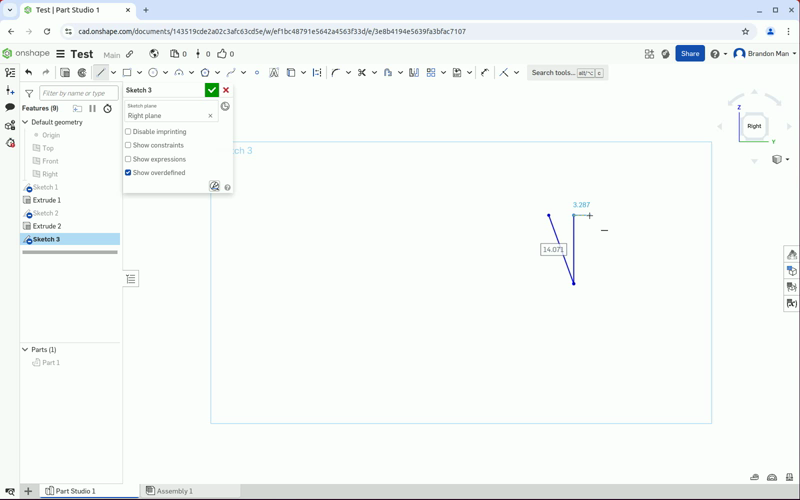
mouse_move(548, 215)
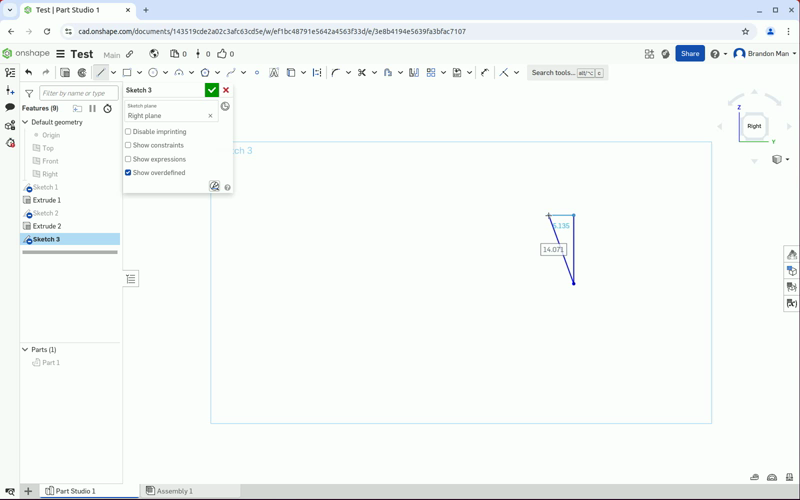
key_up(shift)
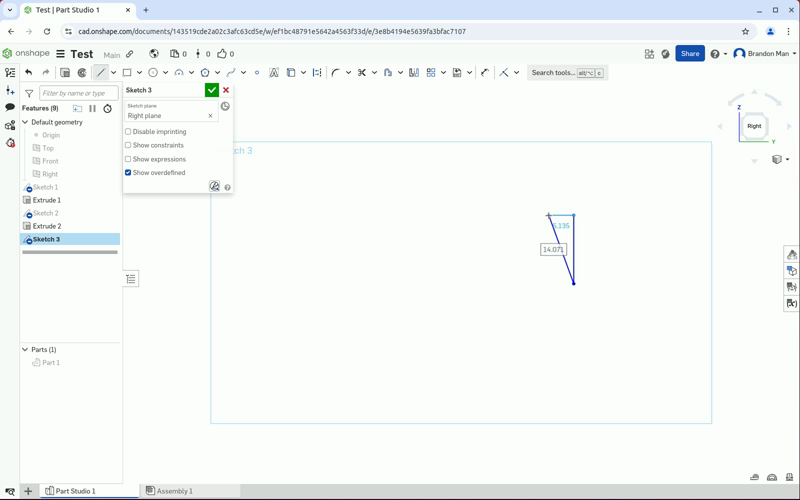
click(548, 215)
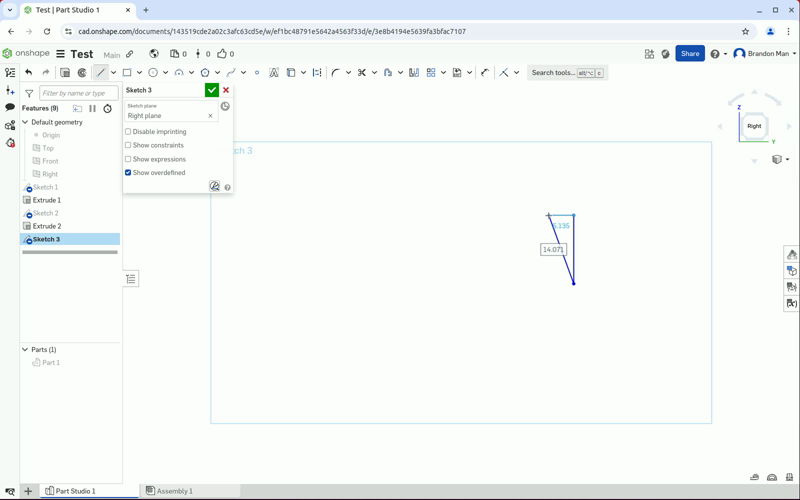
key(esc)
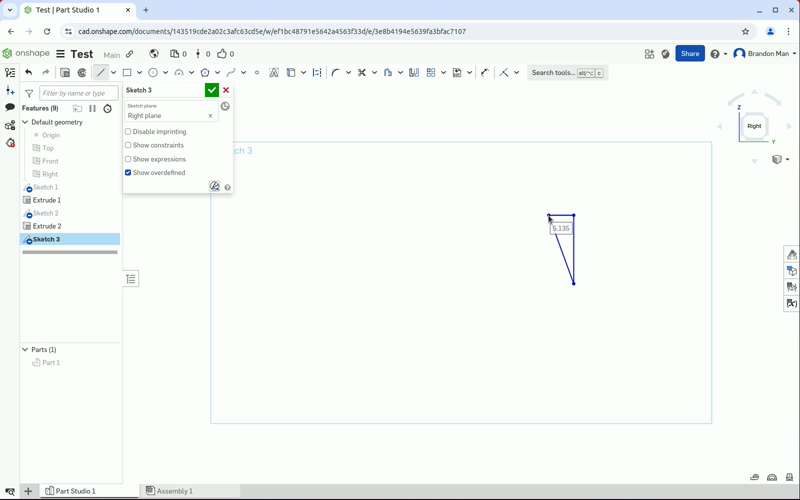
mouse_move(569, 268)
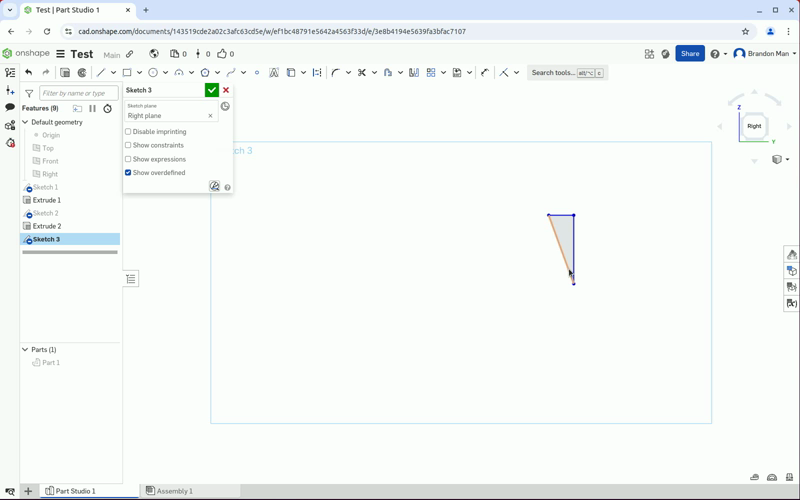
scroll(6)
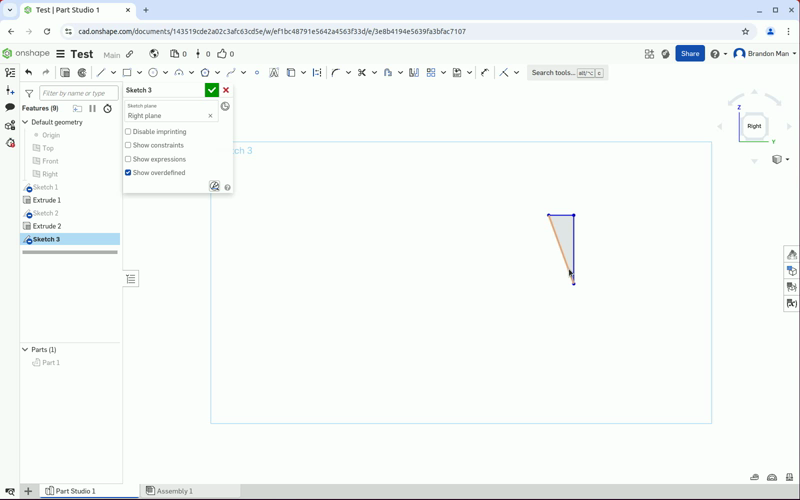
scroll(6)
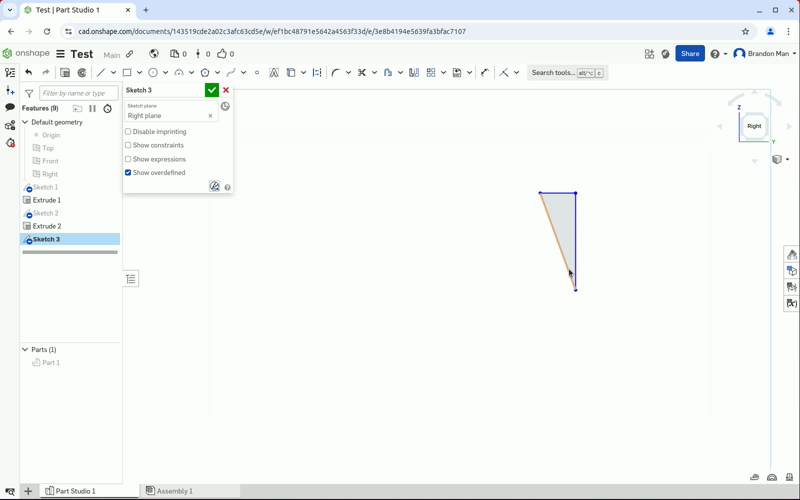
scroll(6)
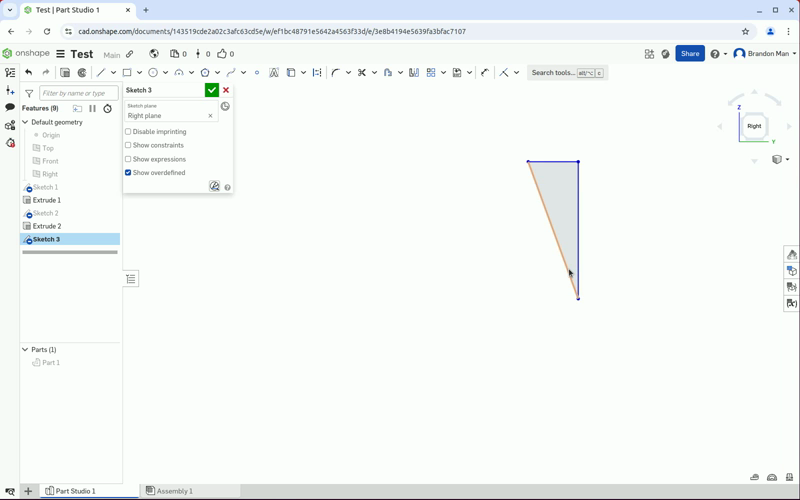
scroll(6)
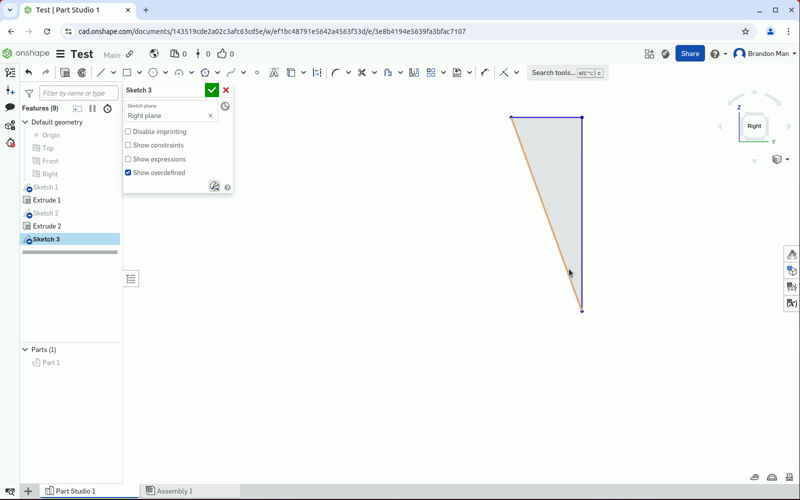
scroll(6)
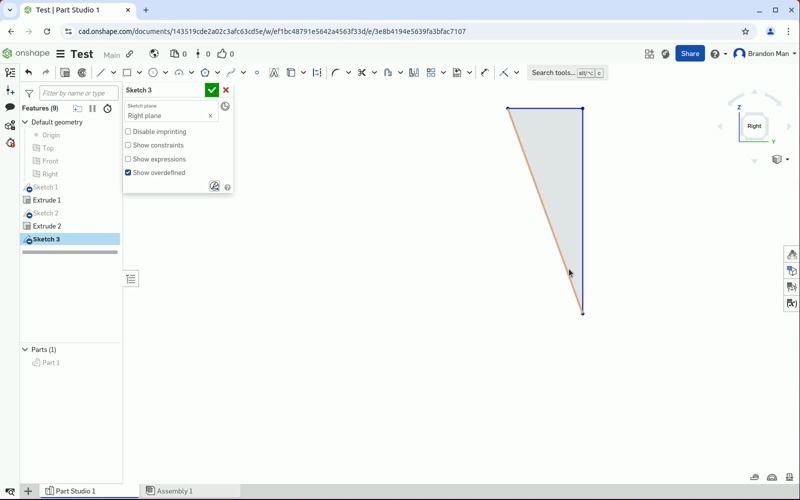
scroll(6)
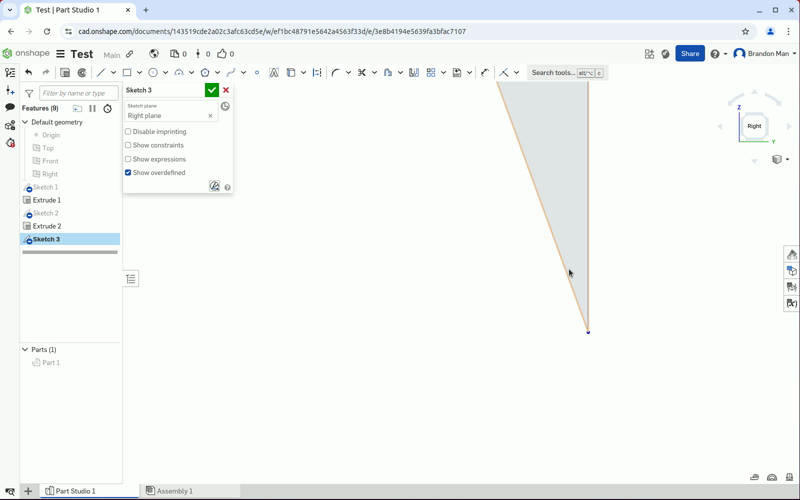
scroll(6)
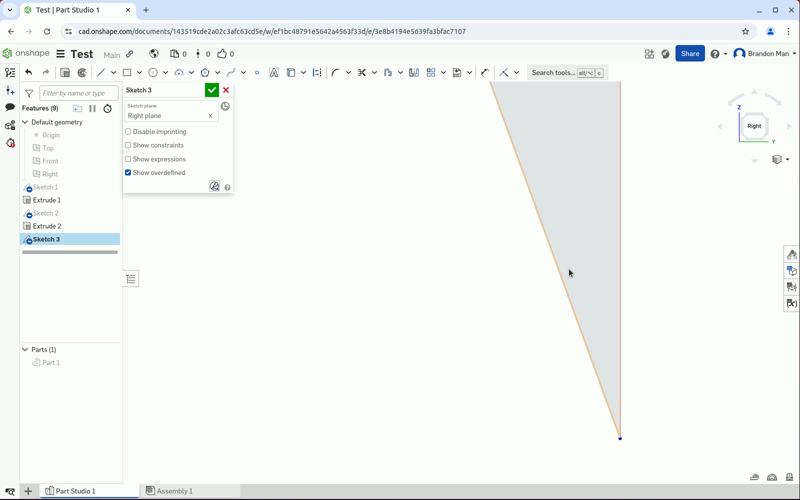
click(569, 268)
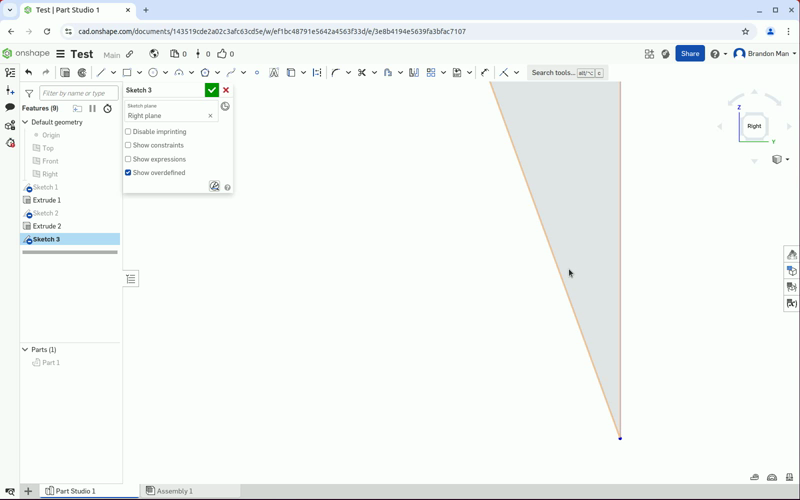
scroll(-6)
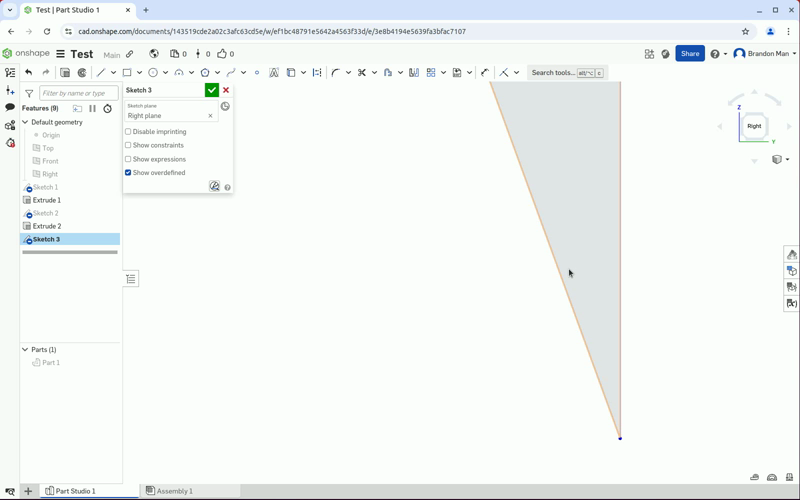
scroll(-6)
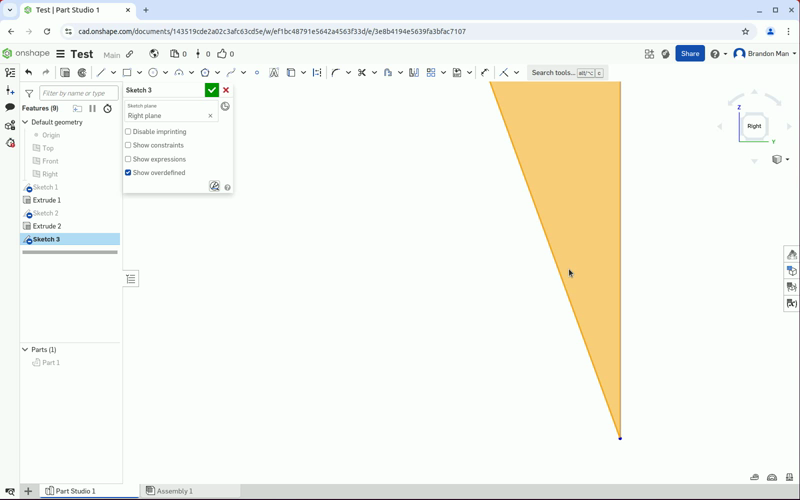
scroll(-6)
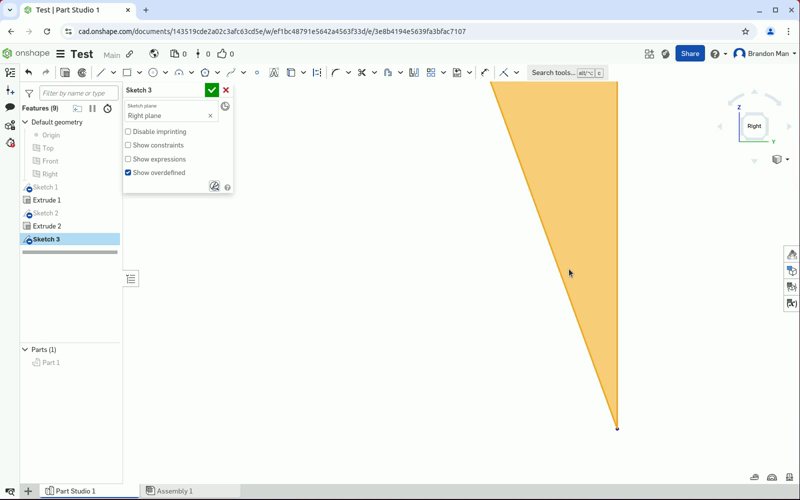
scroll(-6)
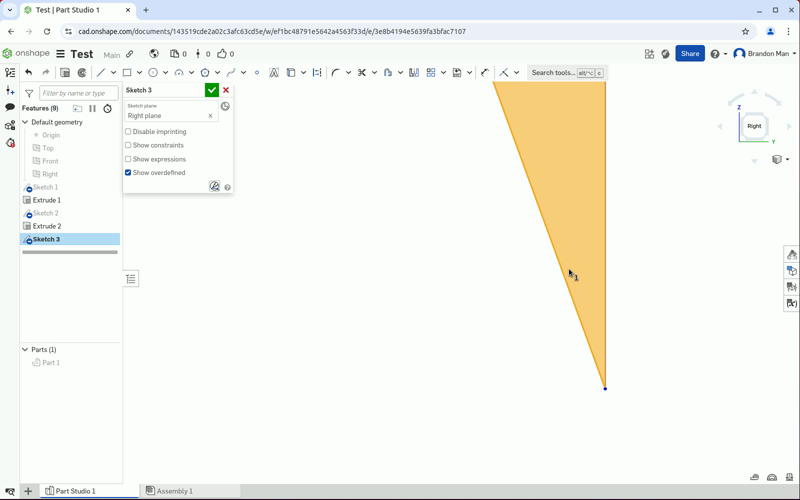
scroll(-6)
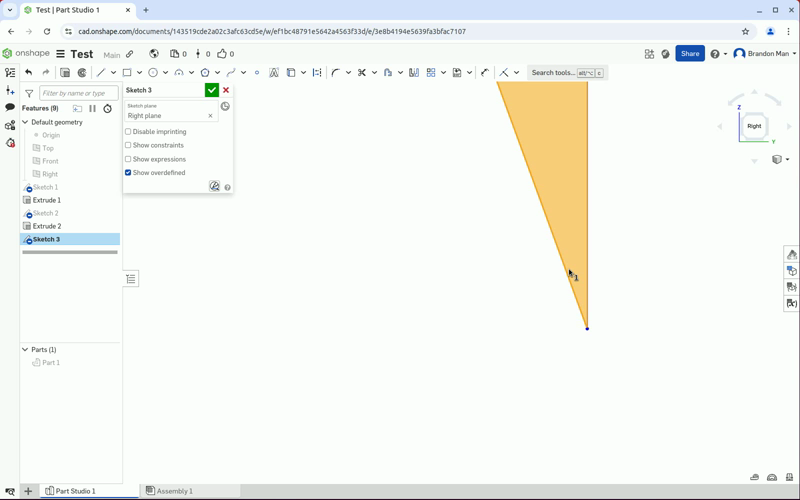
scroll(-6)
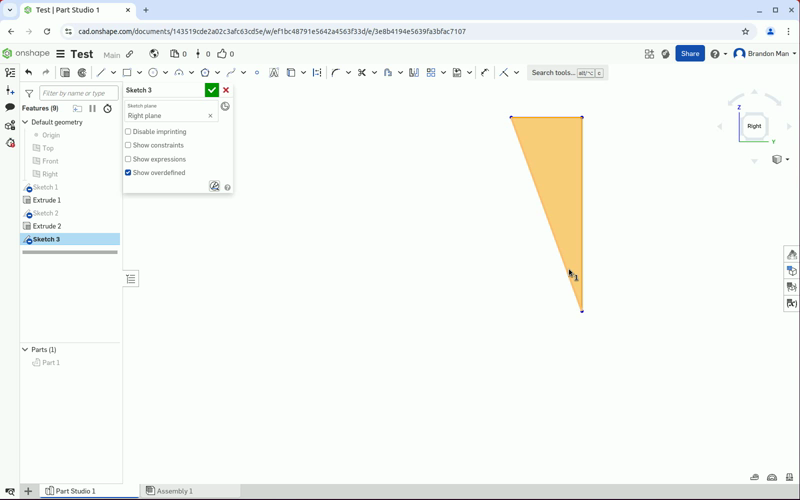
scroll(-6)
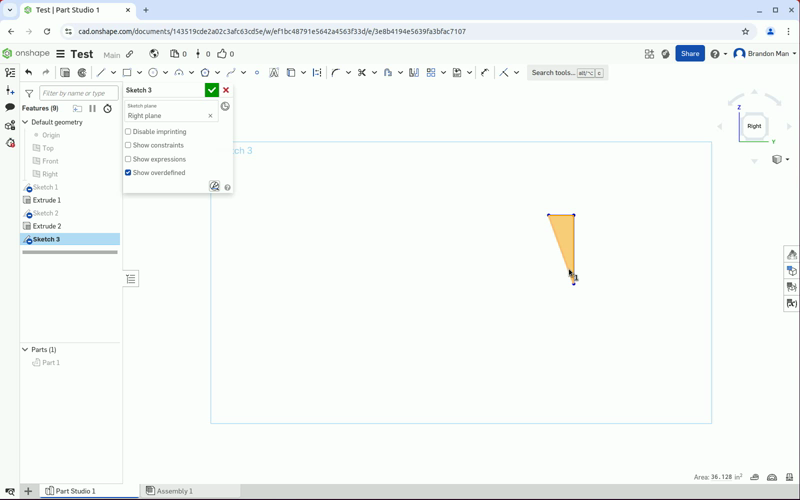
mouse_move(73, 352)
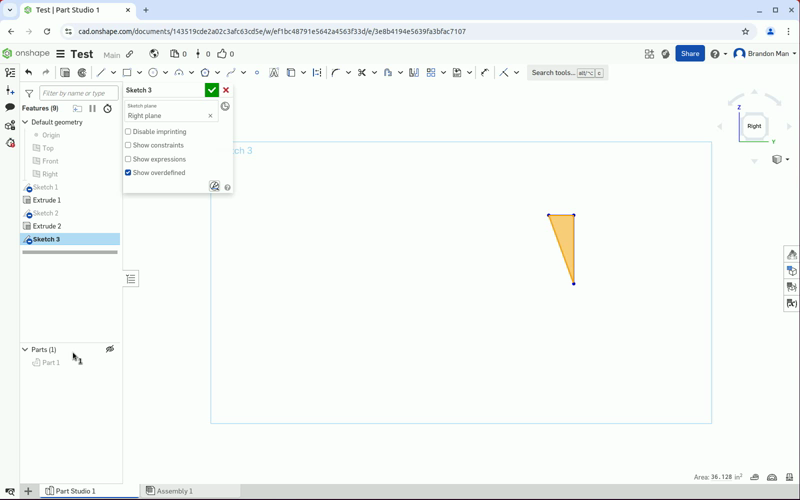
key(shift+y)
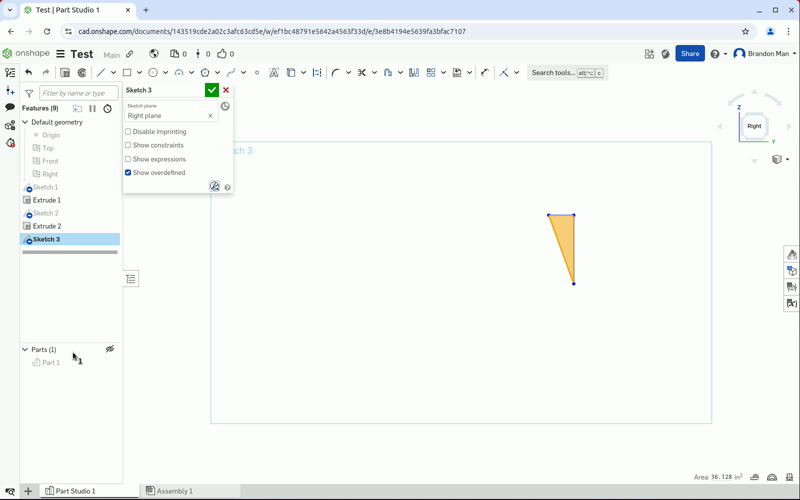
key(shift+e)
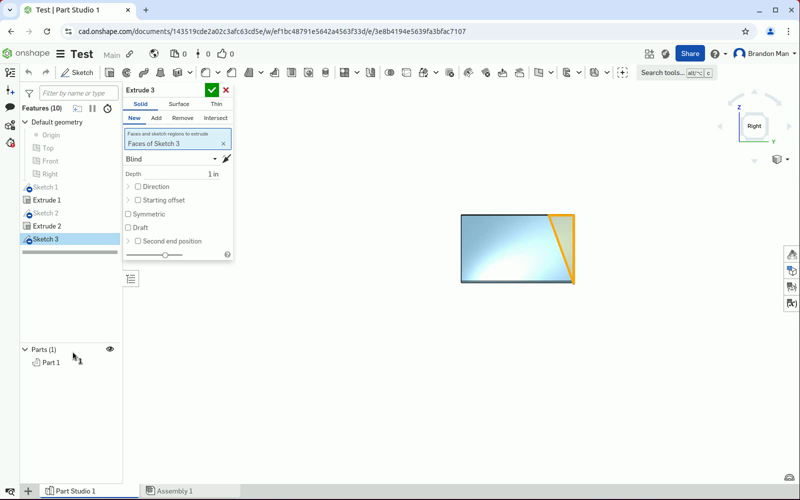
mouse_move(143, 106)
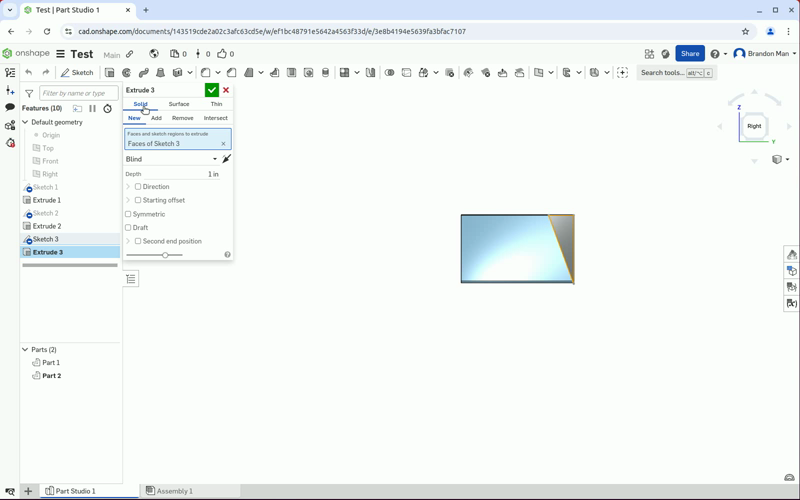
click(143, 106)
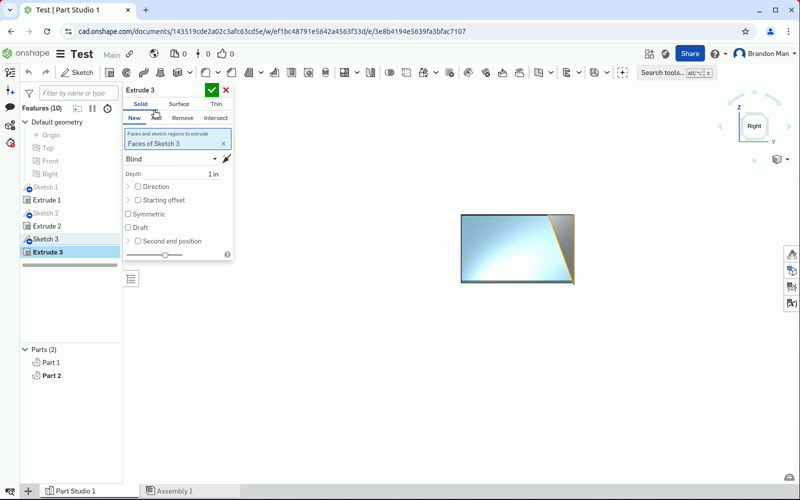
mouse_move(186, 120)
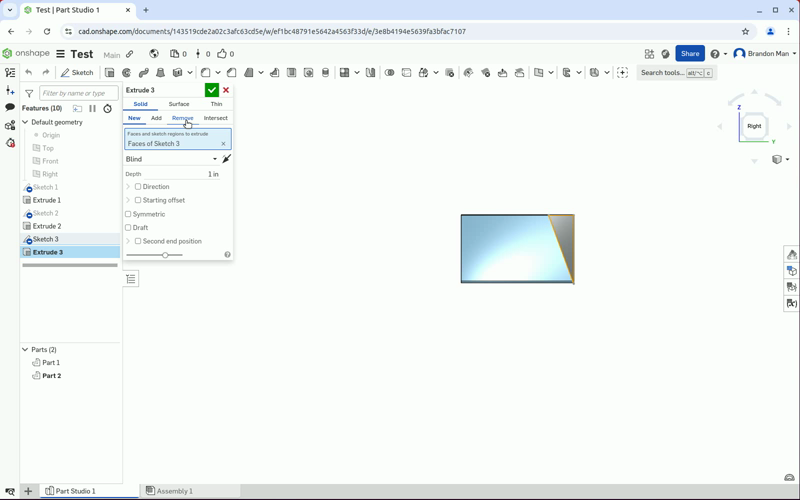
click(186, 120)
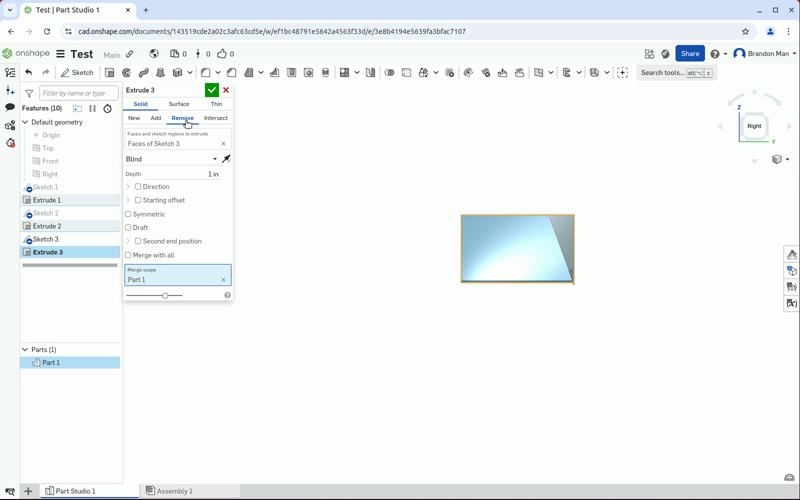
key(tab, 4)
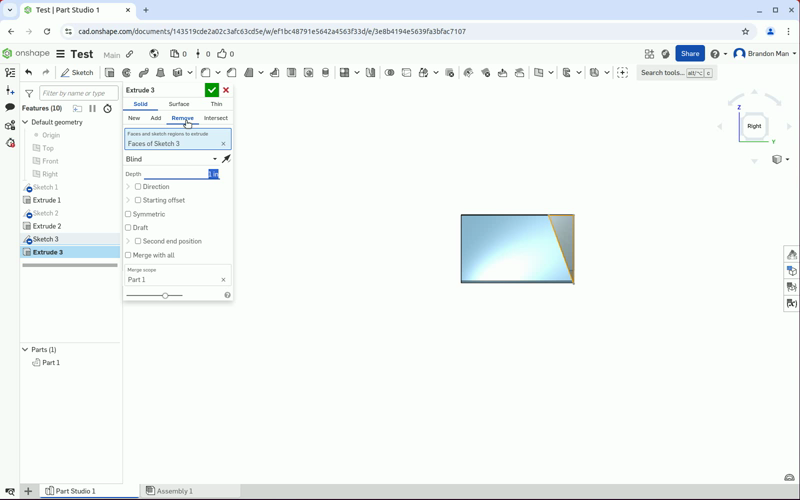
text(25.515)
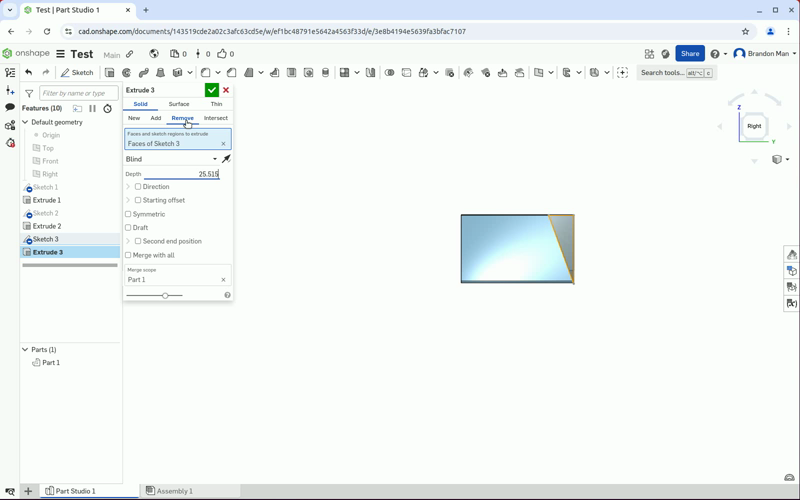
key(tab, 6)
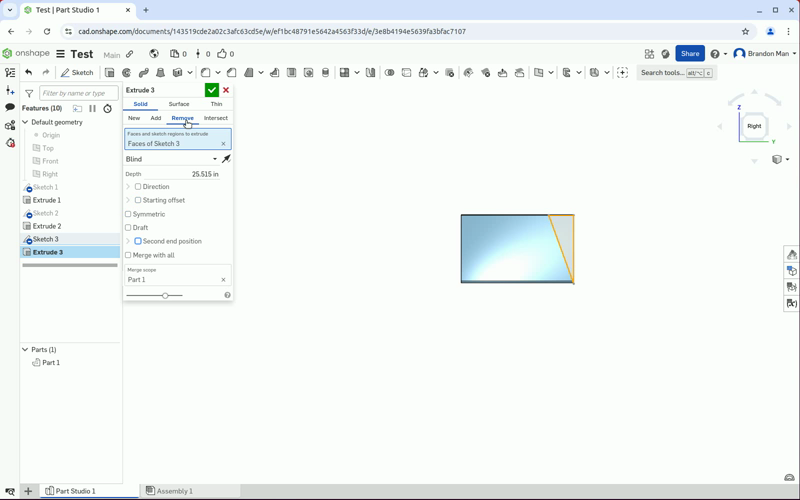
key(space)
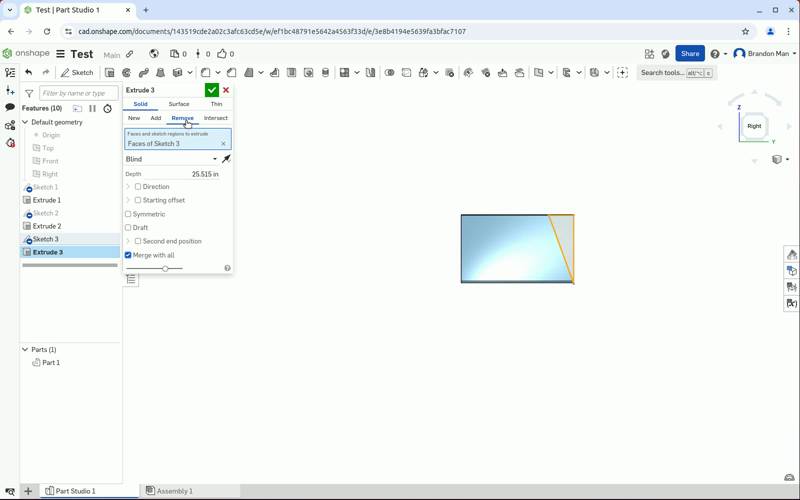
key(enter)
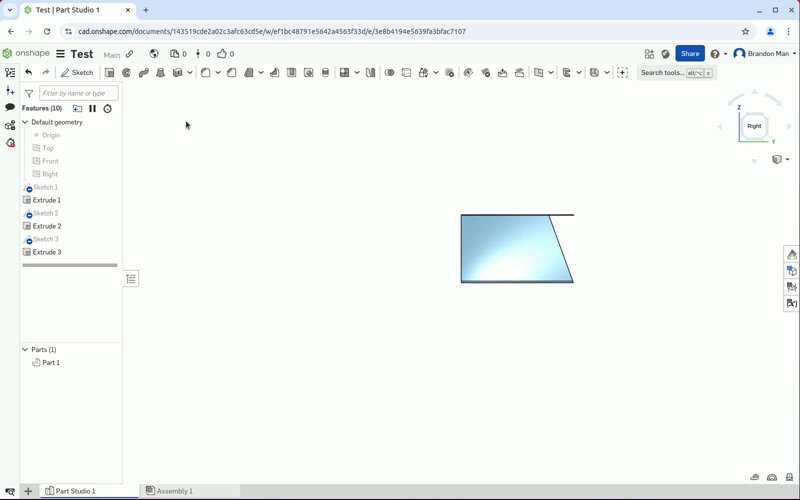
key(shift+h)
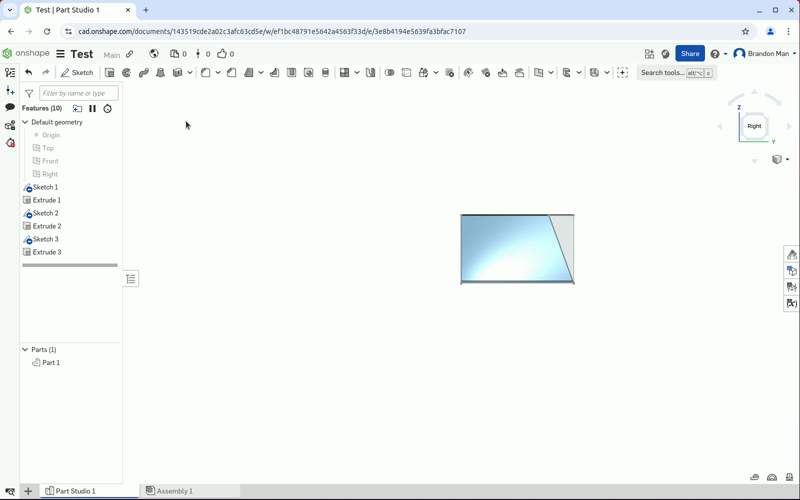
key(shift+h)
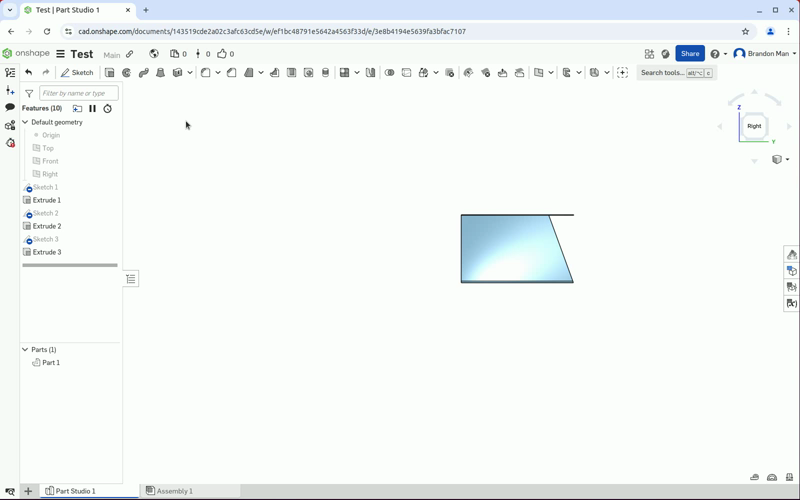
mouse_move(73, 189)
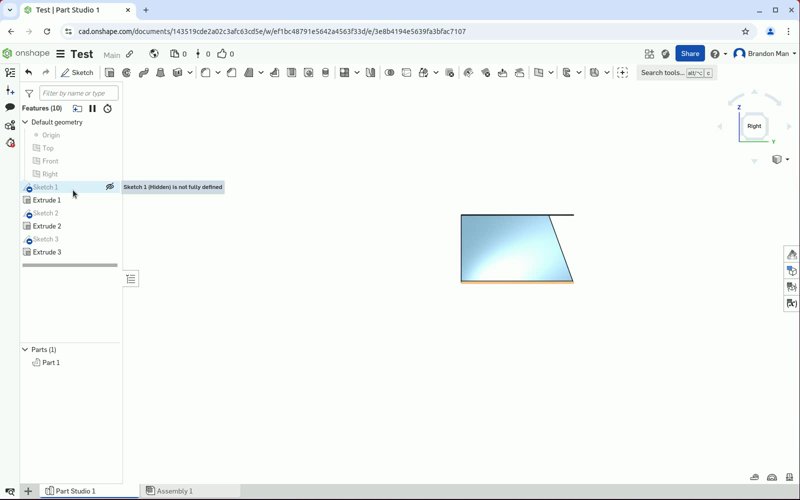
click(73, 189)
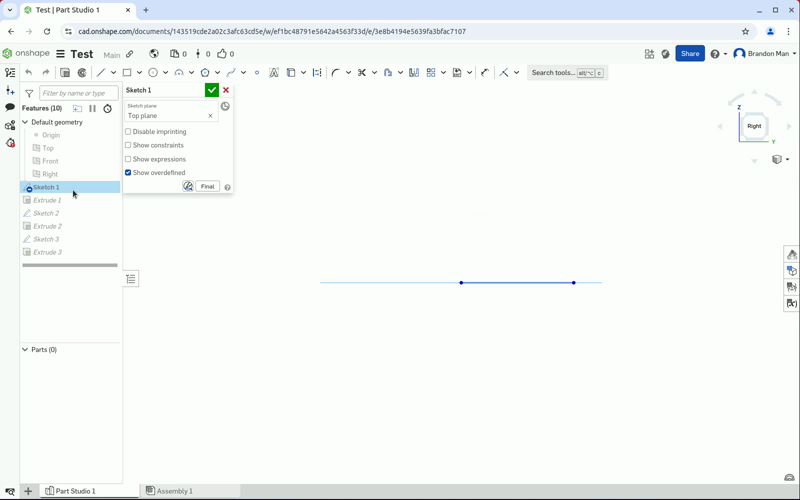
mouse_move(229, 92)
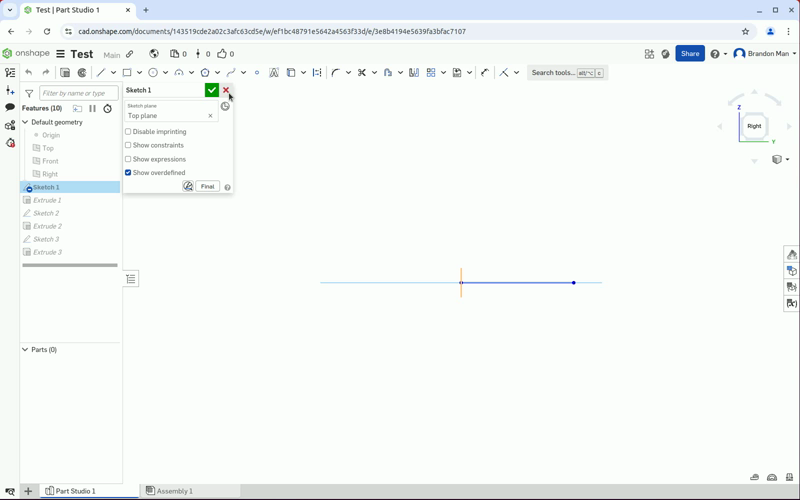
click(229, 92)
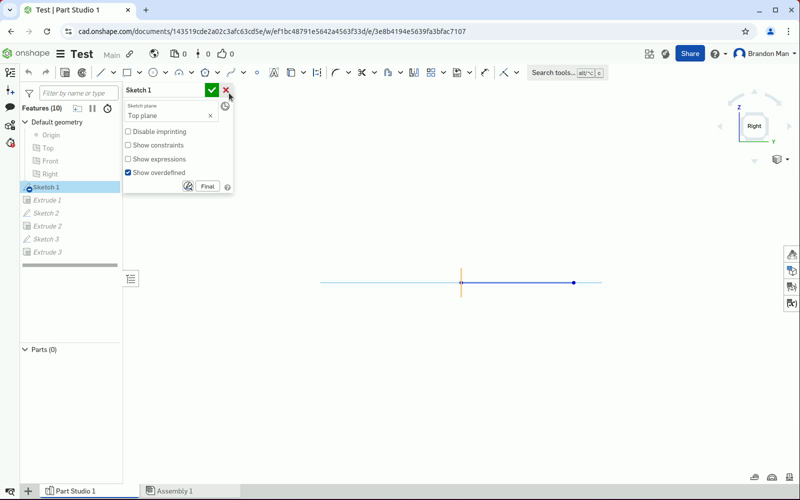
key(shift+s)
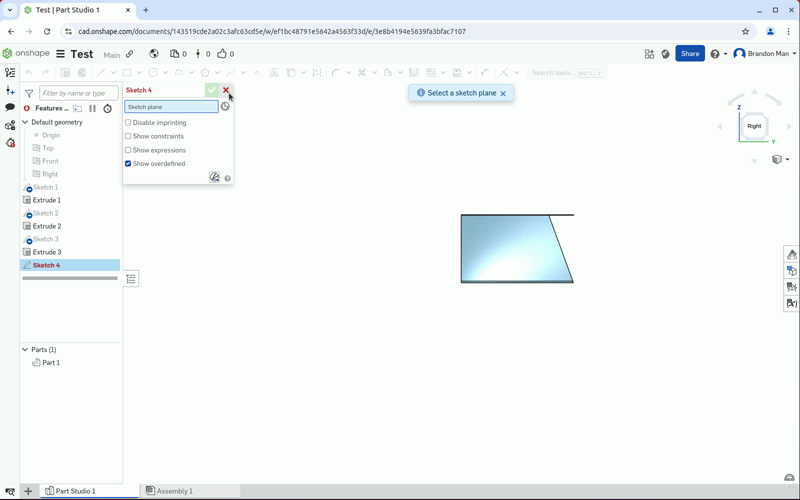
mouse_move(73, 176)
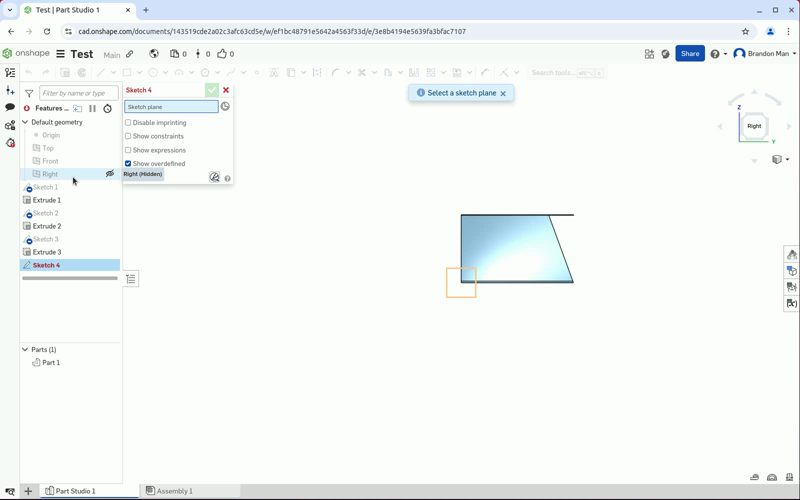
click(73, 176)
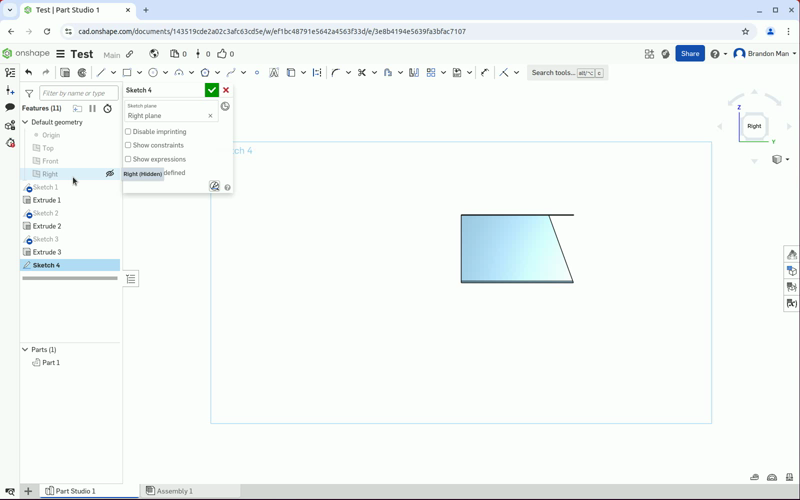
mouse_move(73, 352)
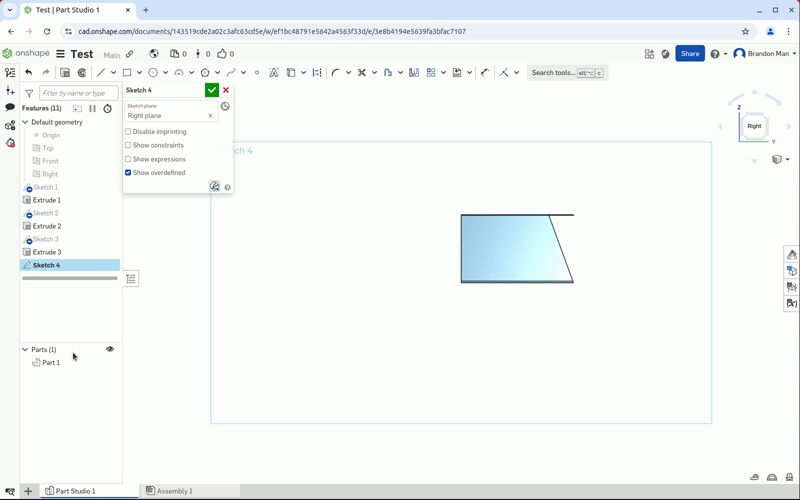
key(y)
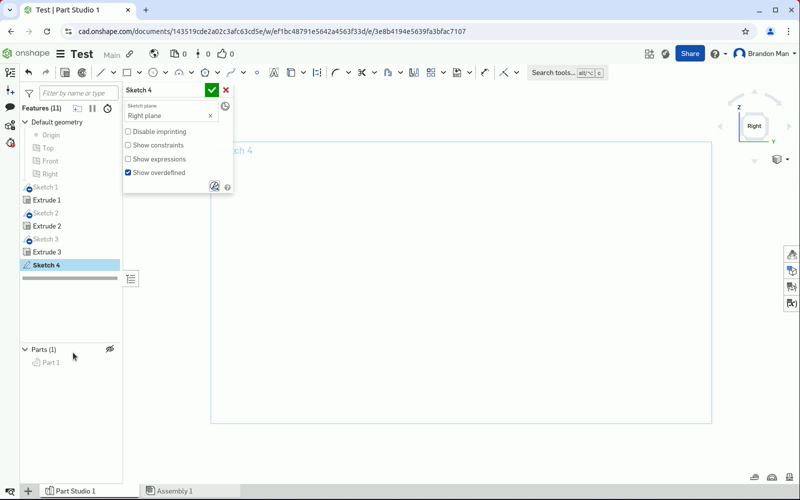
key(l)
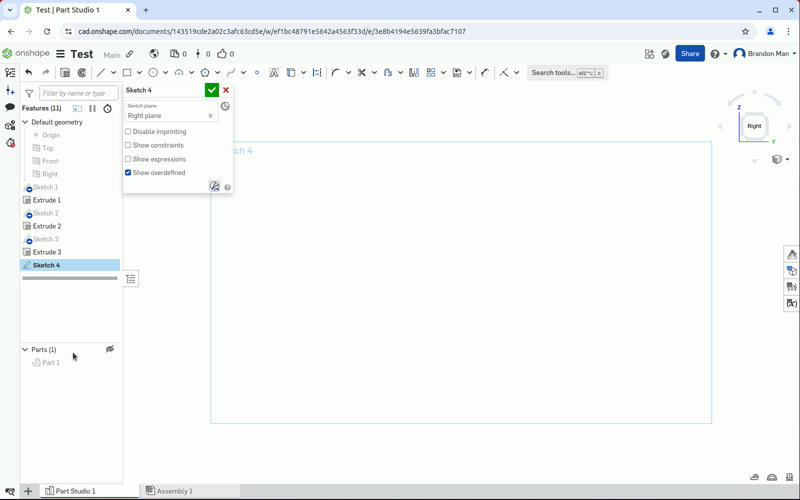
key_down(shift)
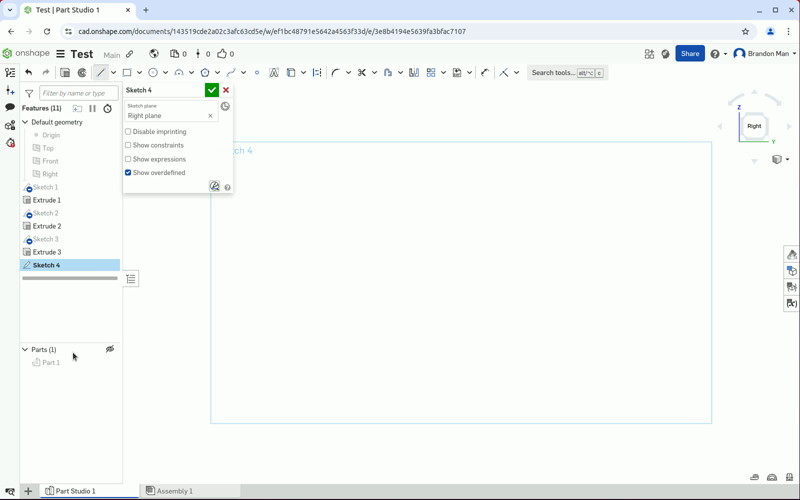
mouse_move(460, 255)
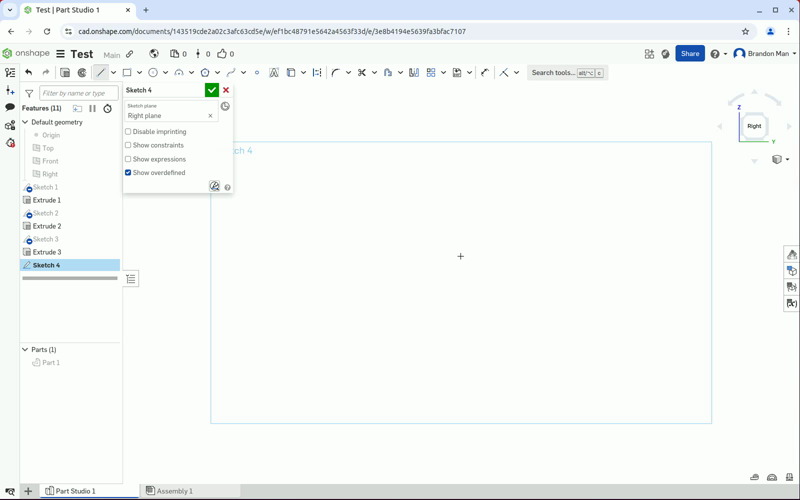
click(460, 255)
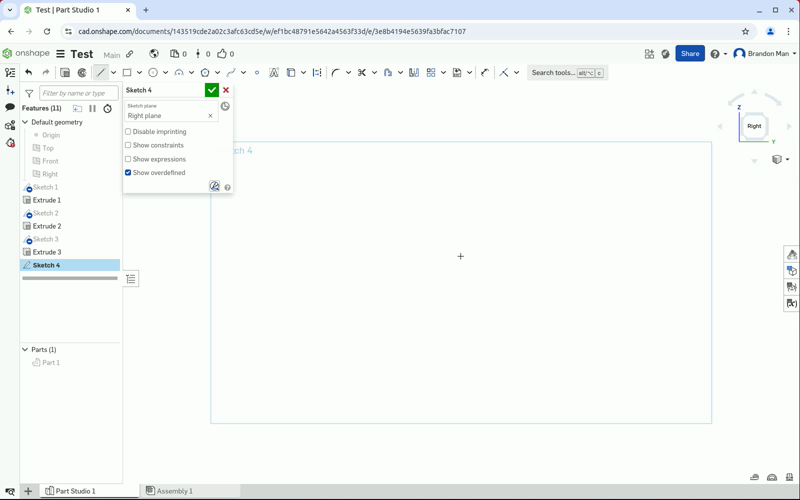
key_up(shift)
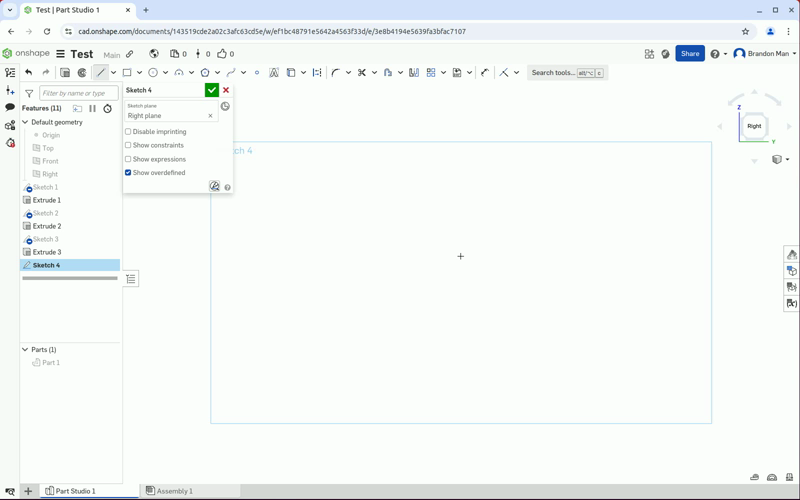
key_down(shift)
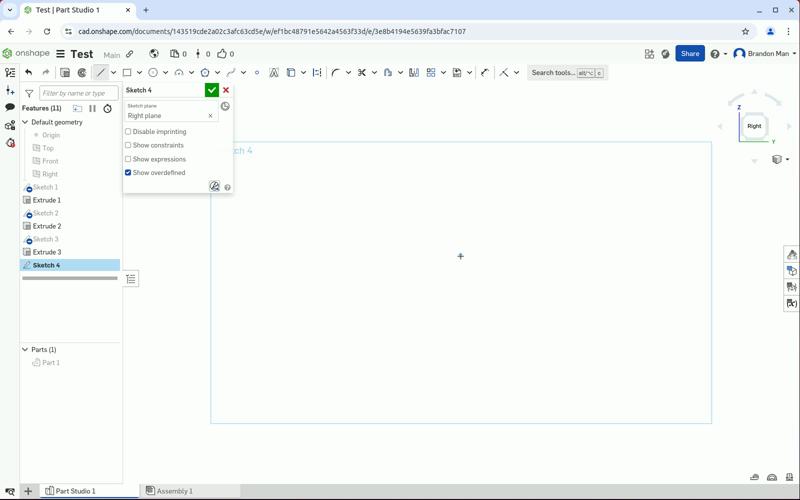
mouse_move(549, 215)
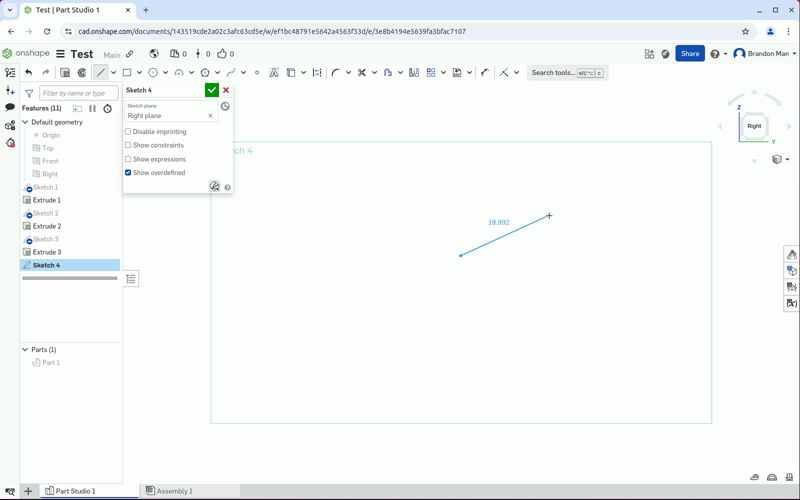
click(549, 215)
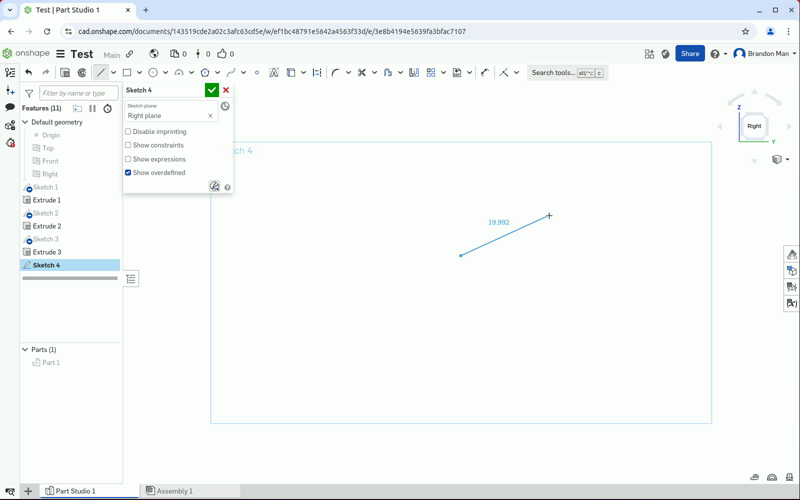
key_up(shift)
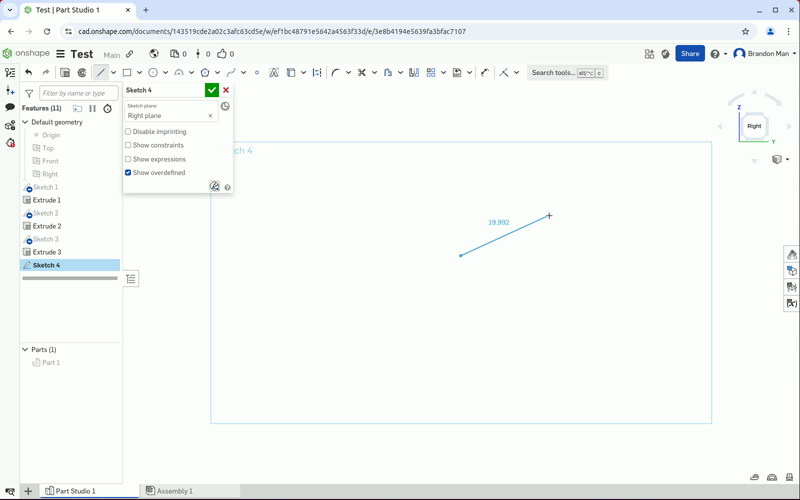
key_down(shift)
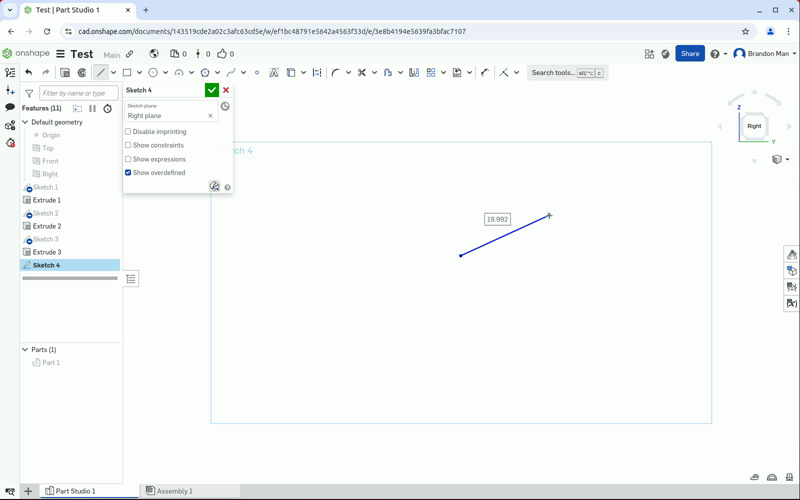
mouse_move(460, 215)
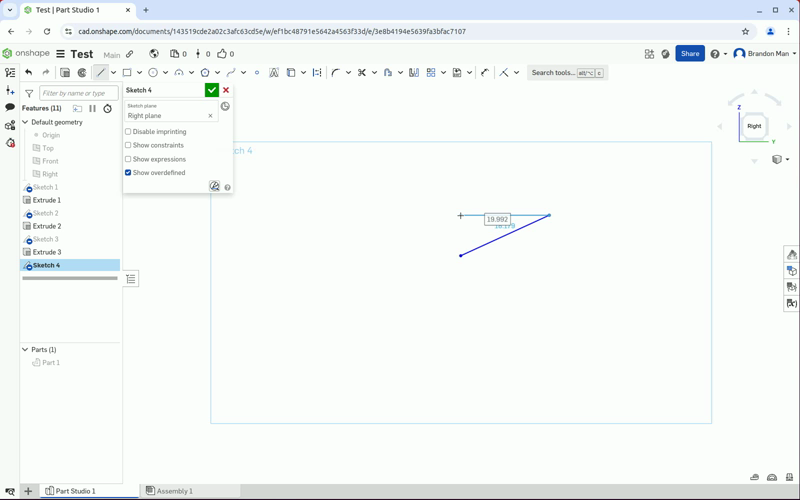
click(460, 215)
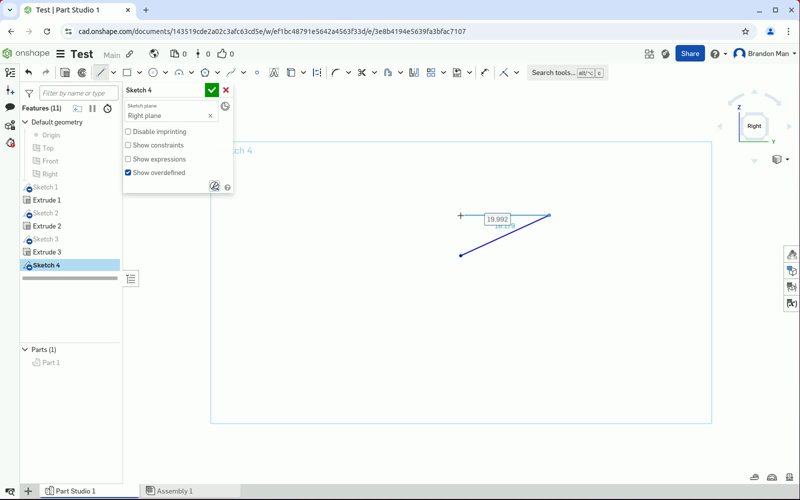
key_up(shift)
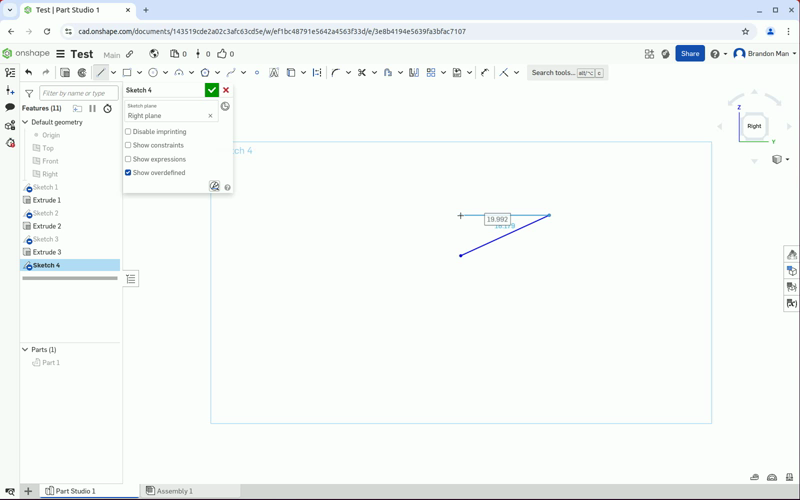
mouse_move(490, 215)
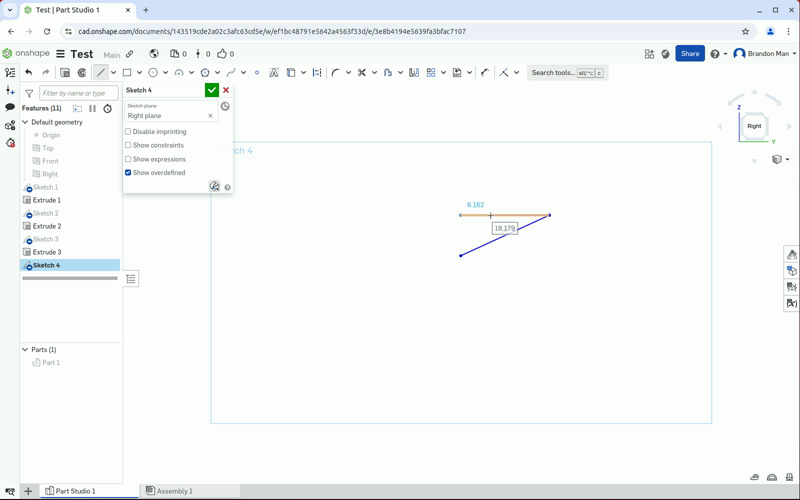
key_down(shift)
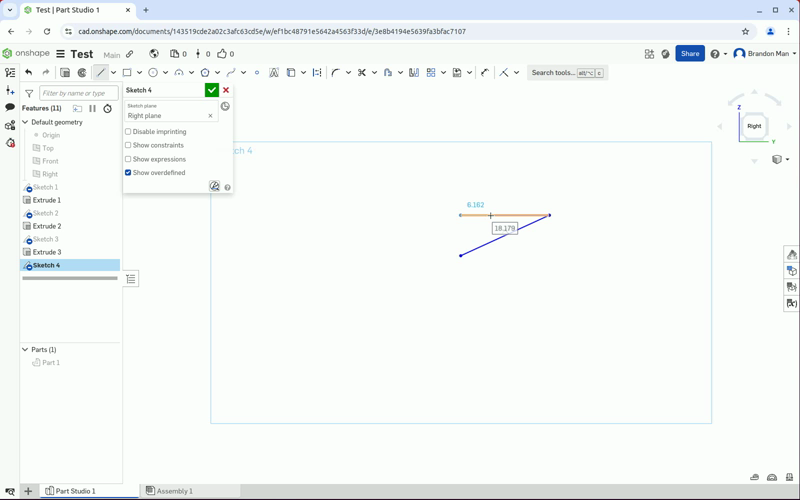
mouse_move(460, 255)
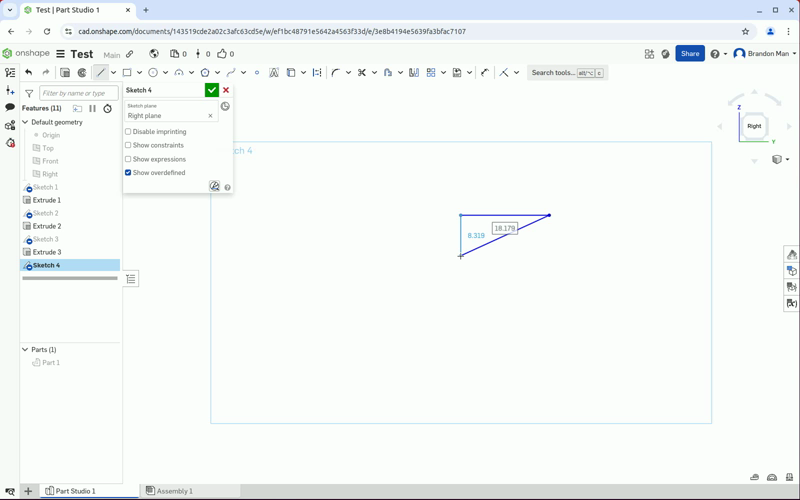
key_up(shift)
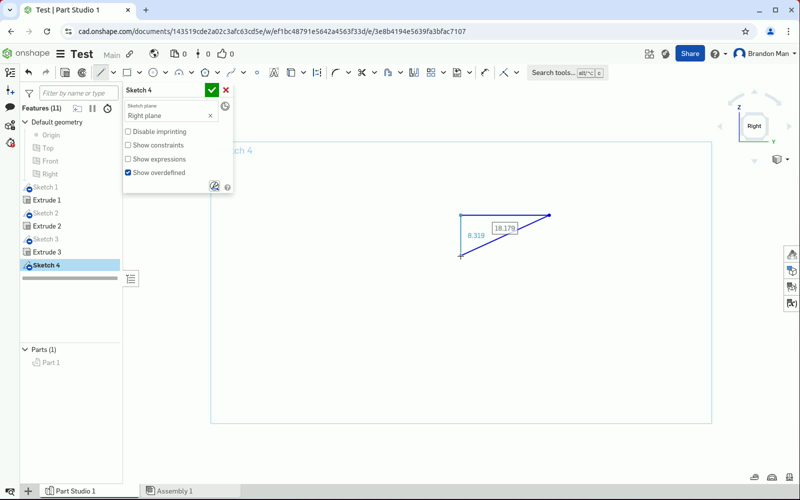
click(460, 255)
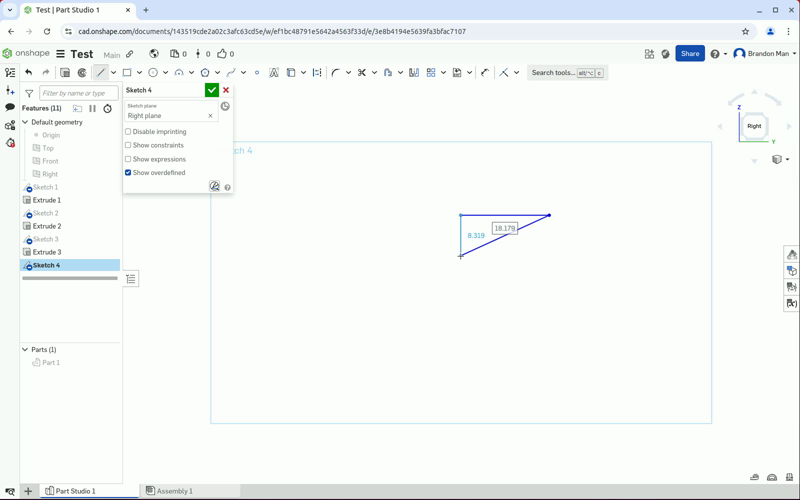
key(esc)
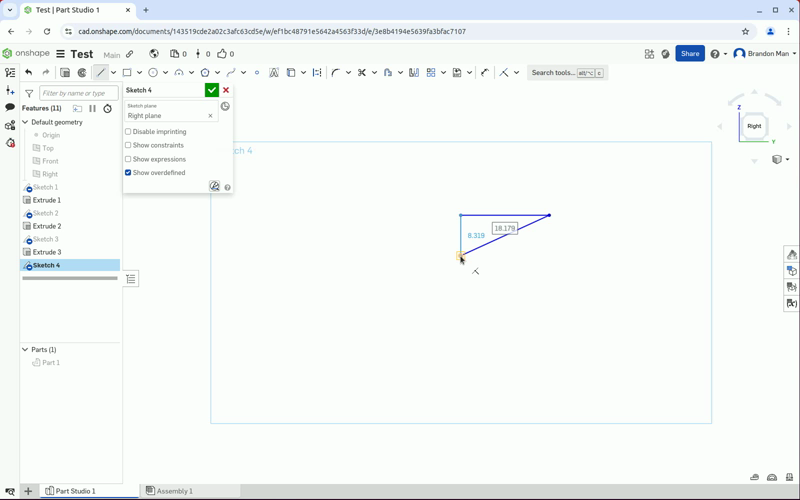
mouse_move(498, 219)
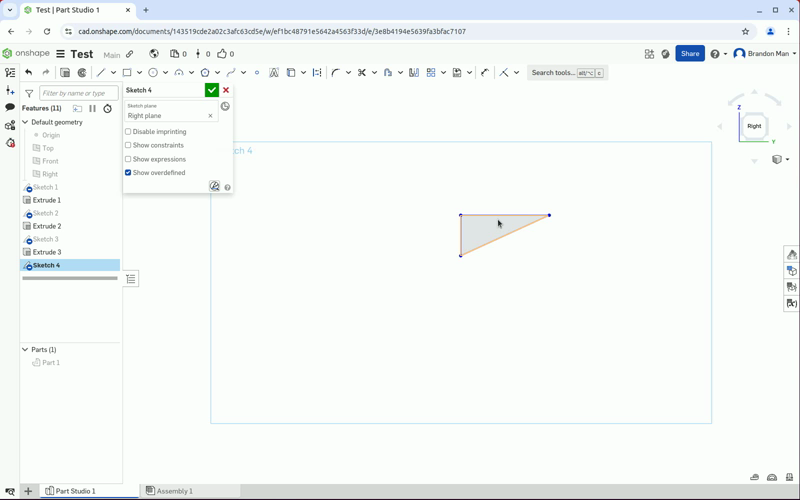
scroll(6)
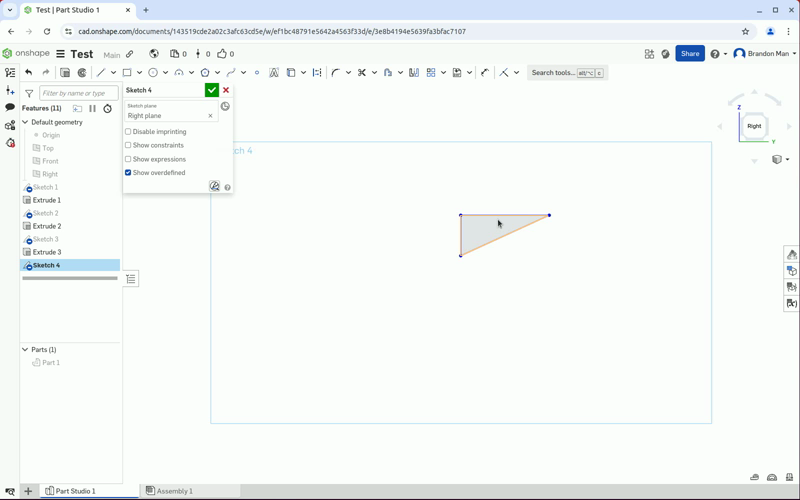
scroll(6)
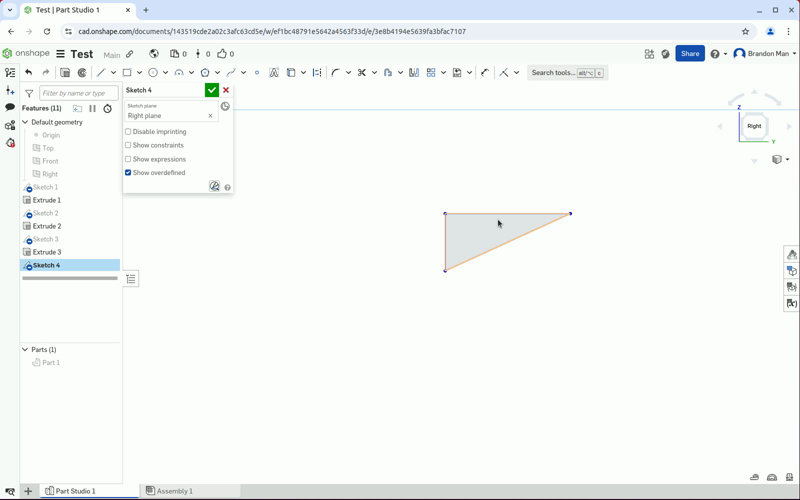
scroll(6)
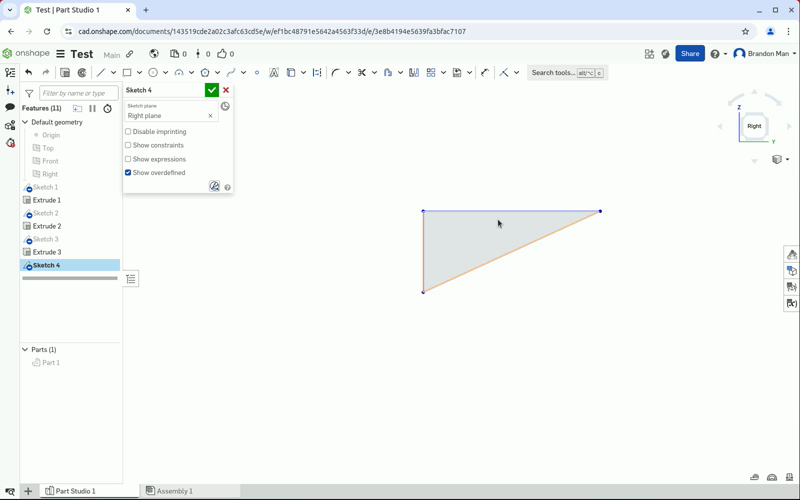
scroll(6)
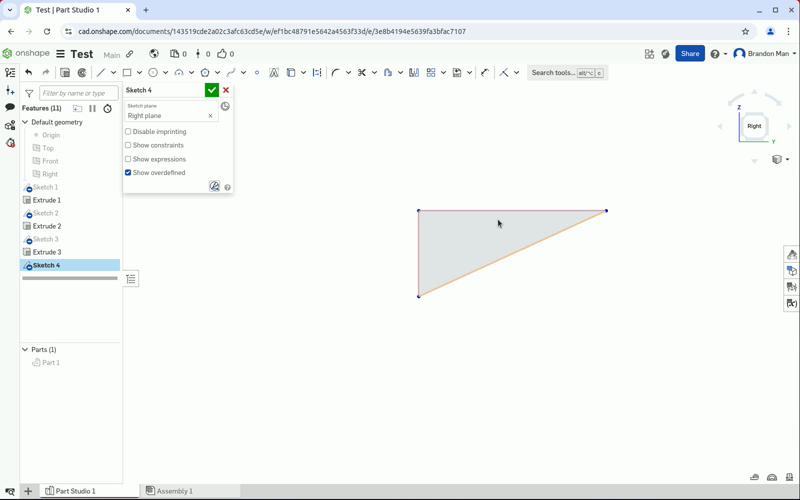
scroll(6)
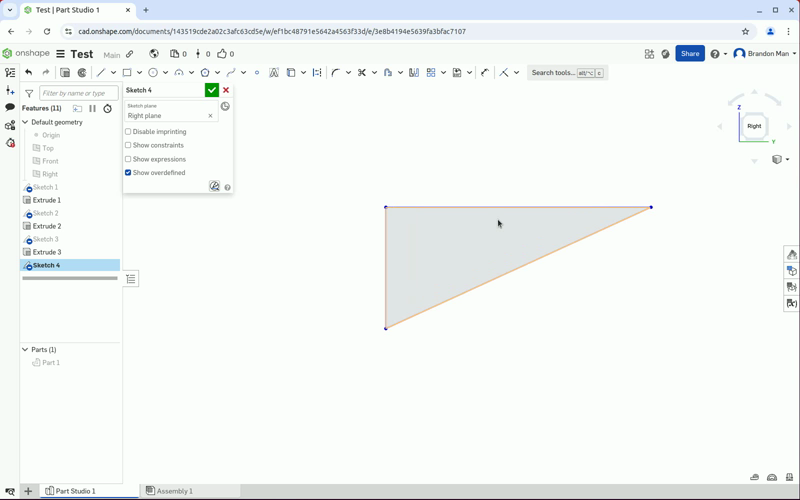
scroll(6)
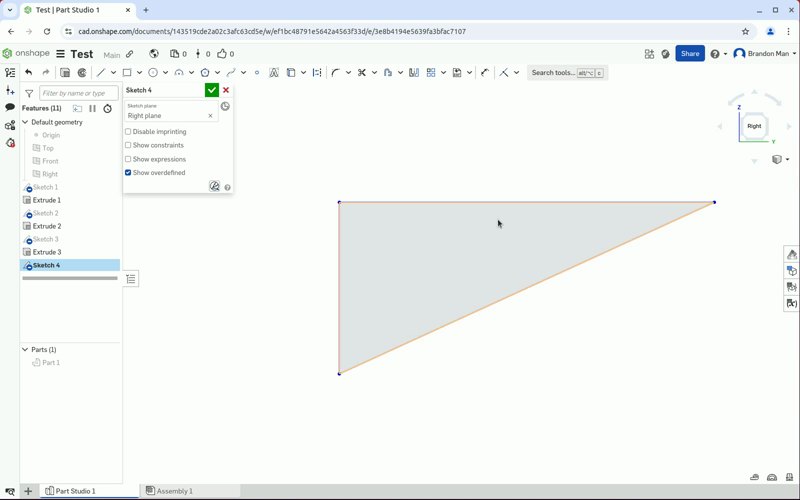
scroll(6)
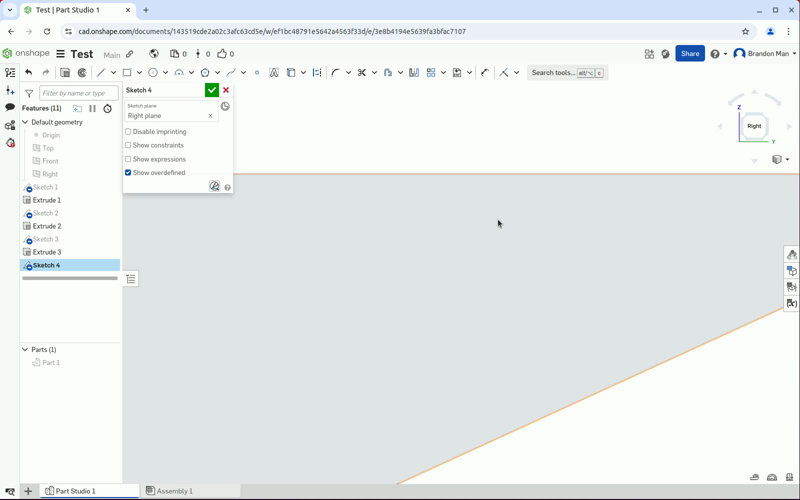
click(498, 219)
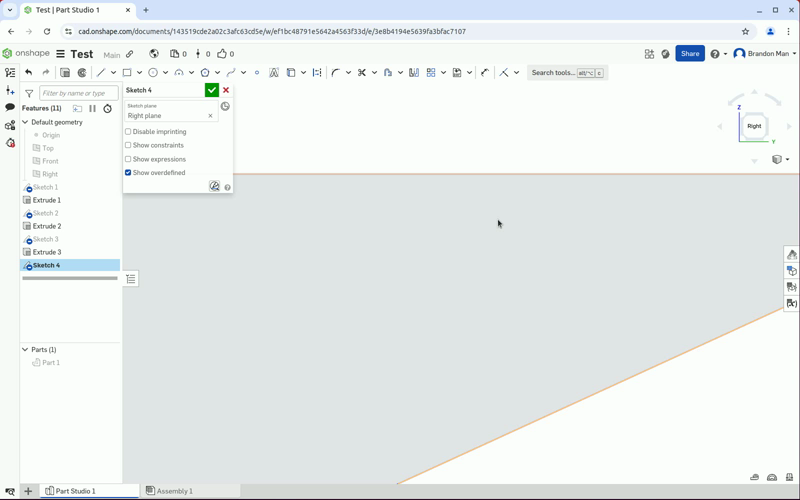
scroll(-6)
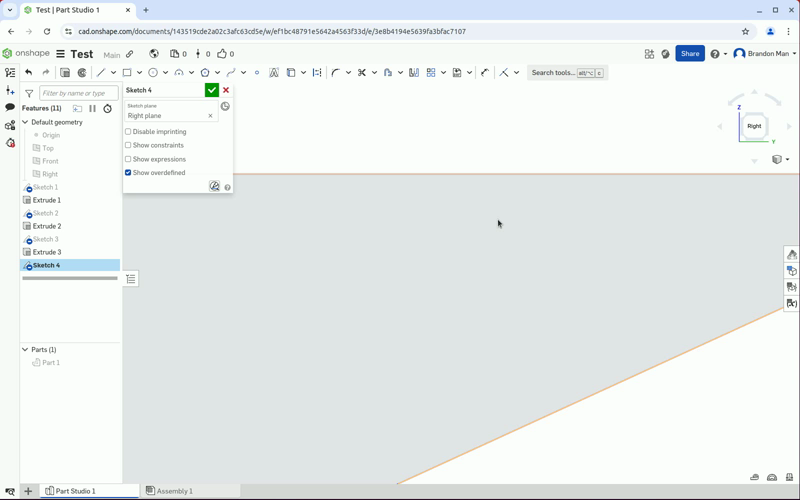
scroll(-6)
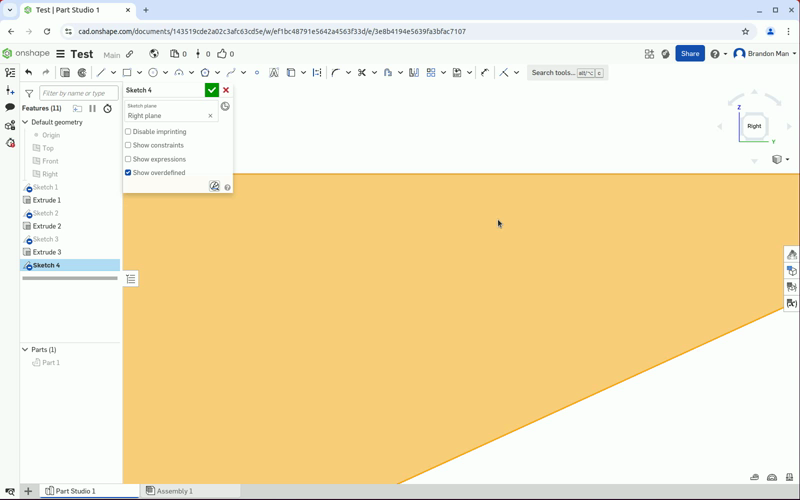
scroll(-6)
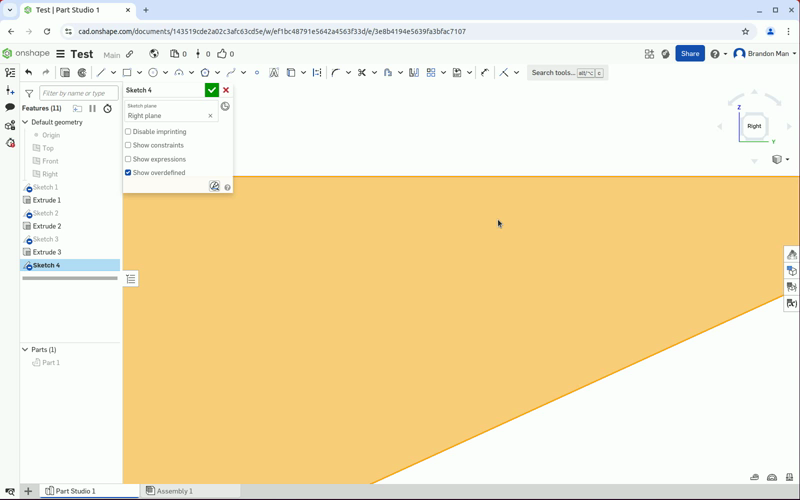
scroll(-6)
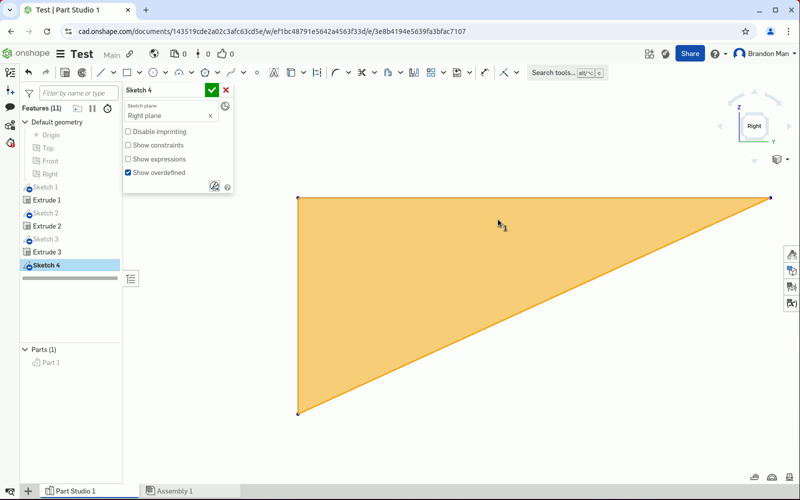
scroll(-6)
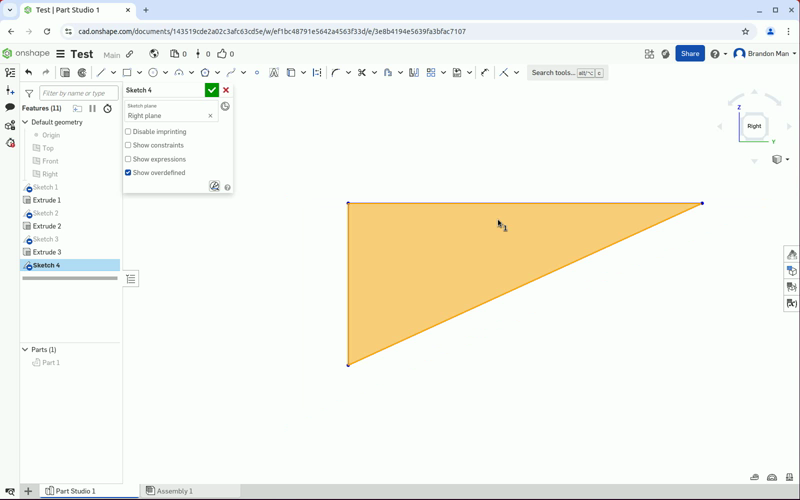
scroll(-6)
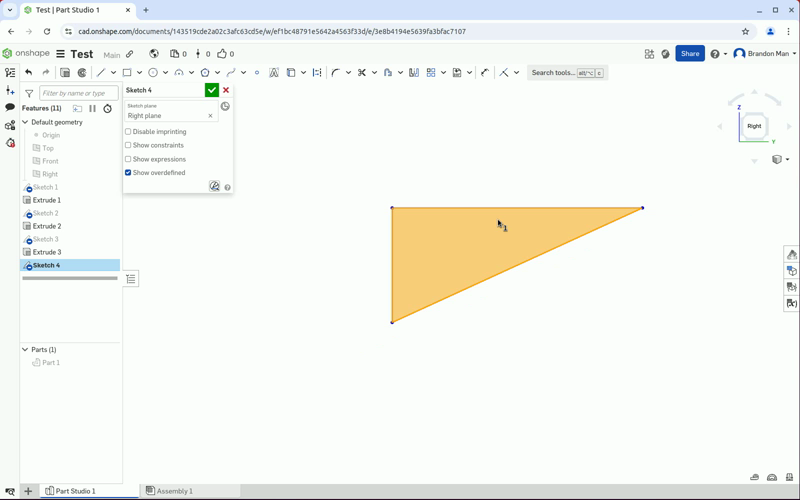
scroll(-6)
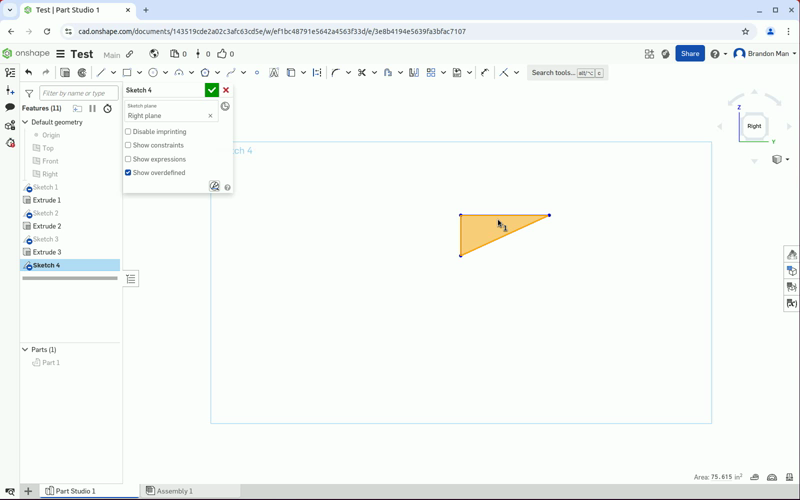
mouse_move(73, 352)
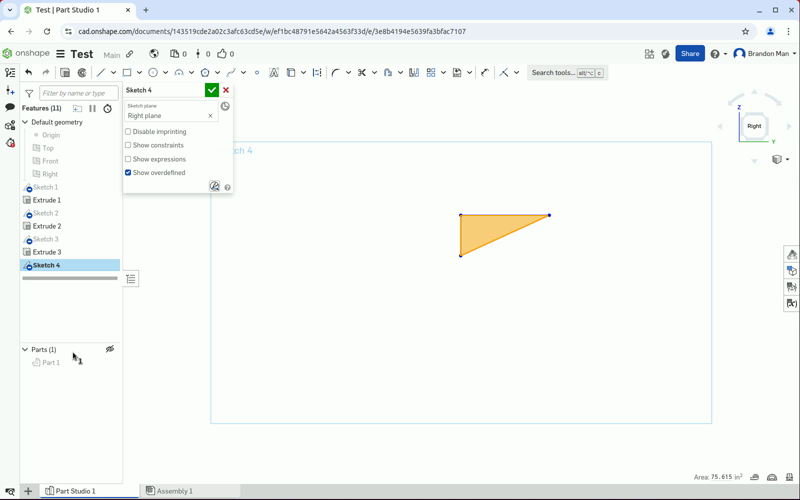
key(shift+y)
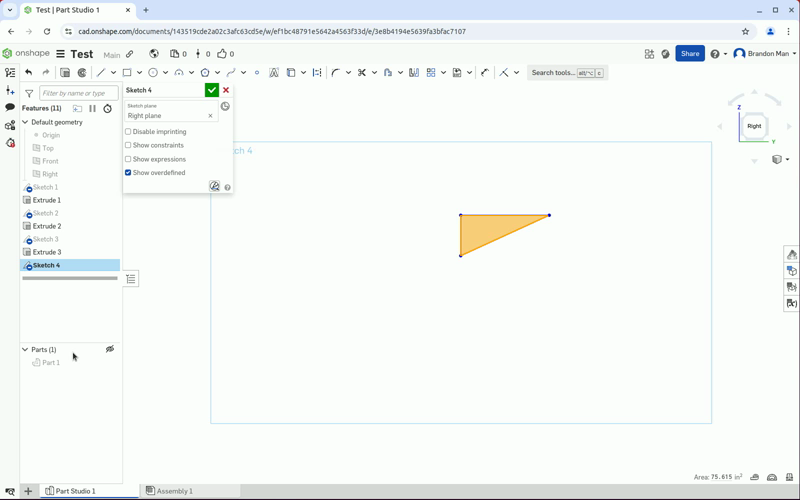
key(shift+e)
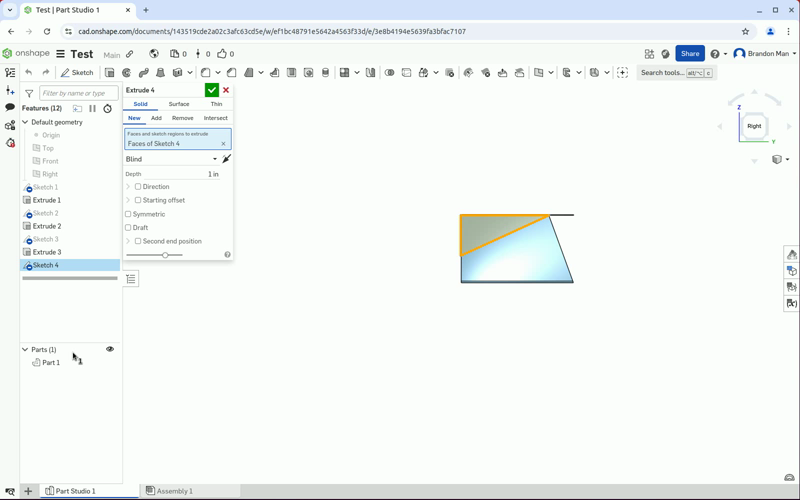
mouse_move(143, 106)
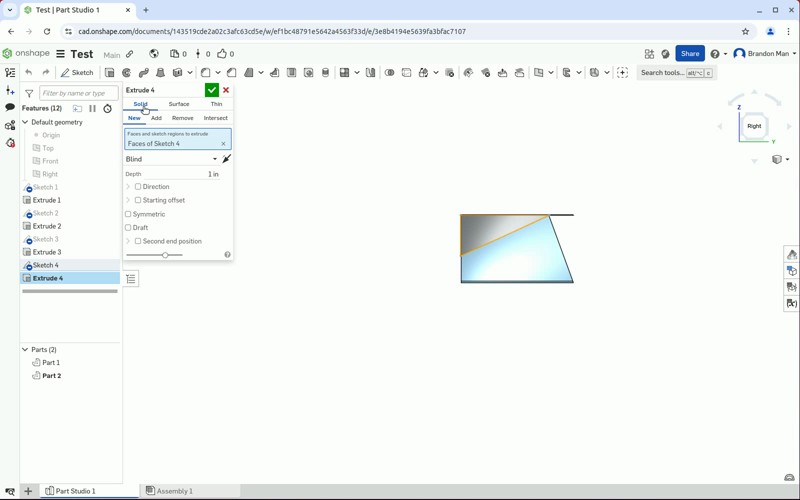
click(143, 106)
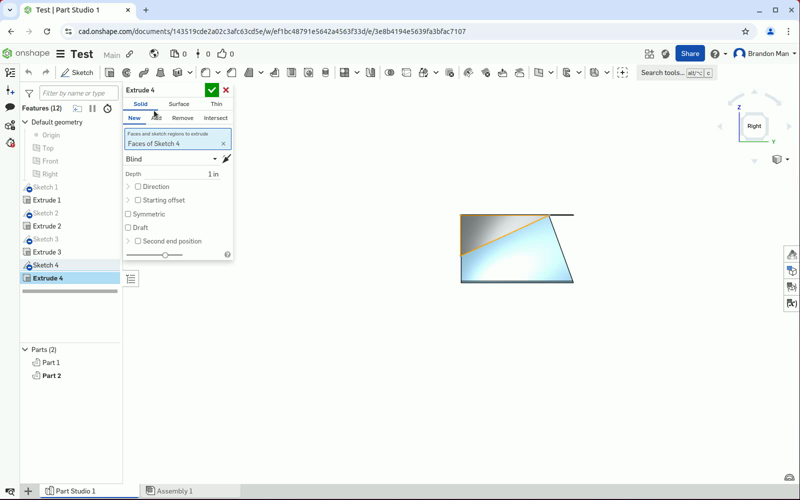
mouse_move(186, 120)
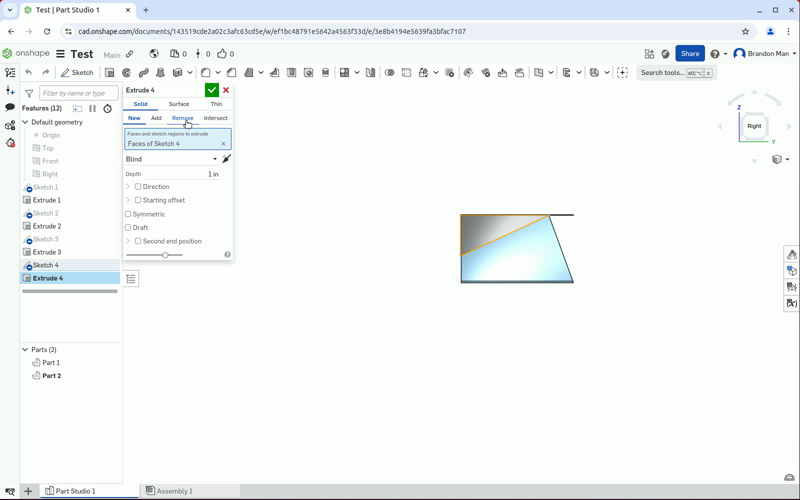
click(186, 120)
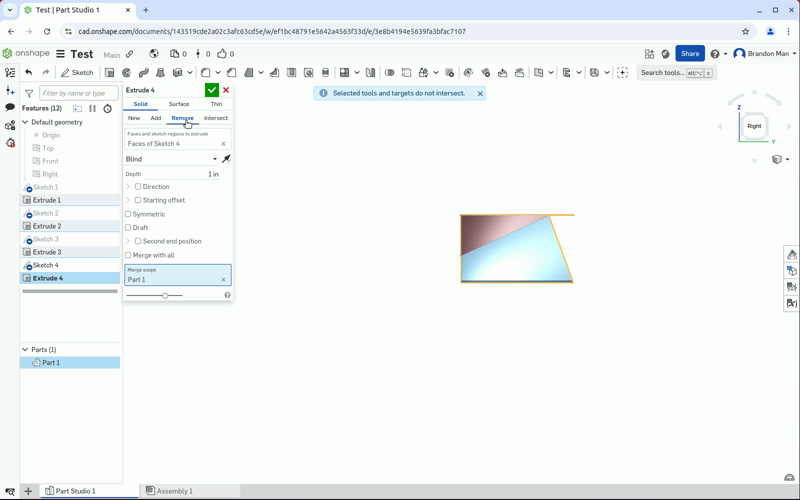
key(tab, 4)
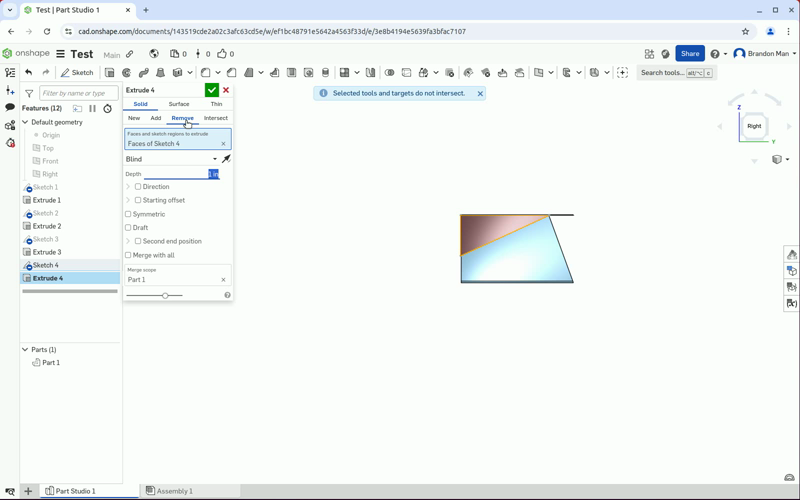
text(25.515)
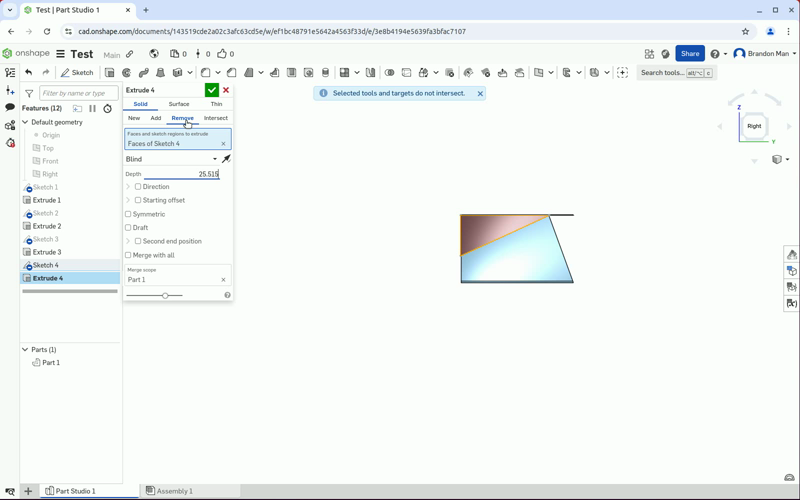
key(tab, 6)
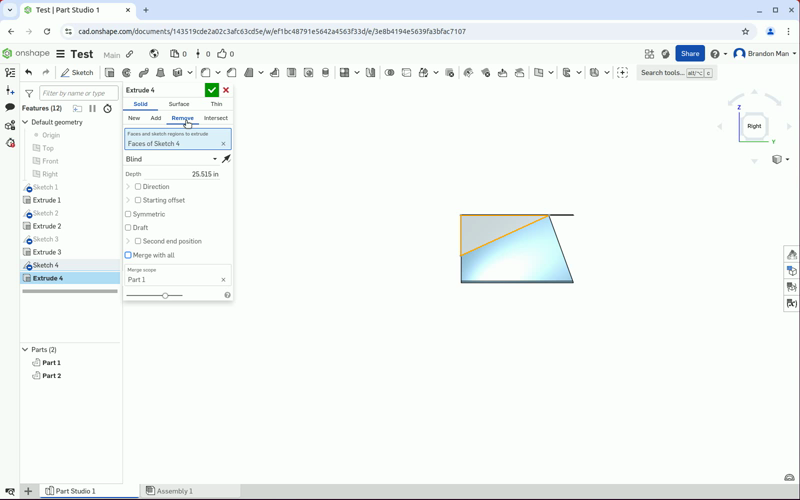
key(space)
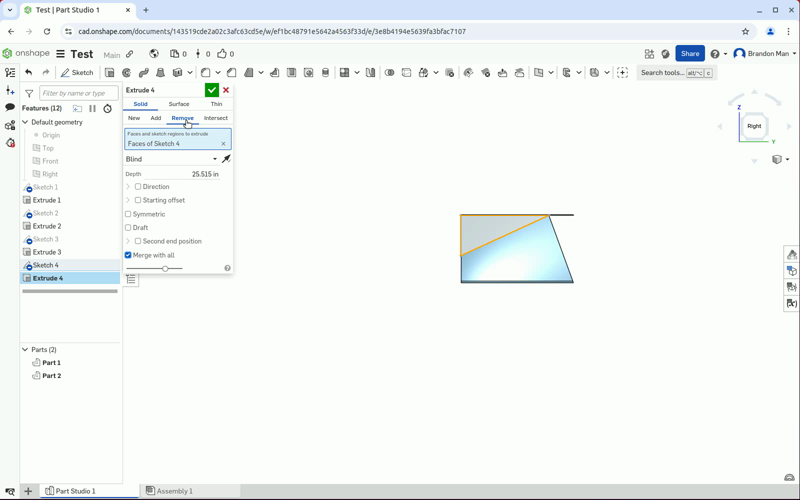
key(enter)
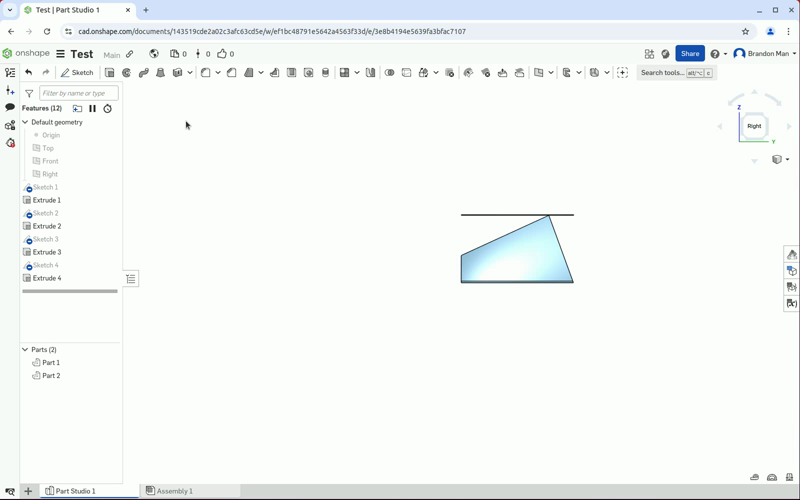
key(shift+h)
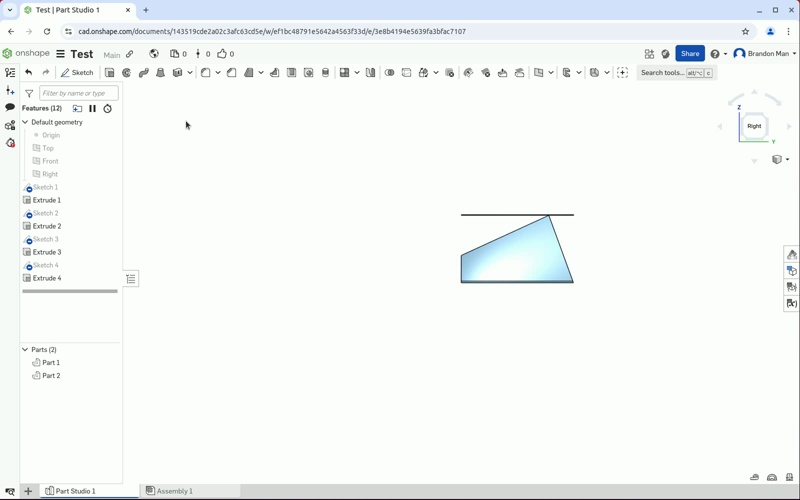
key(shift+h)
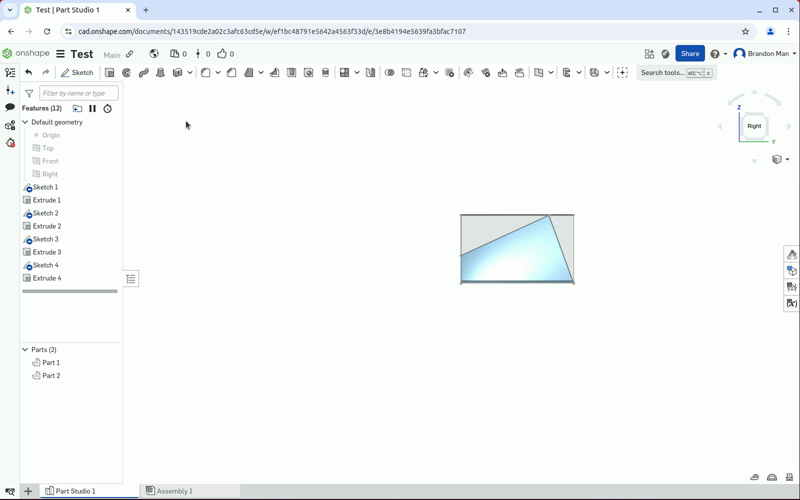
key(shift+7)
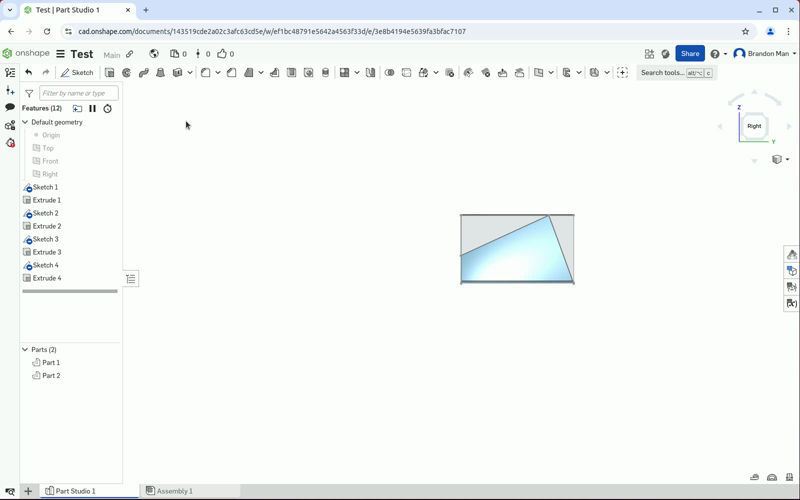
key(right, 2)
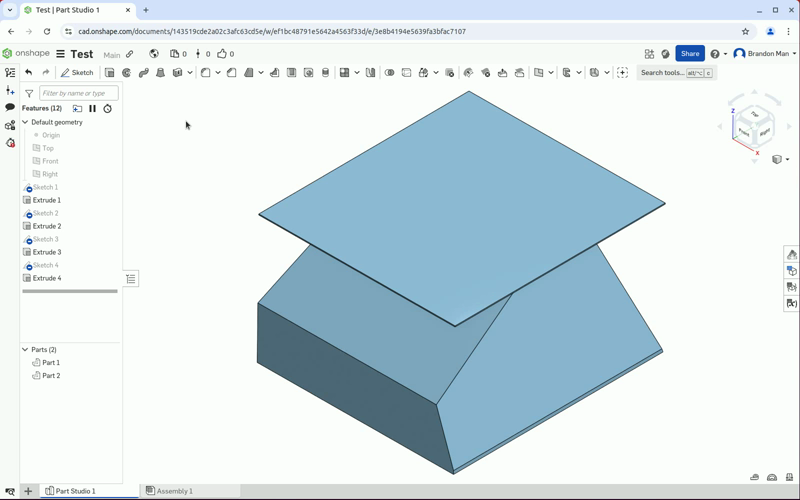
key(down, 2)
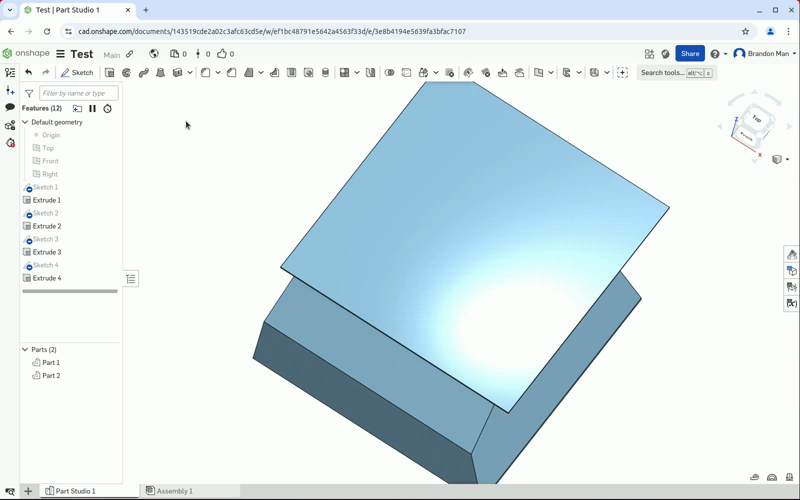
key(up, 2)
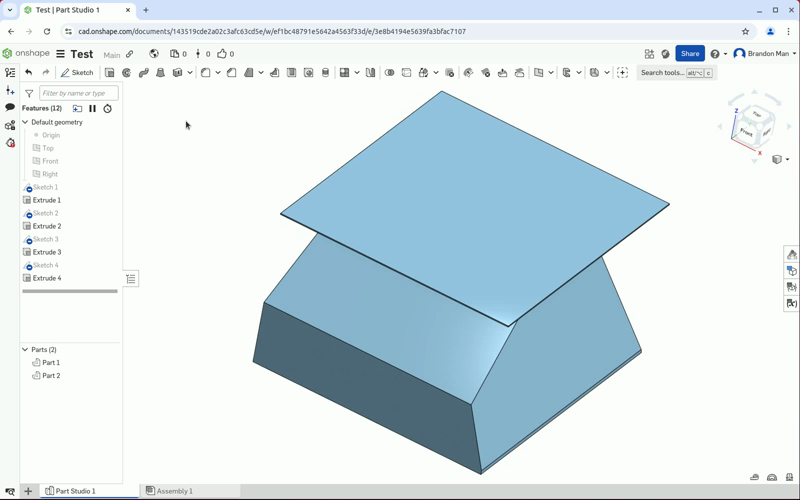
key(left, 2)
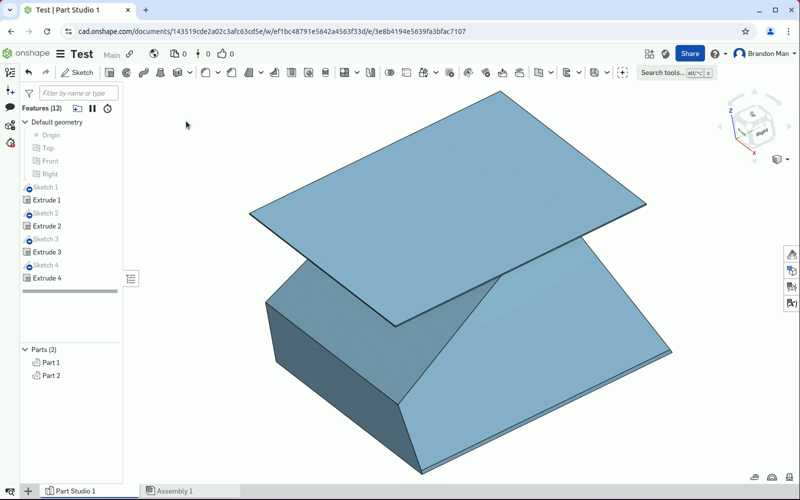
mouse_move(73, 189)
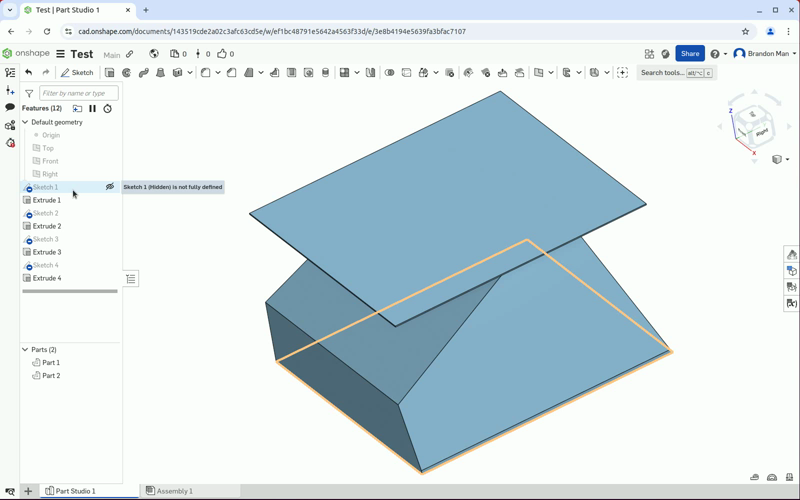
click(73, 189)